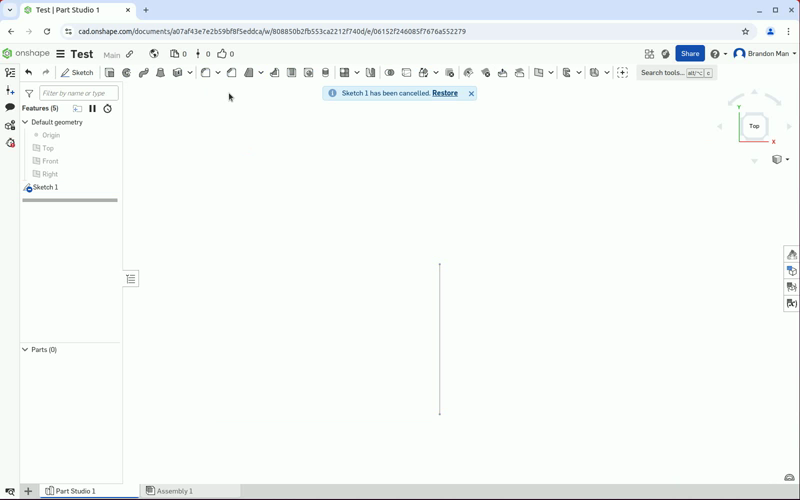
key(shift+h)
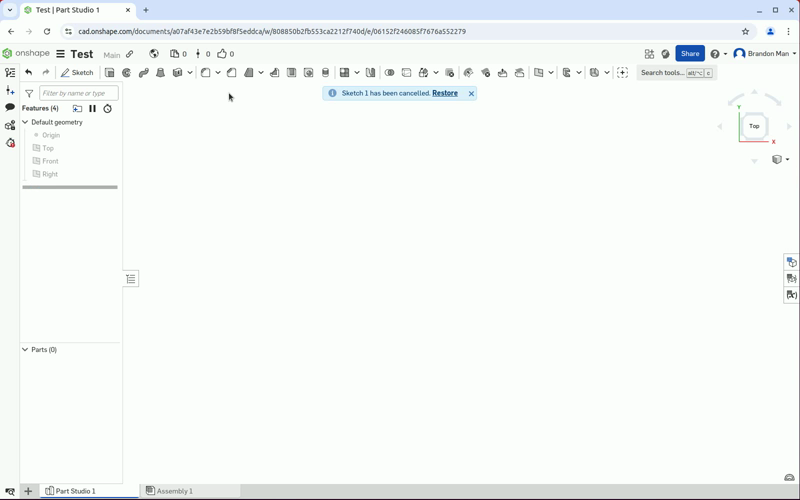
mouse_move(73, 352)
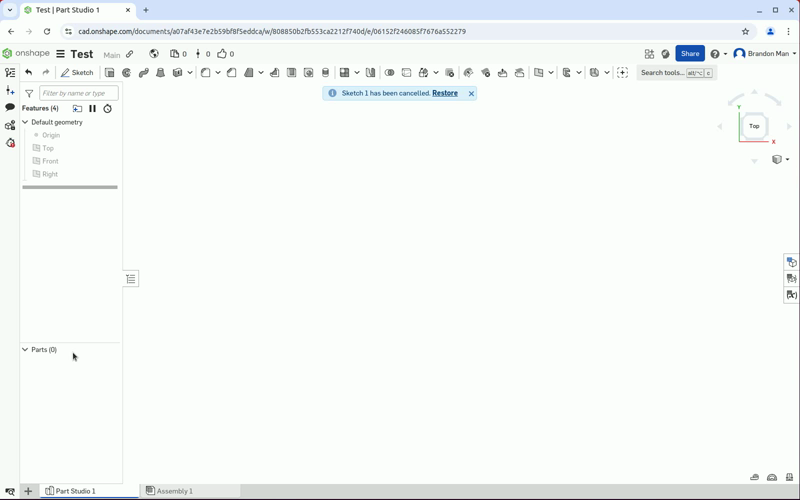
key(y)
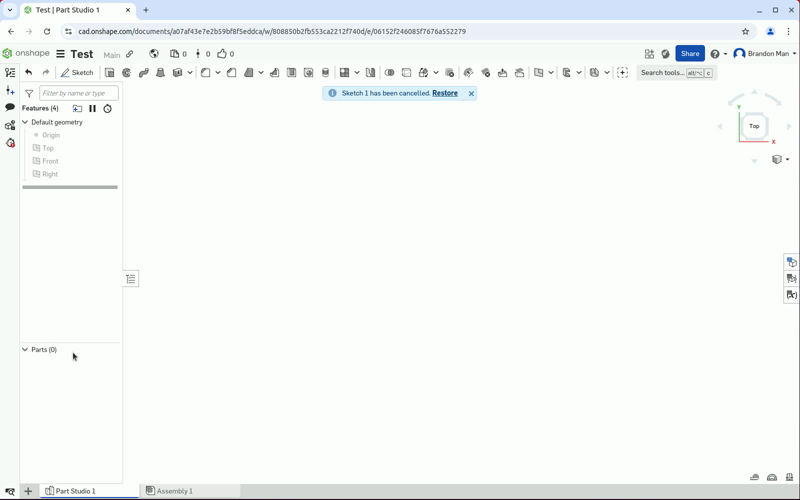
key(shift+p)
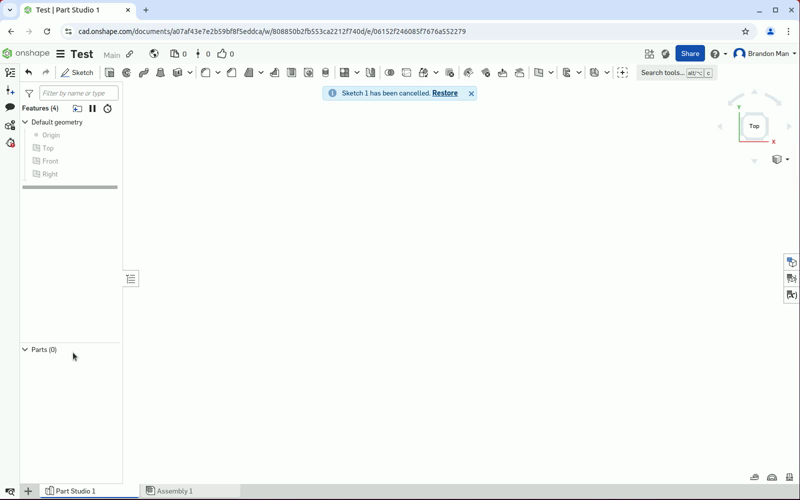
key(space)
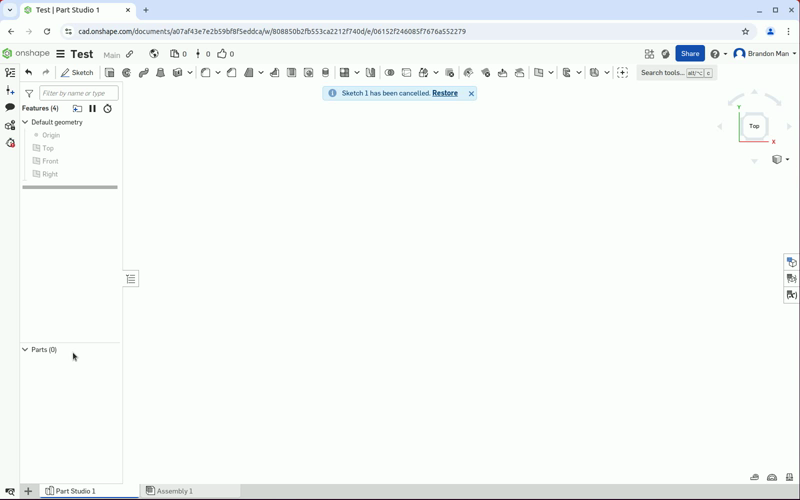
key_down(shift)
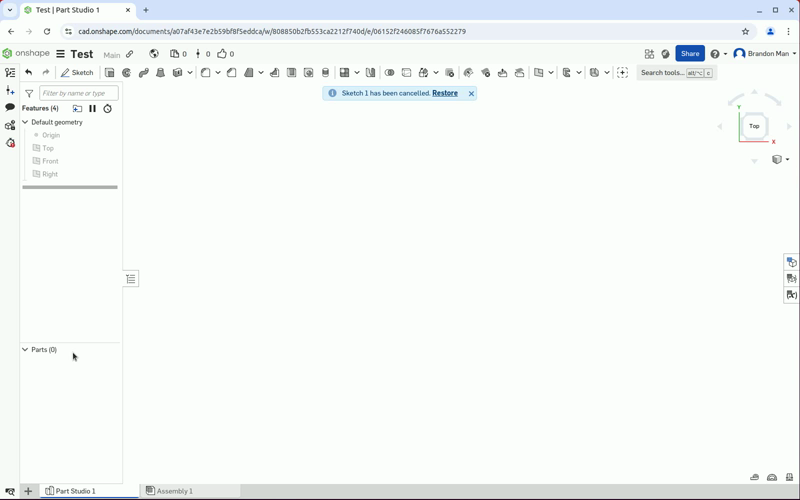
key(up)
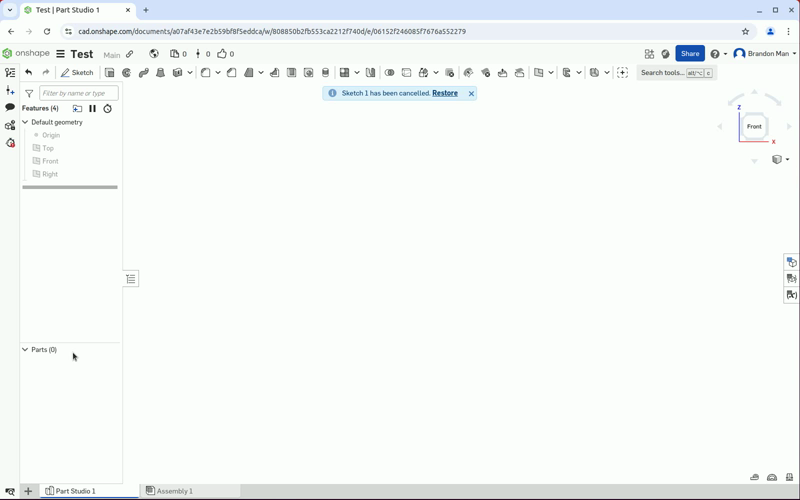
key_up(shift)
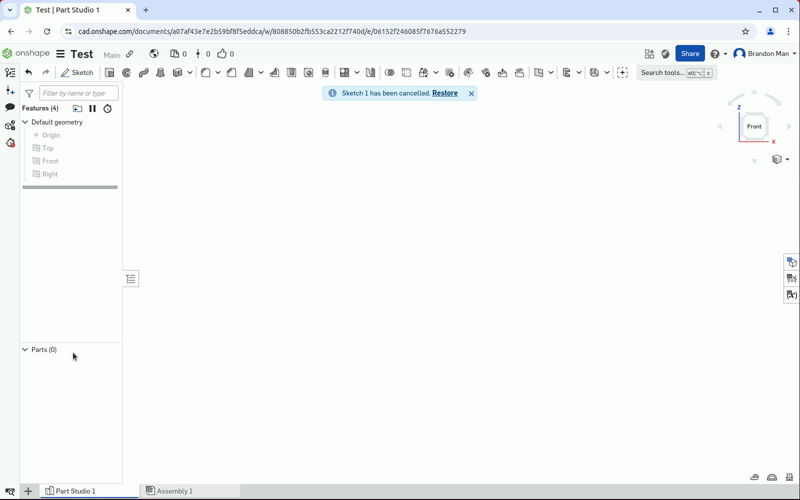
mouse_move(73, 352)
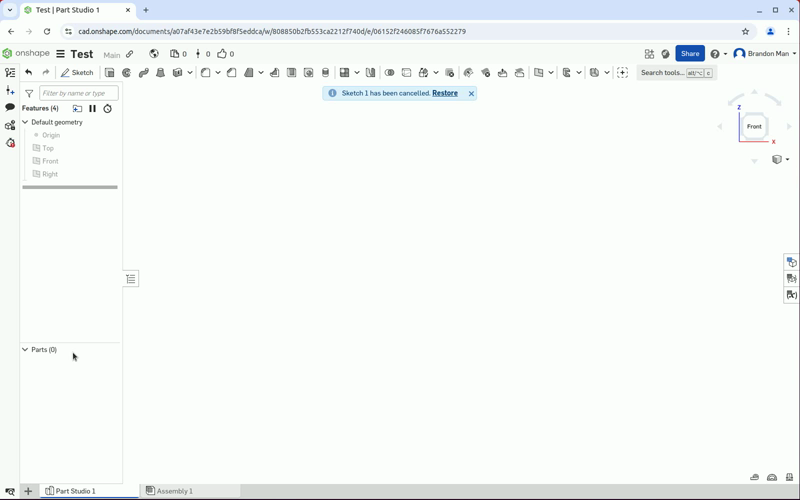
key(shift+y)
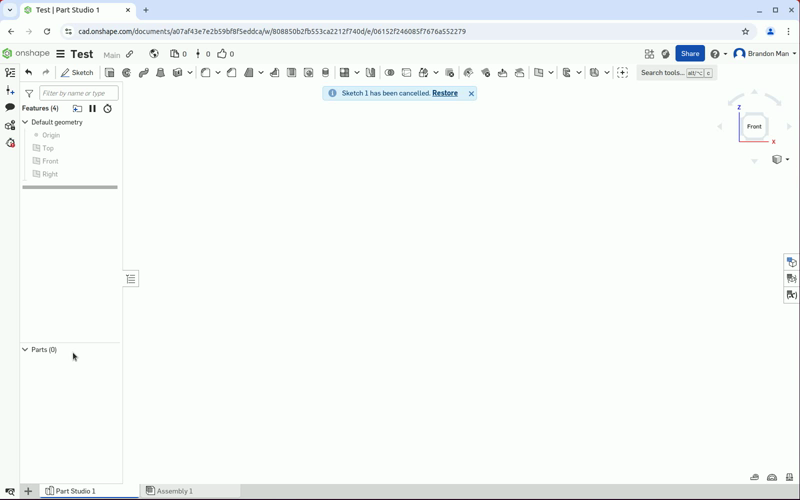
key(shift+s)
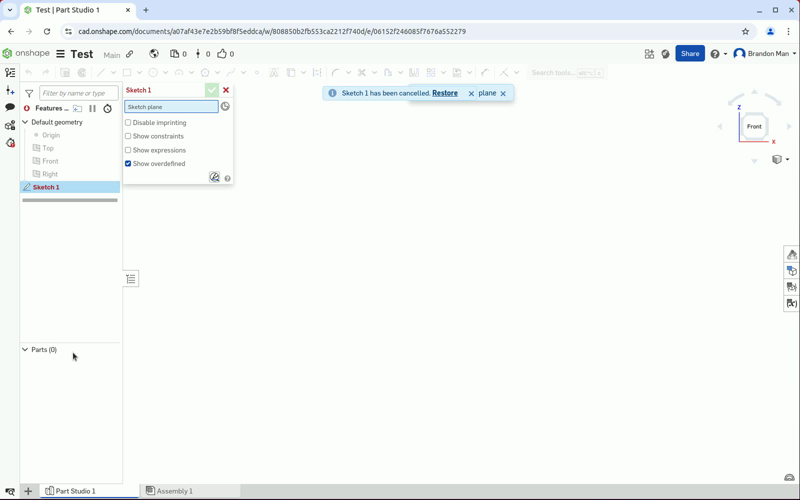
mouse_move(73, 163)
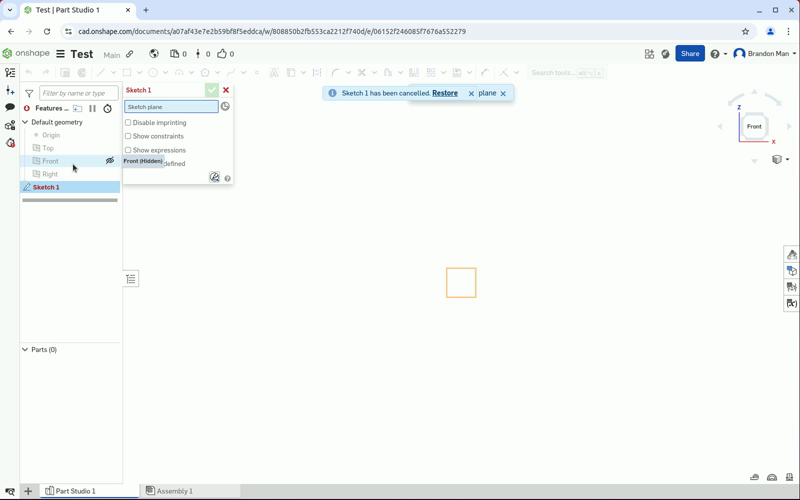
click(73, 163)
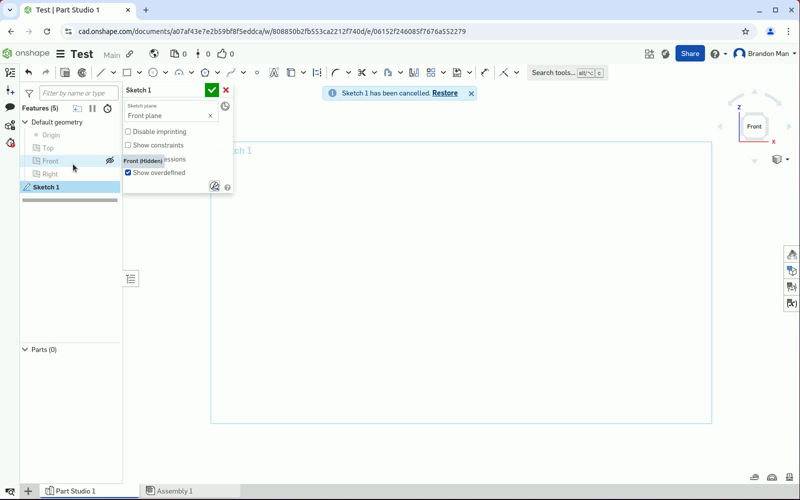
mouse_move(73, 352)
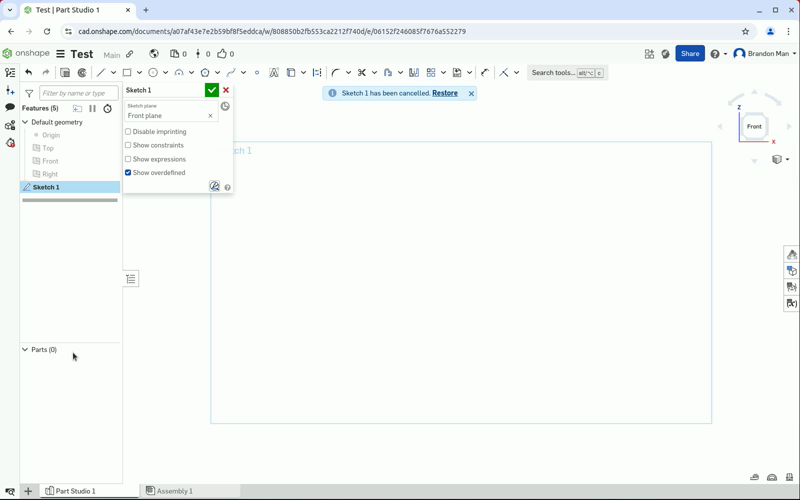
key(y)
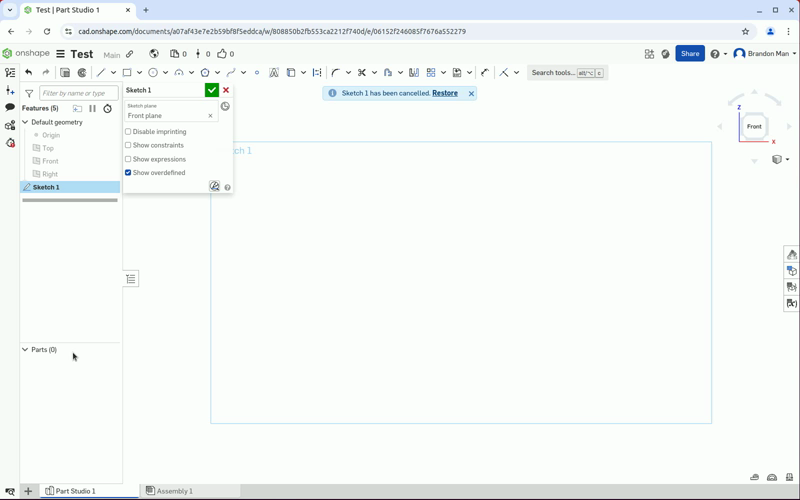
key(l)
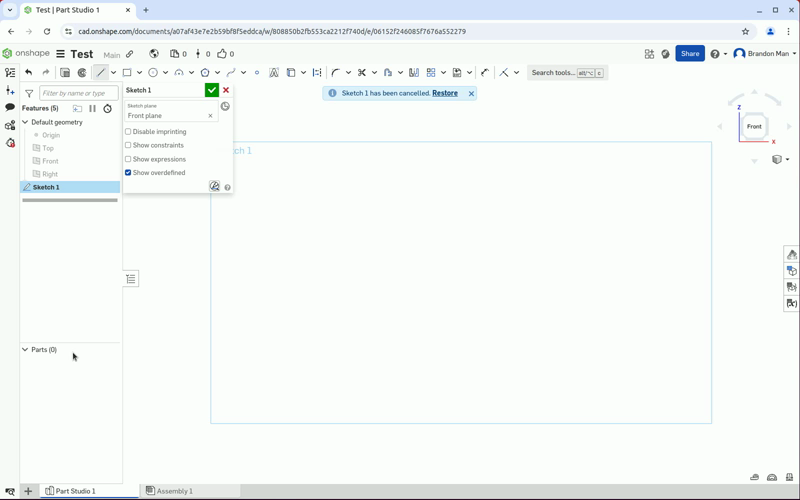
key_down(shift)
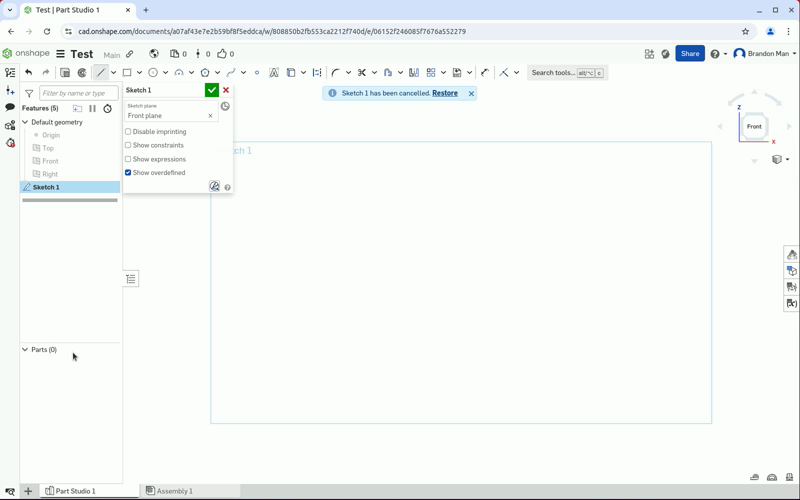
mouse_move(437, 294)
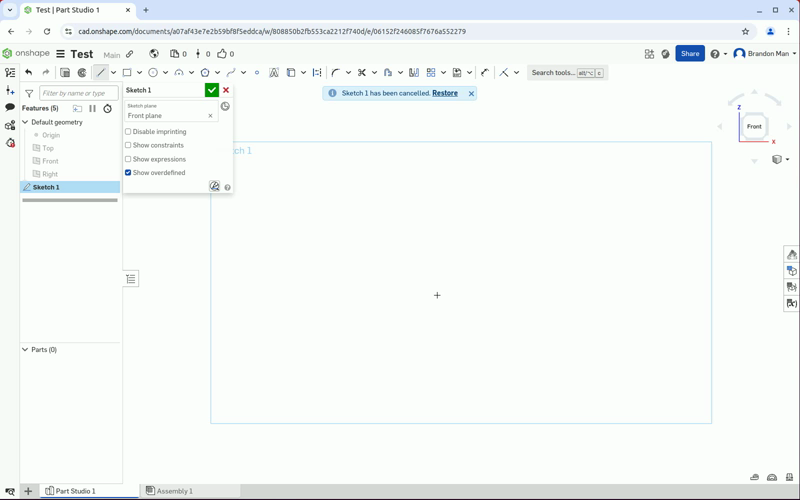
click(437, 294)
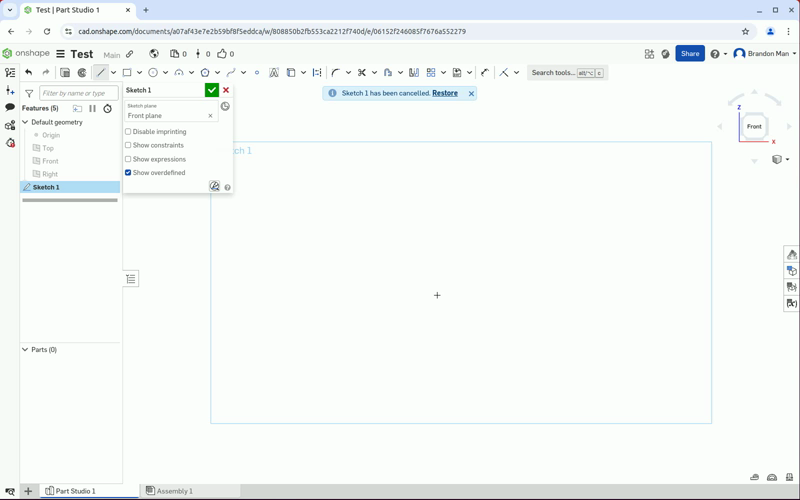
key_up(shift)
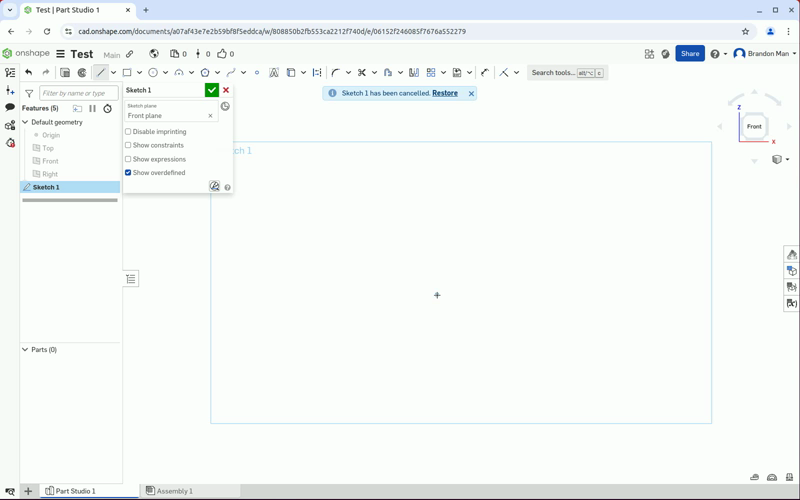
key_down(shift)
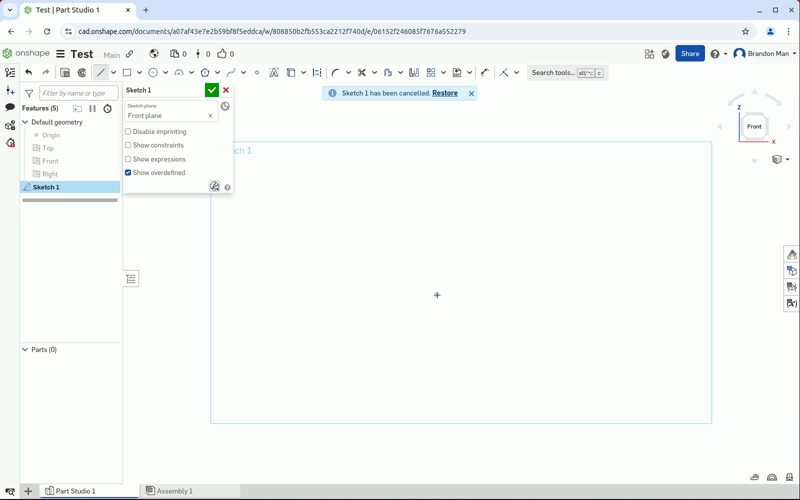
mouse_move(467, 294)
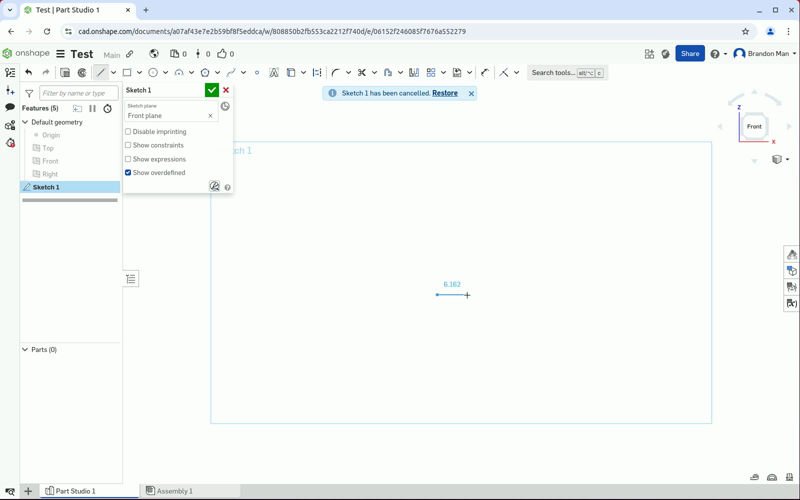
mouse_move(456, 306)
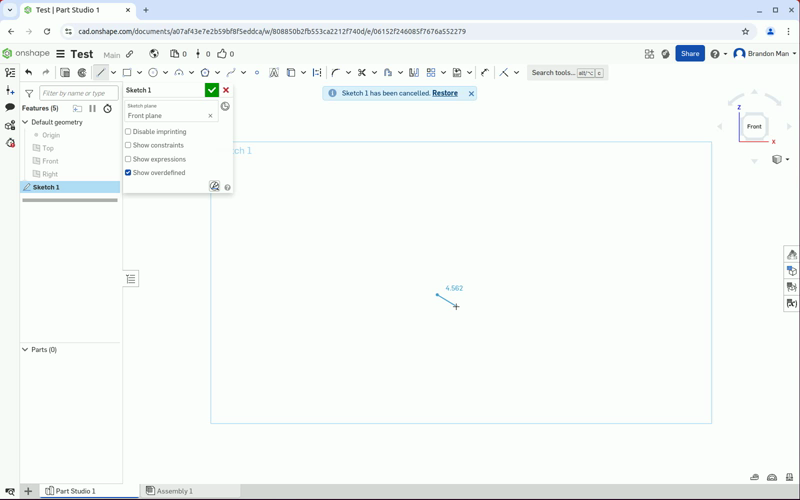
click(456, 306)
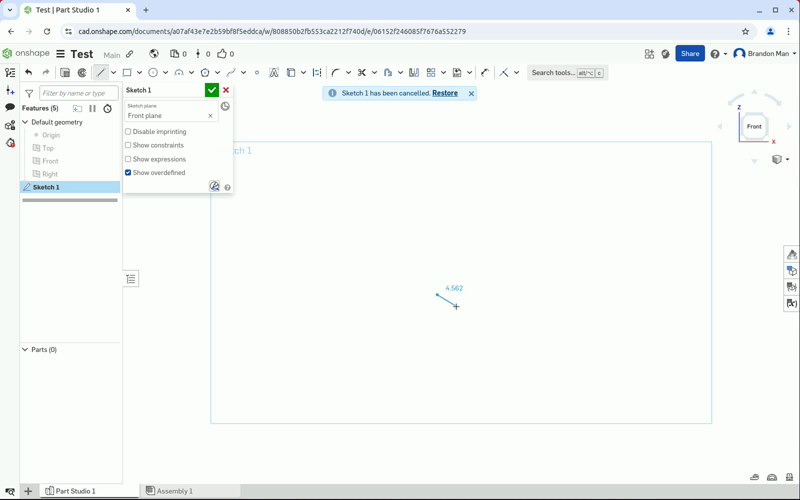
key_up(shift)
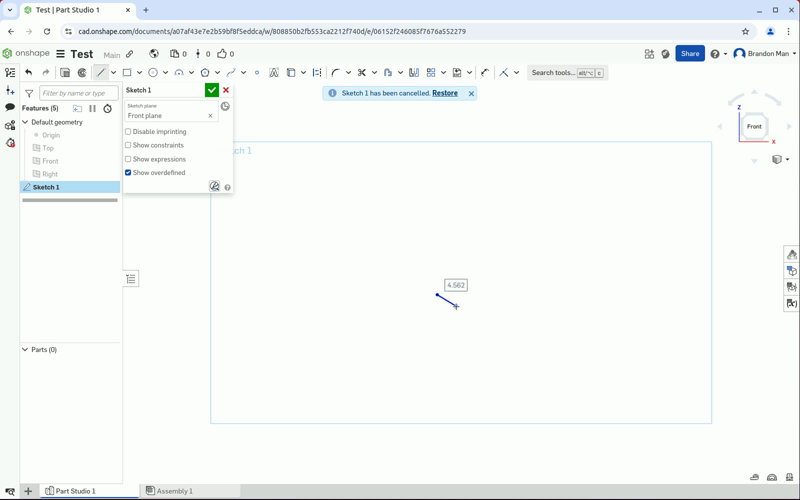
key_down(shift)
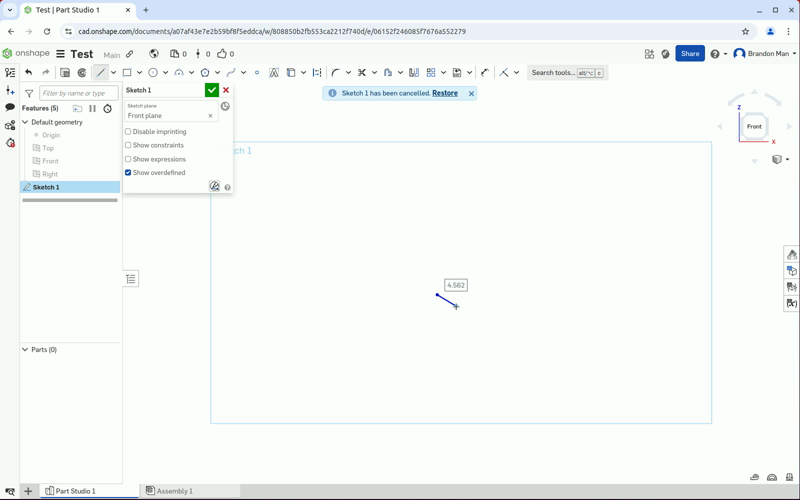
mouse_move(486, 306)
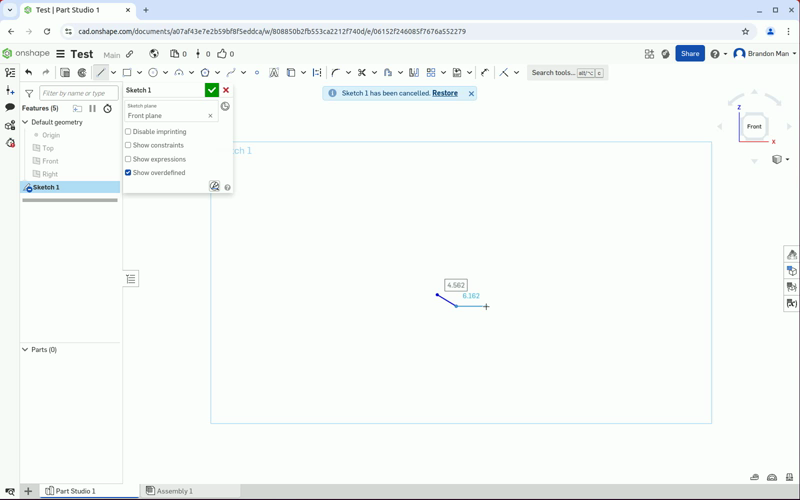
mouse_move(495, 306)
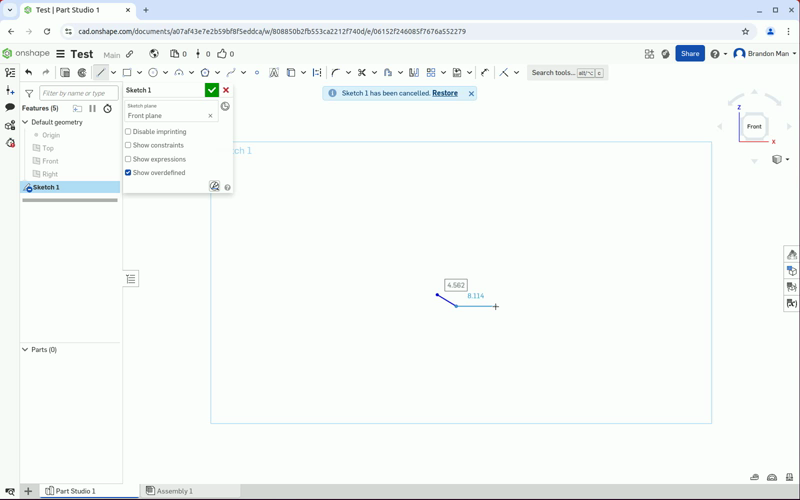
click(495, 306)
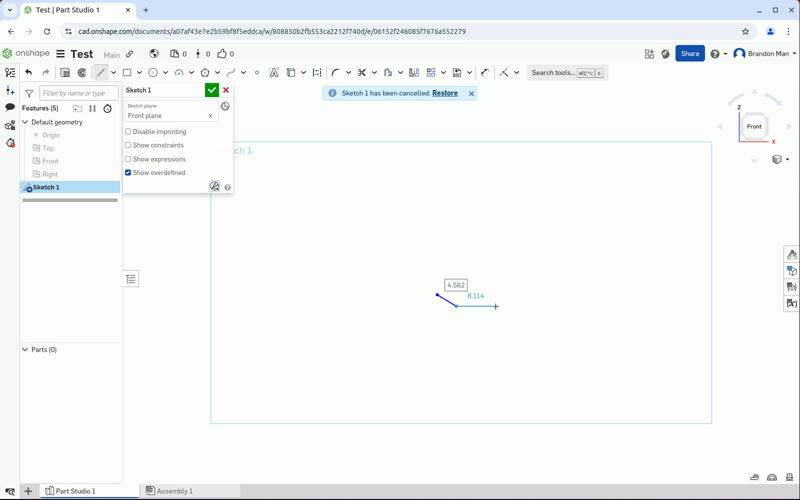
key_up(shift)
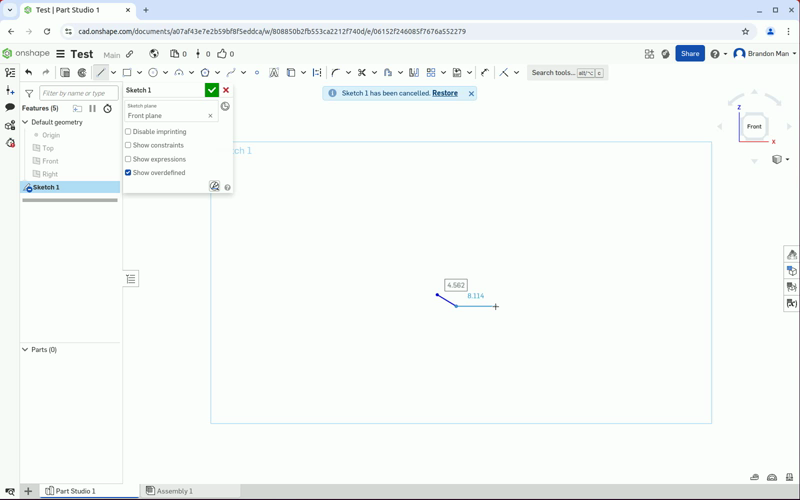
key_down(shift)
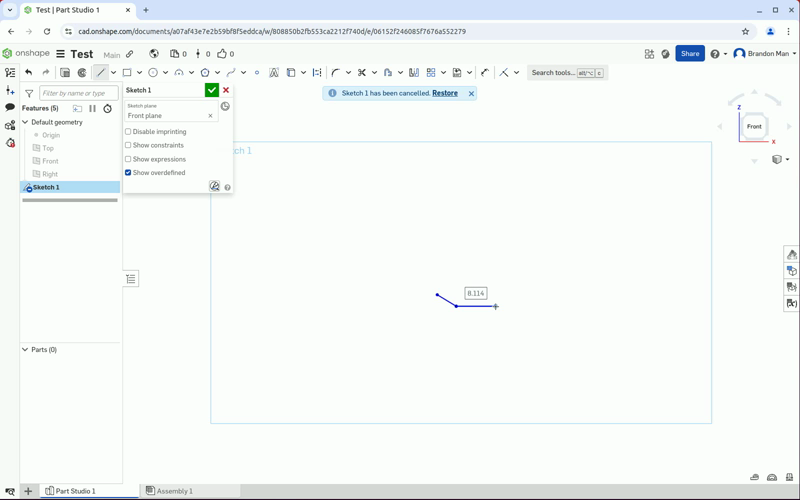
mouse_move(525, 306)
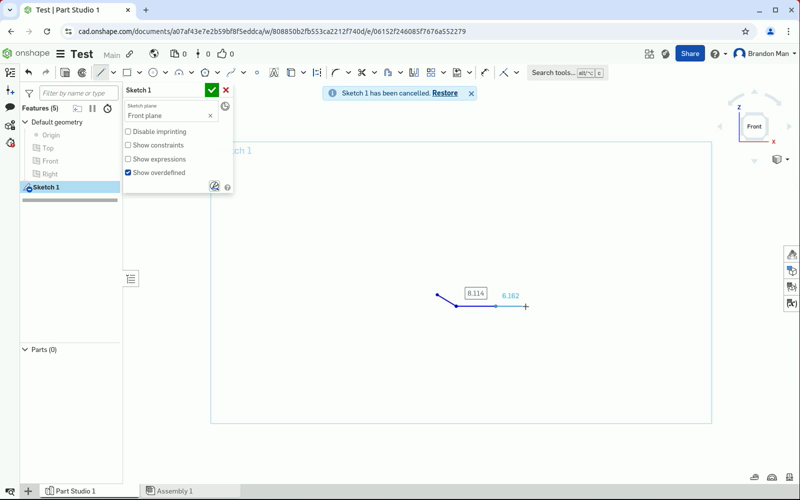
mouse_move(553, 306)
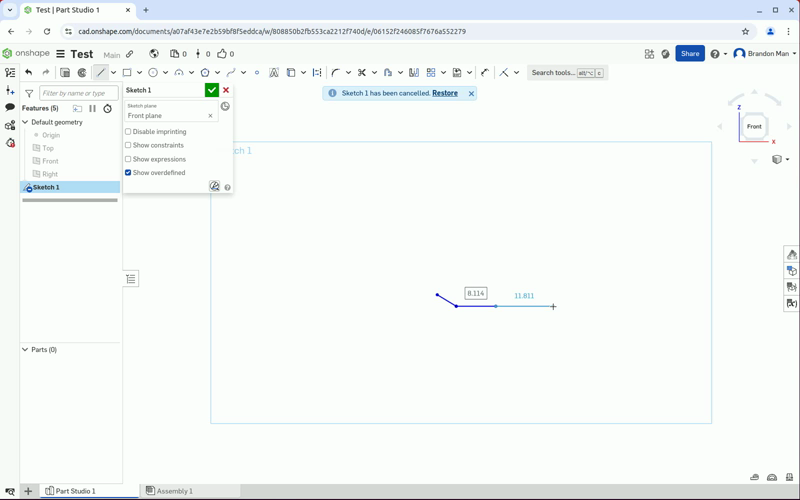
click(553, 306)
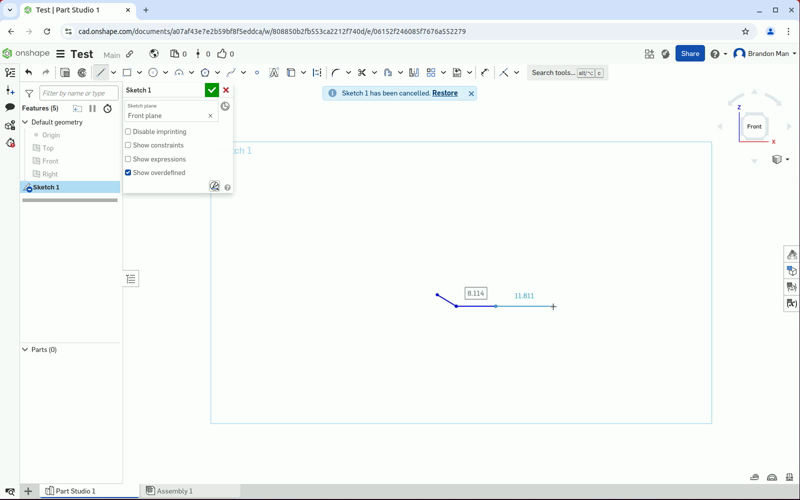
key_up(shift)
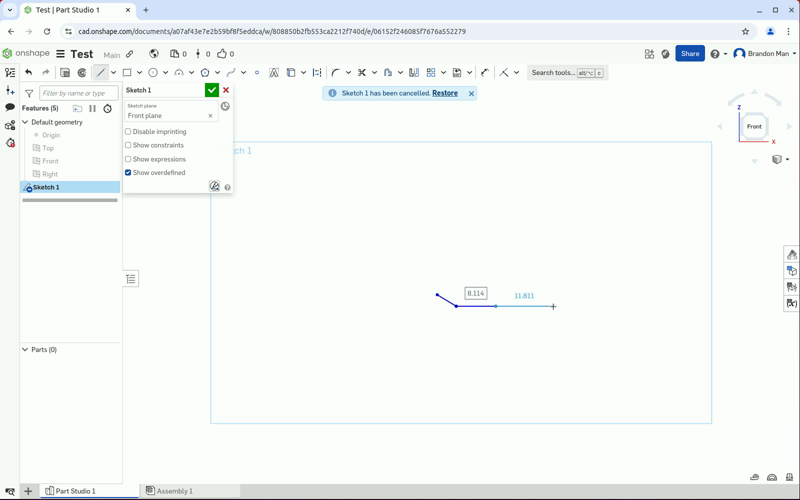
key_down(shift)
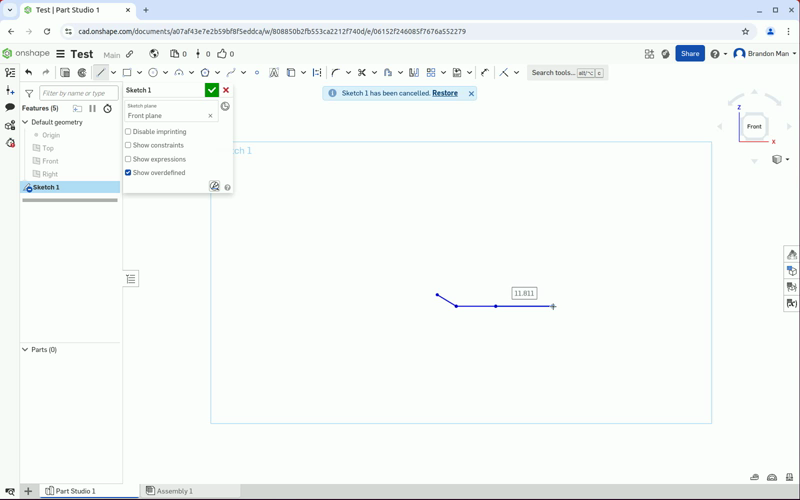
mouse_move(583, 306)
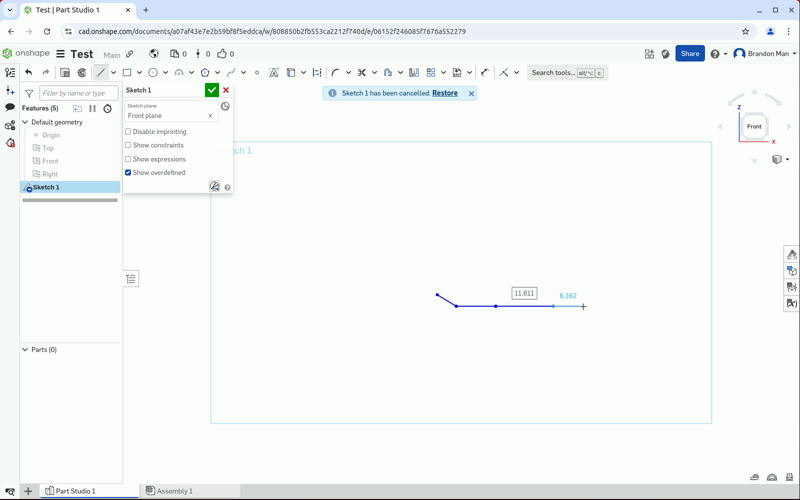
mouse_move(573, 283)
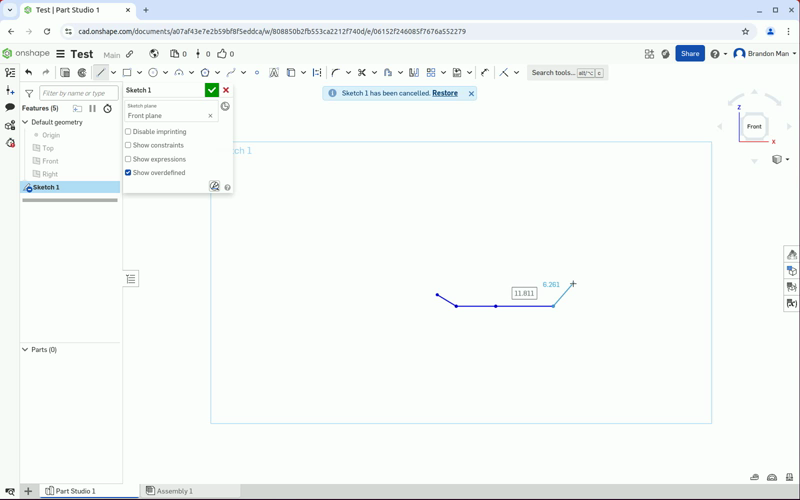
click(573, 283)
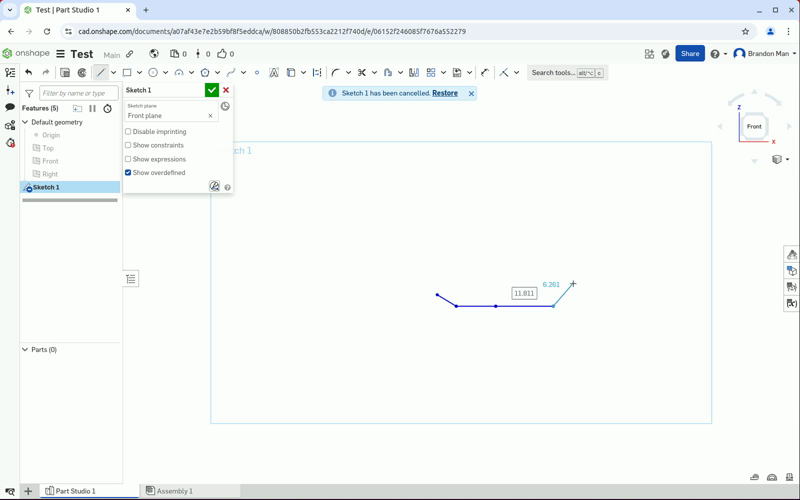
key_up(shift)
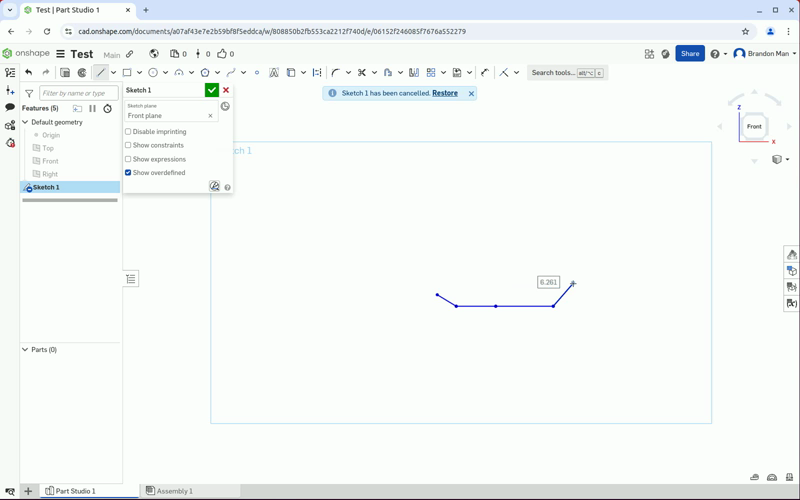
key_down(shift)
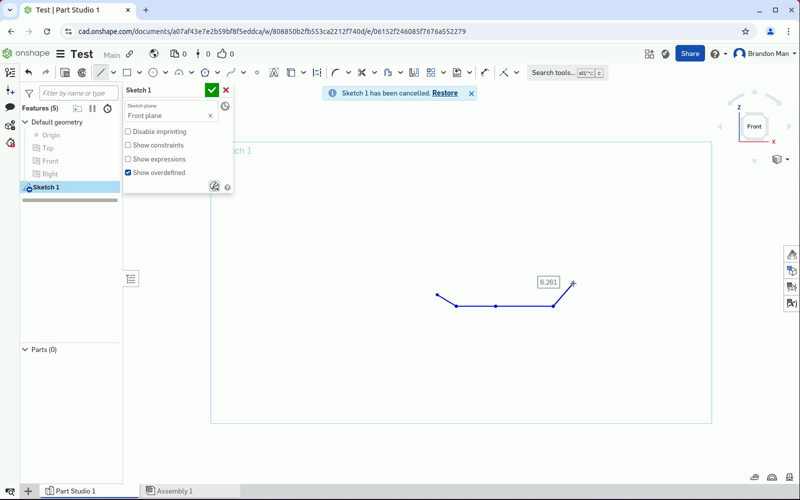
mouse_move(589, 283)
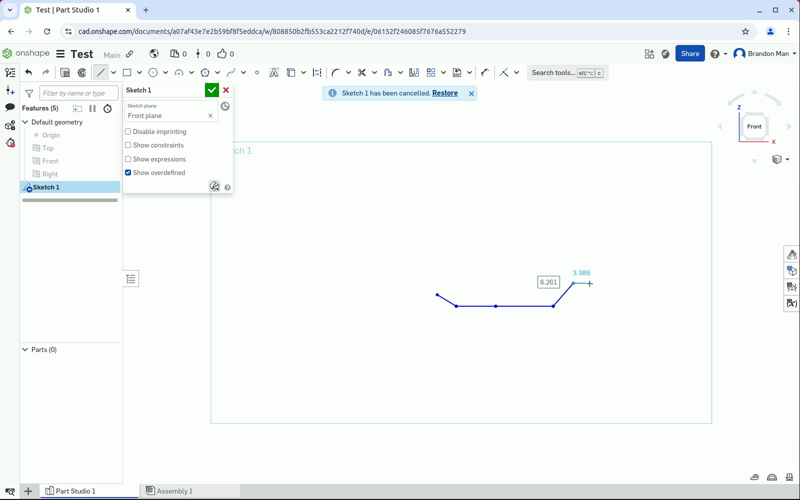
mouse_move(573, 247)
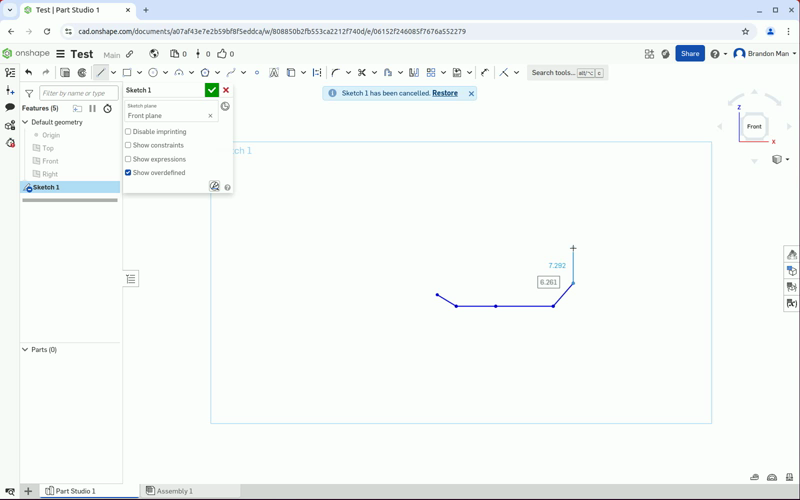
click(573, 247)
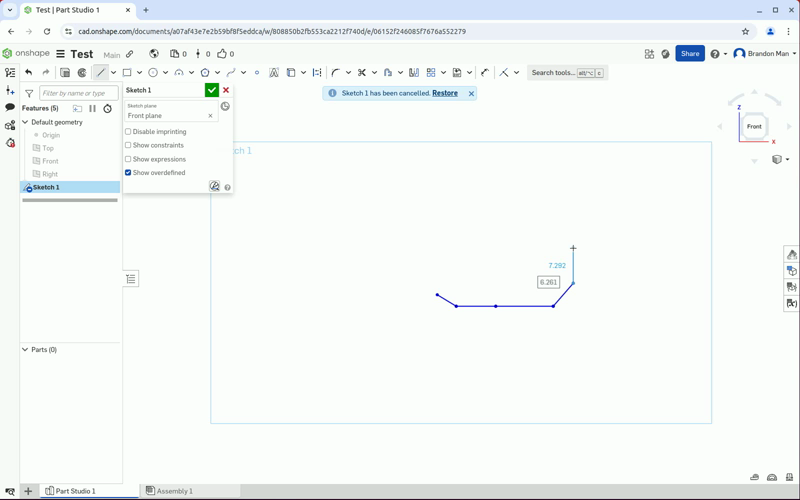
key_up(shift)
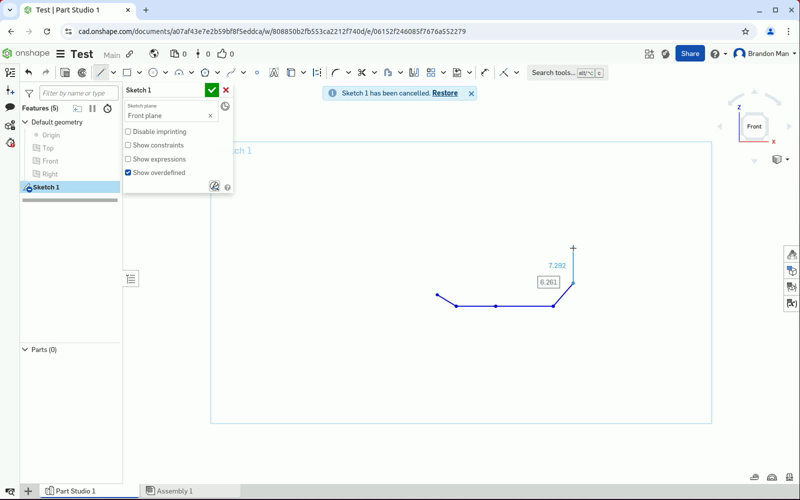
key_down(shift)
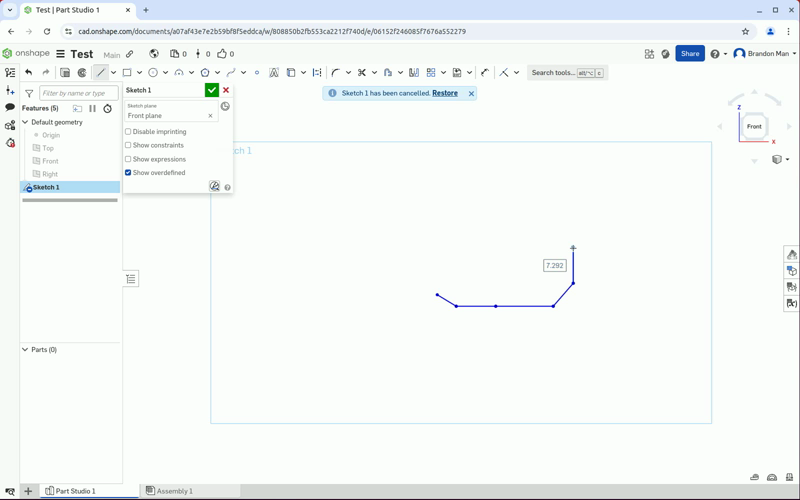
mouse_move(589, 247)
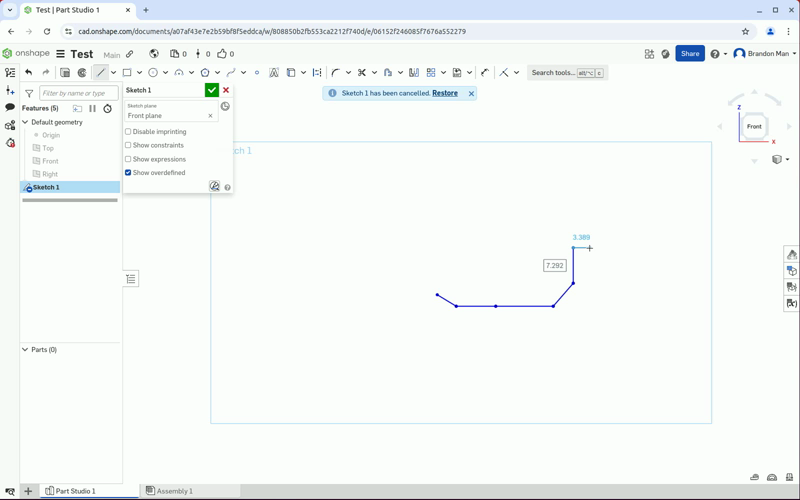
mouse_move(568, 243)
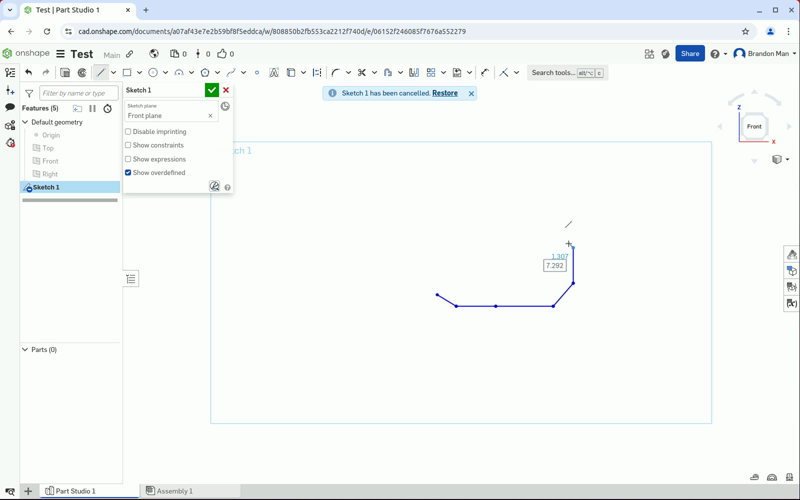
scroll(6)
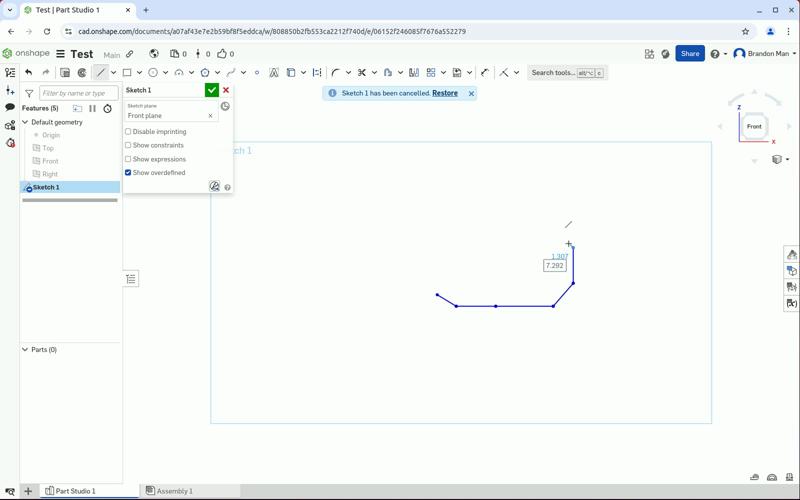
scroll(6)
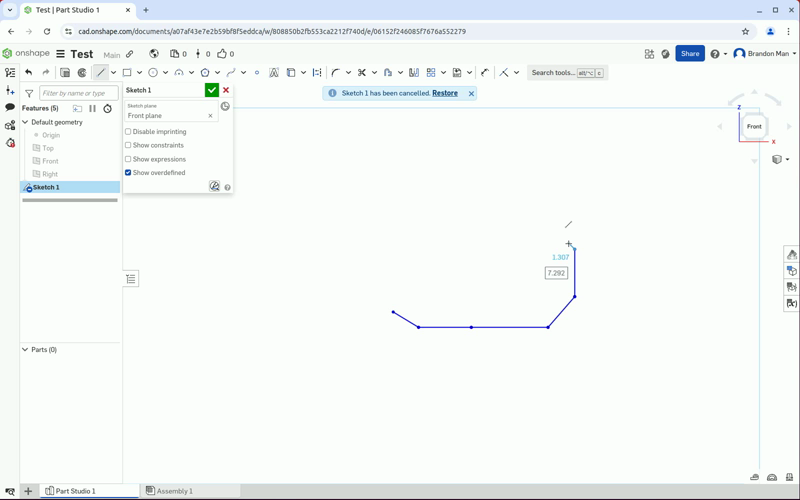
scroll(6)
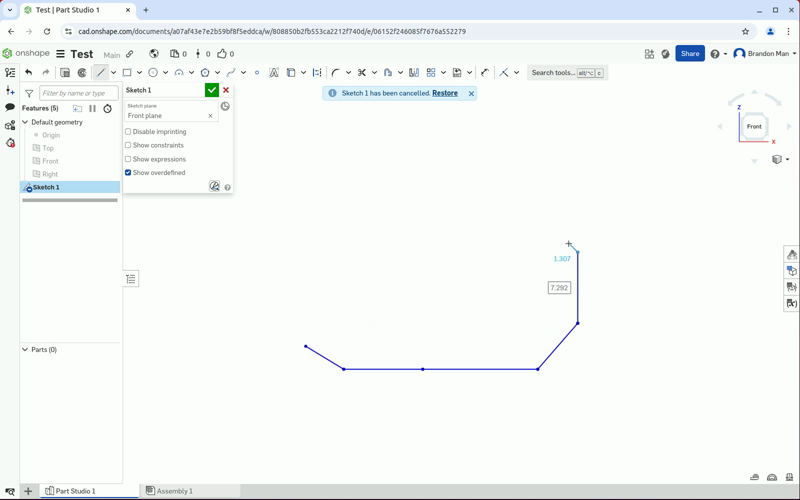
scroll(6)
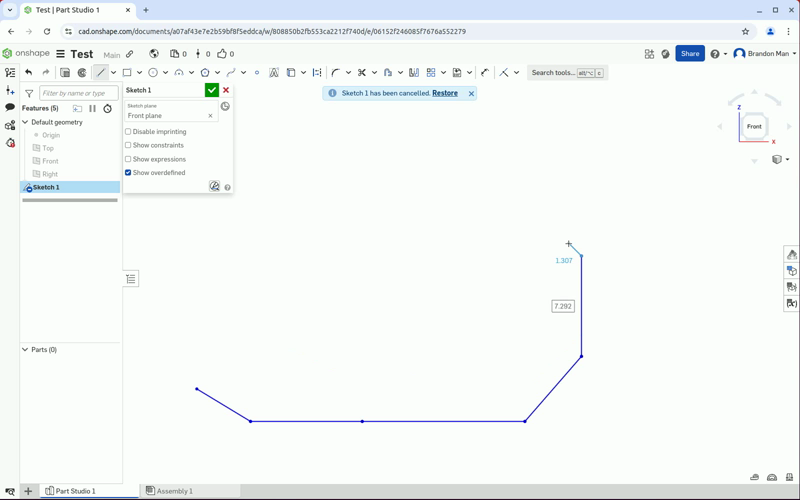
scroll(6)
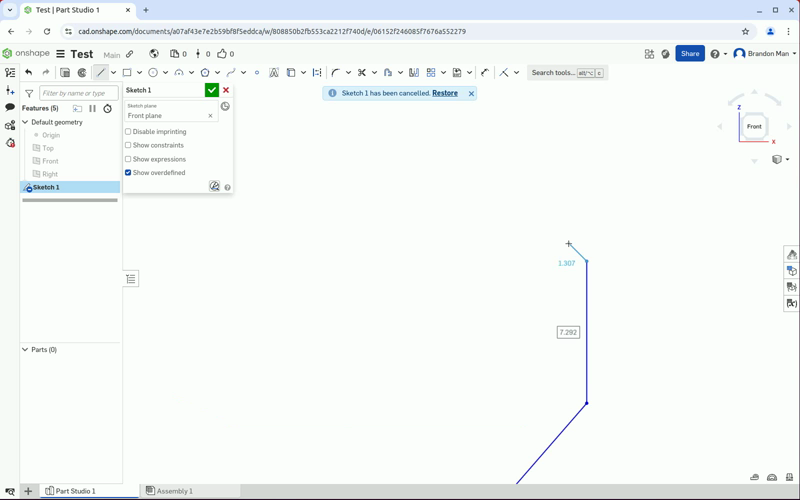
scroll(6)
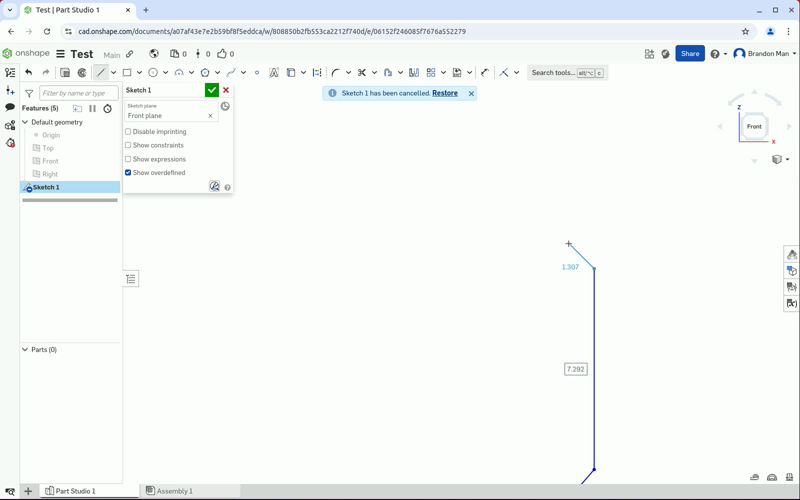
scroll(6)
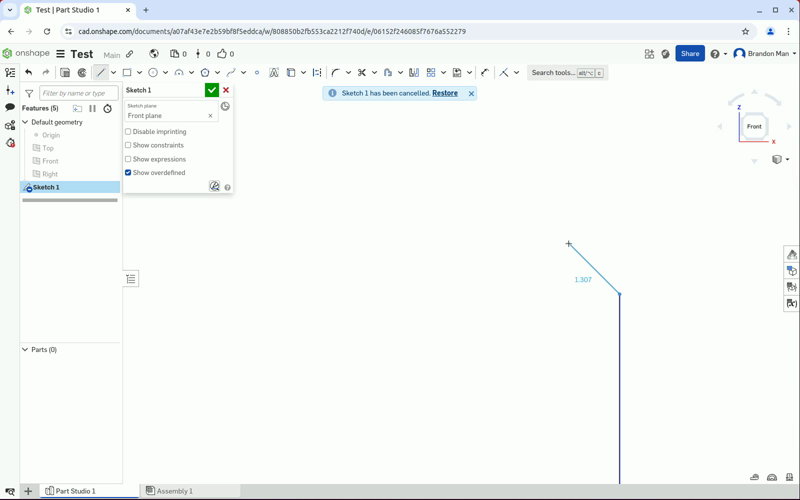
click(568, 243)
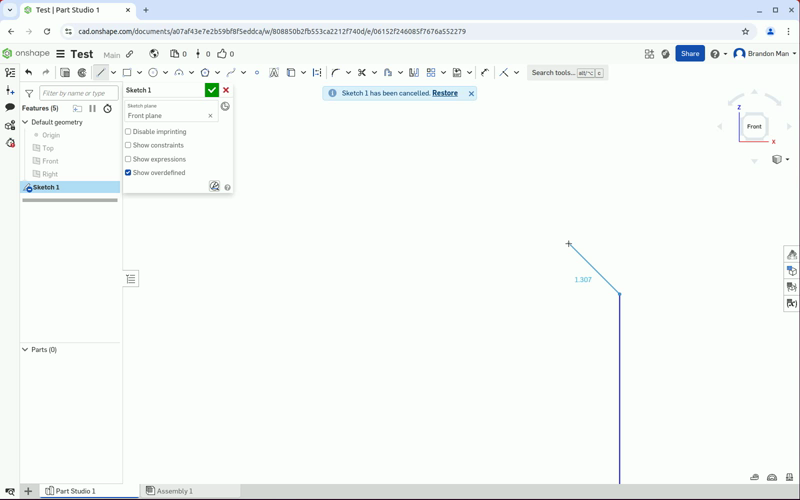
scroll(-6)
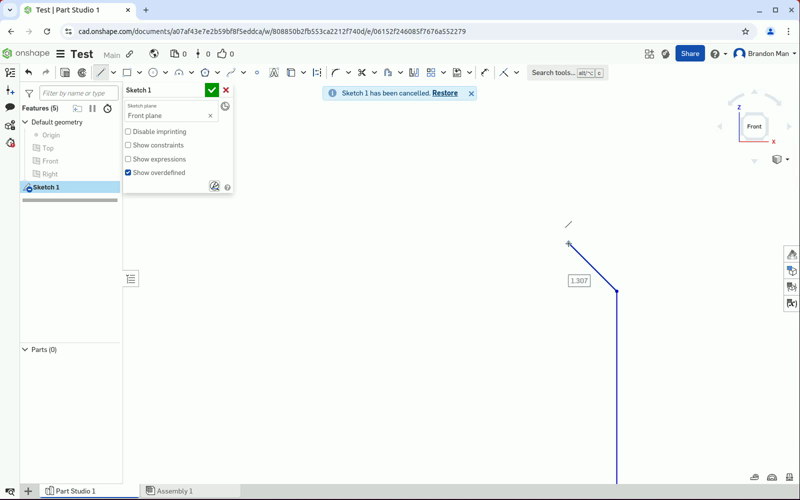
scroll(-6)
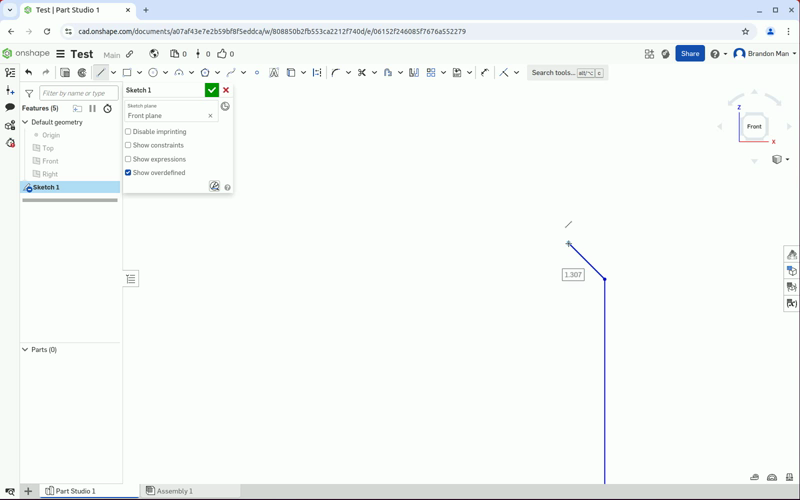
scroll(-6)
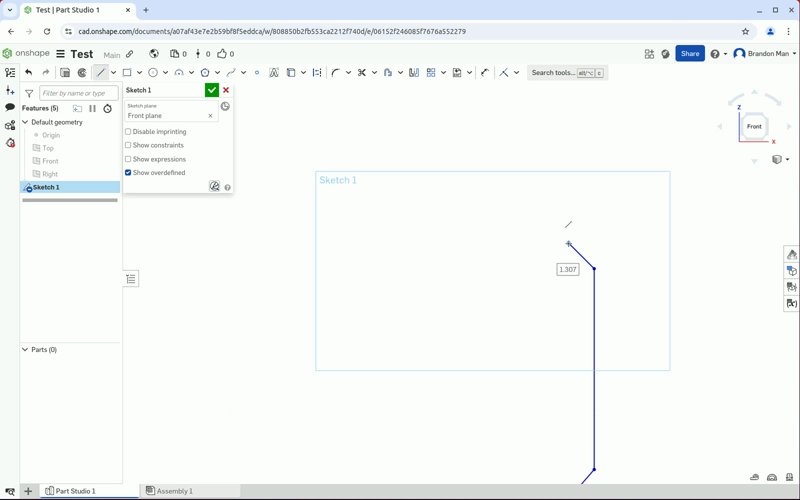
scroll(-6)
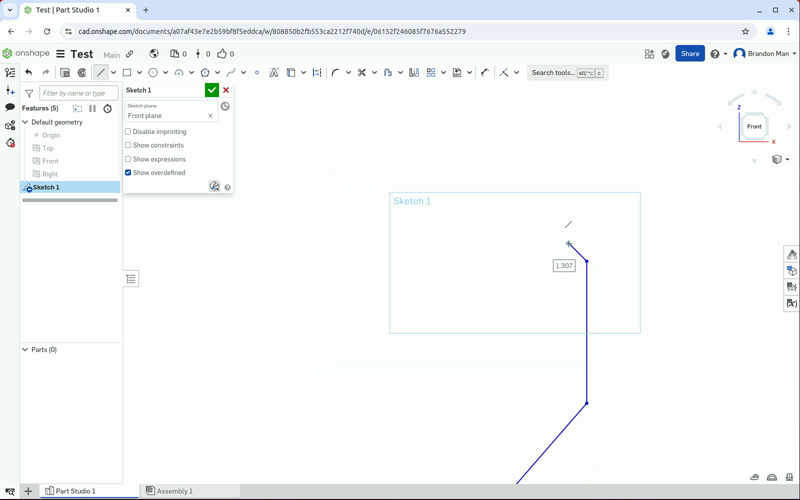
scroll(-6)
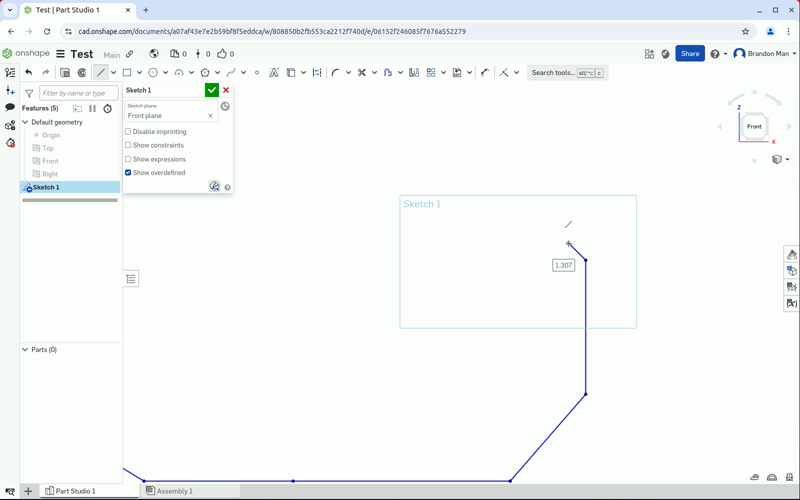
scroll(-6)
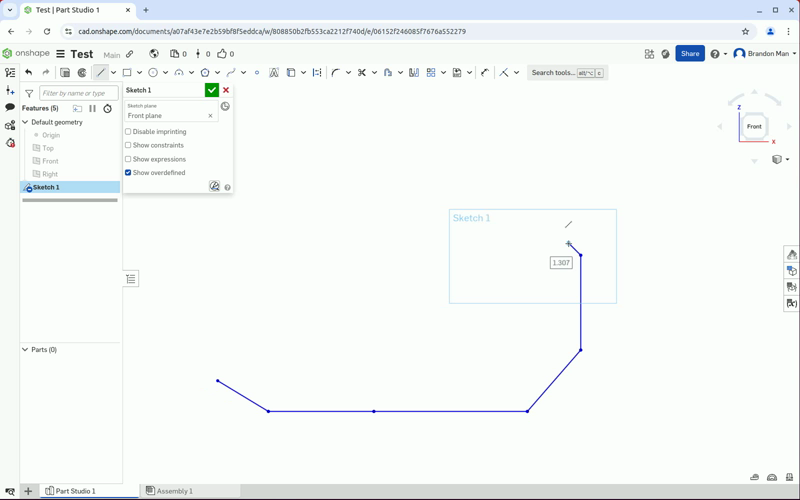
scroll(-6)
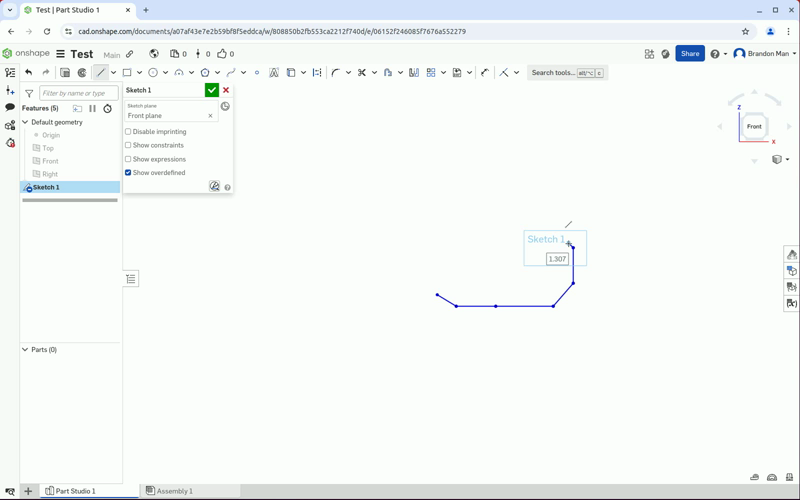
key_up(shift)
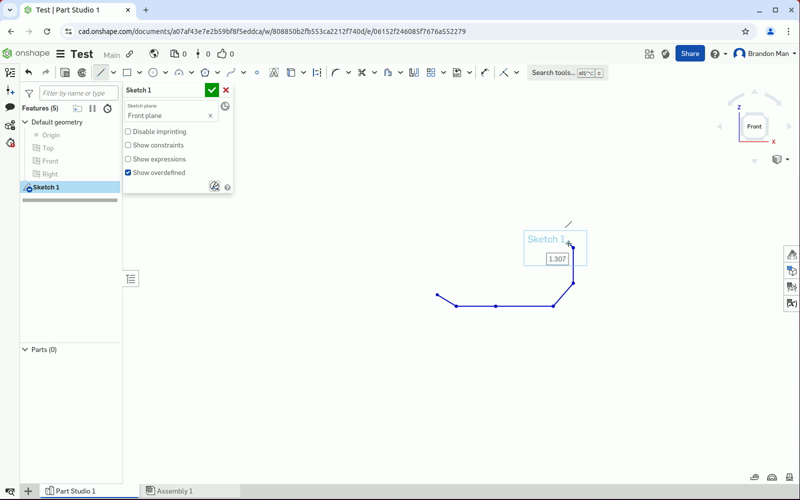
key_down(shift)
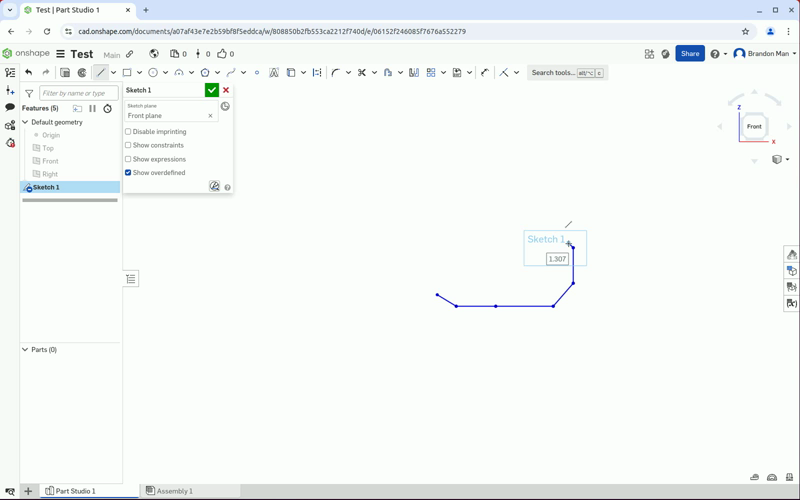
mouse_move(589, 243)
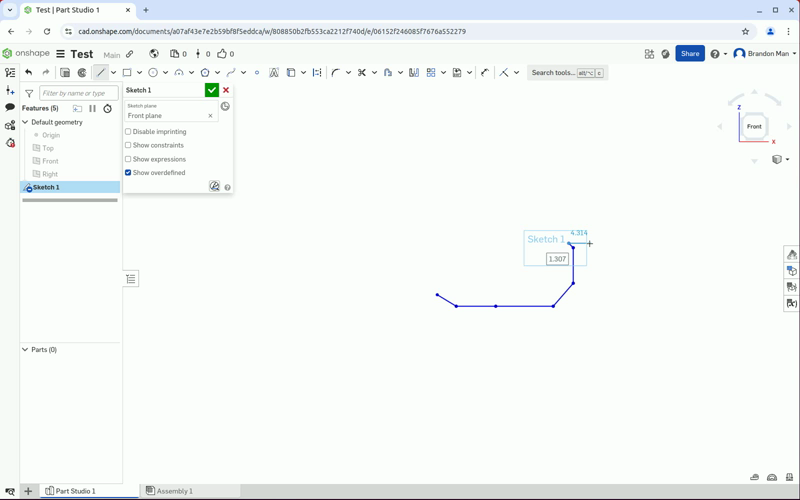
mouse_move(524, 243)
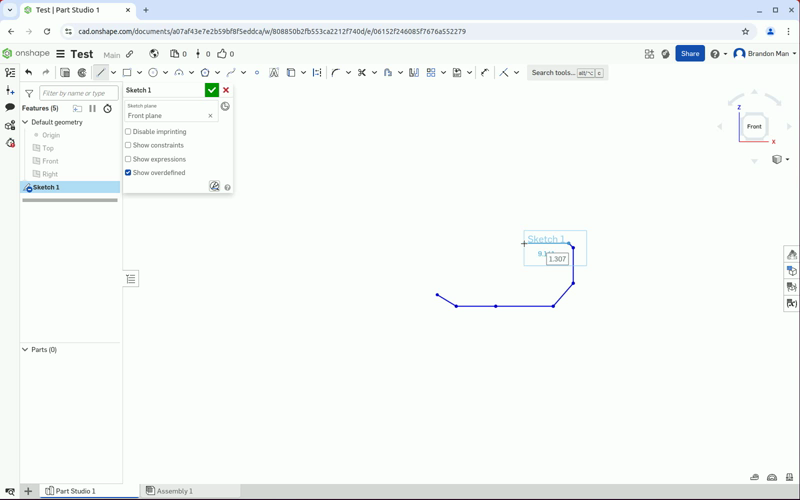
click(524, 243)
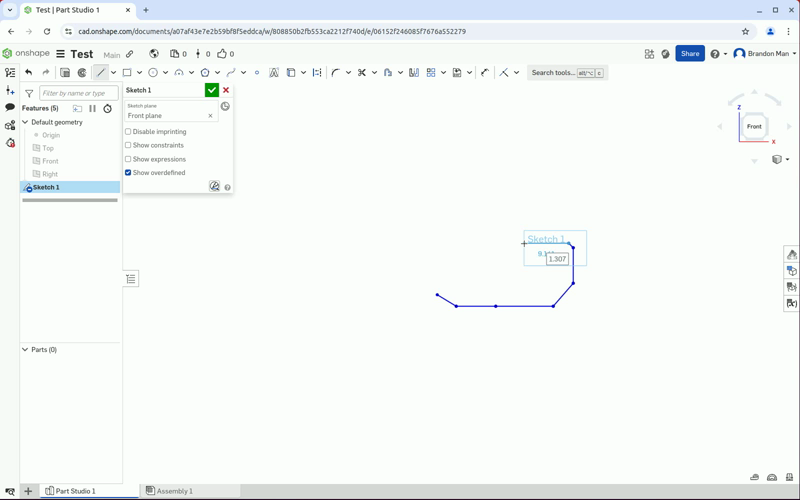
key_up(shift)
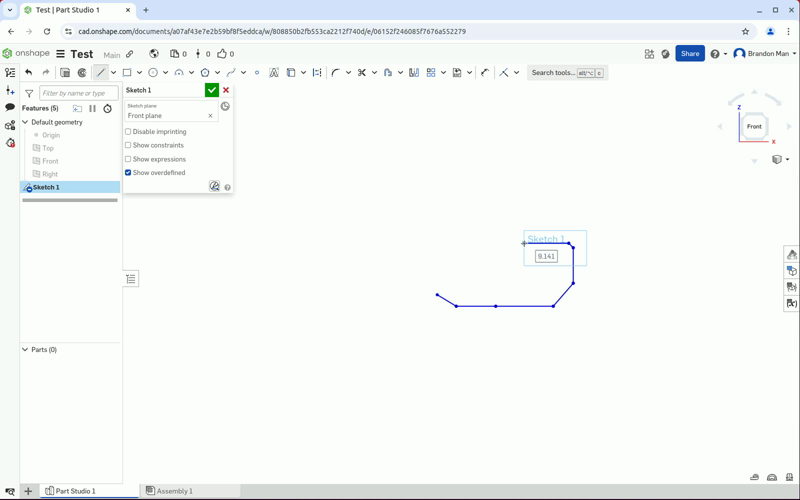
key(esc)
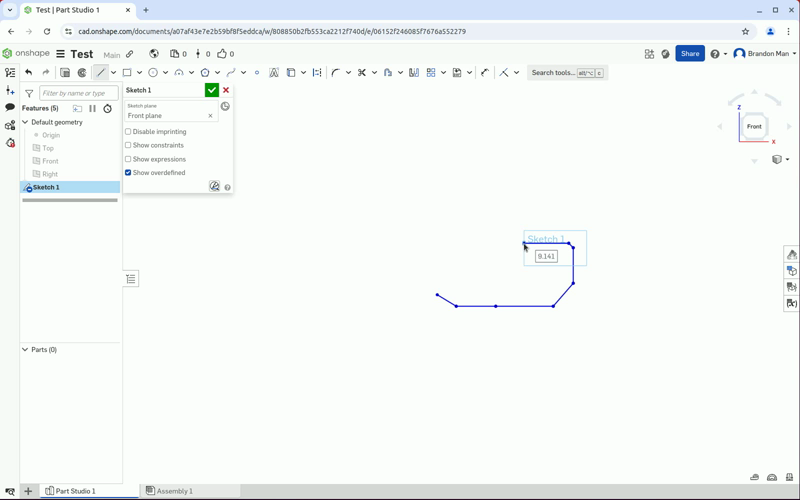
key(a)
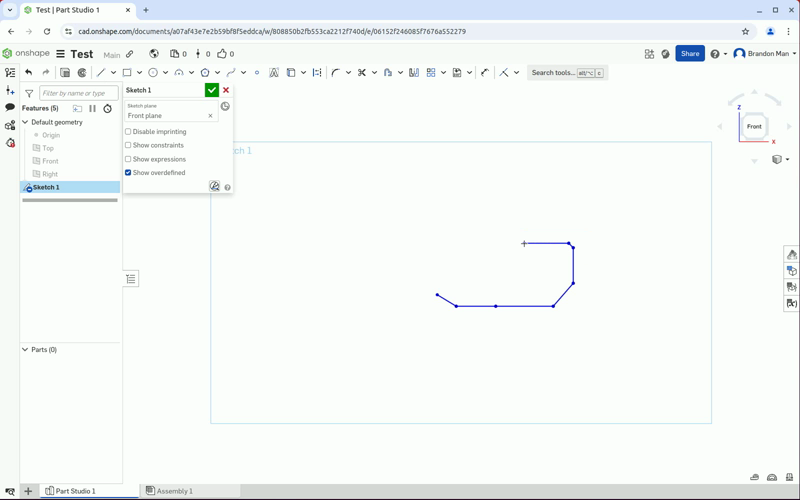
mouse_move(524, 243)
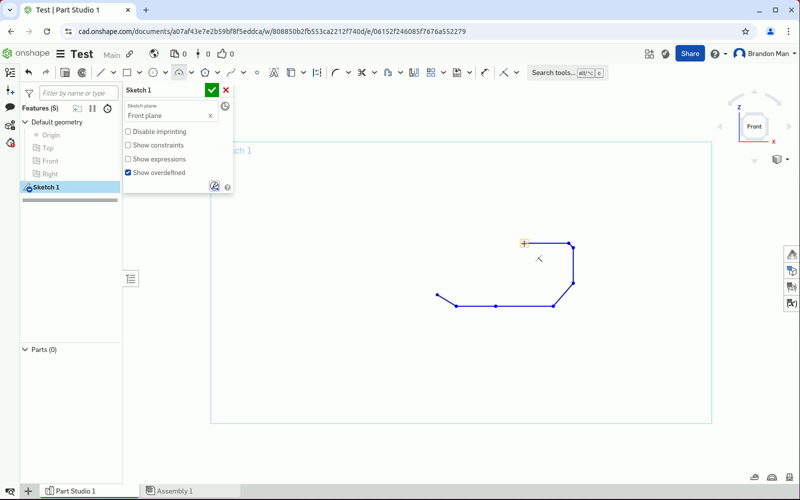
click(524, 243)
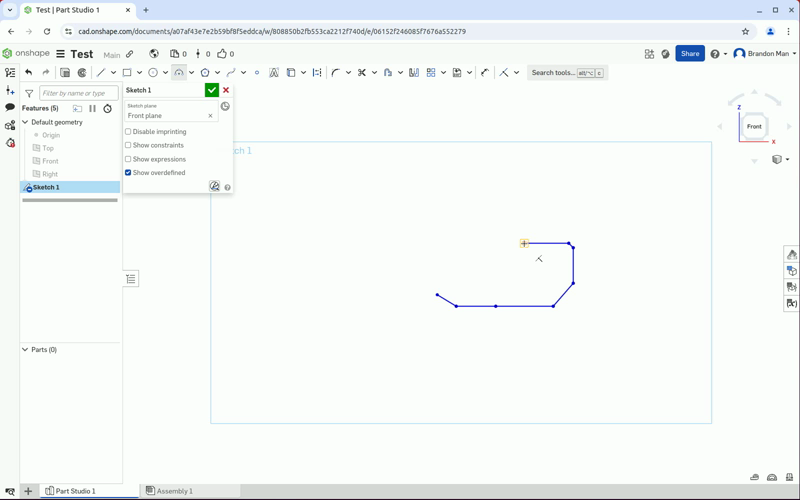
key_down(shift)
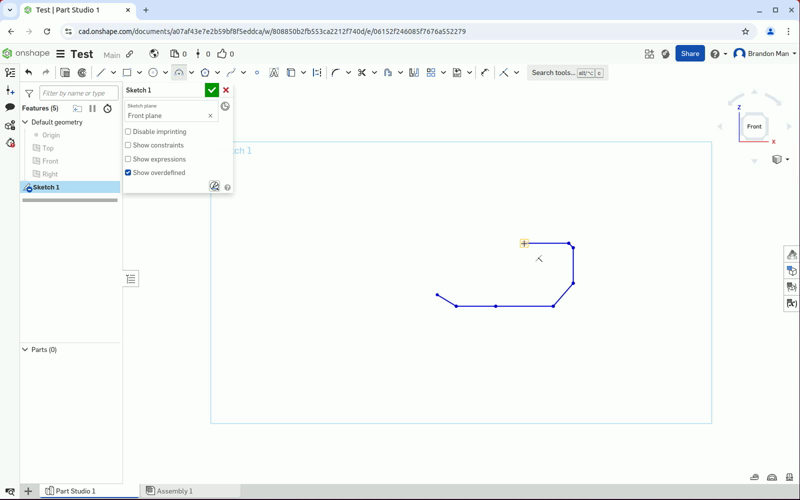
mouse_move(477, 255)
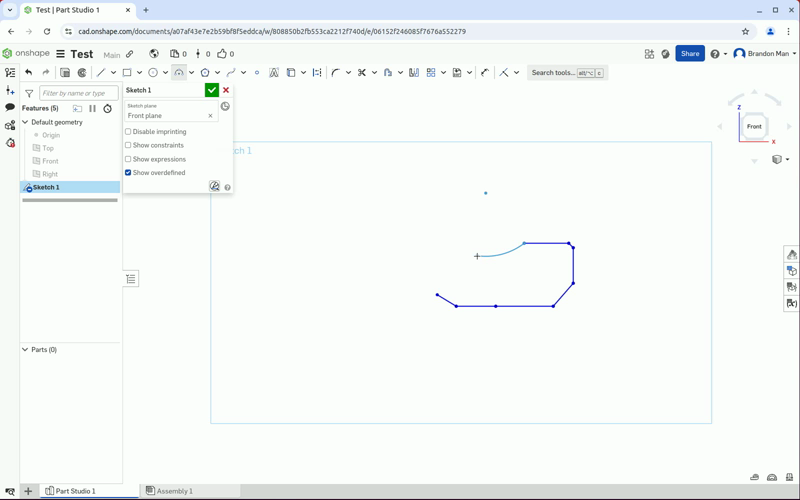
click(477, 255)
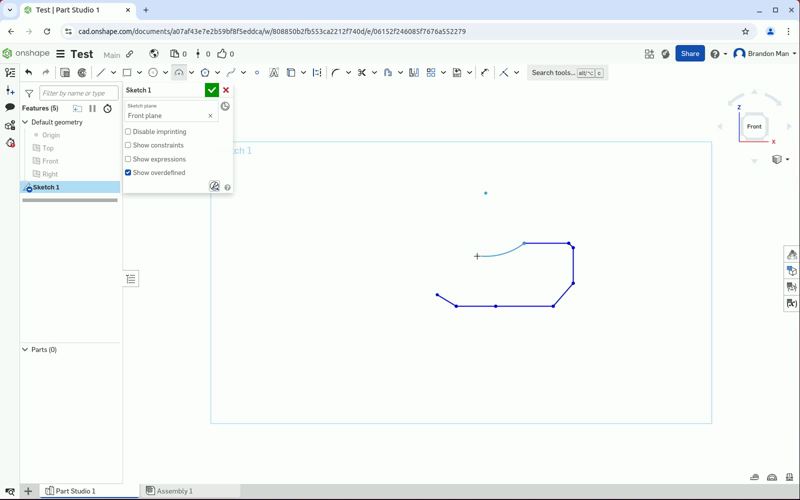
mouse_move(504, 260)
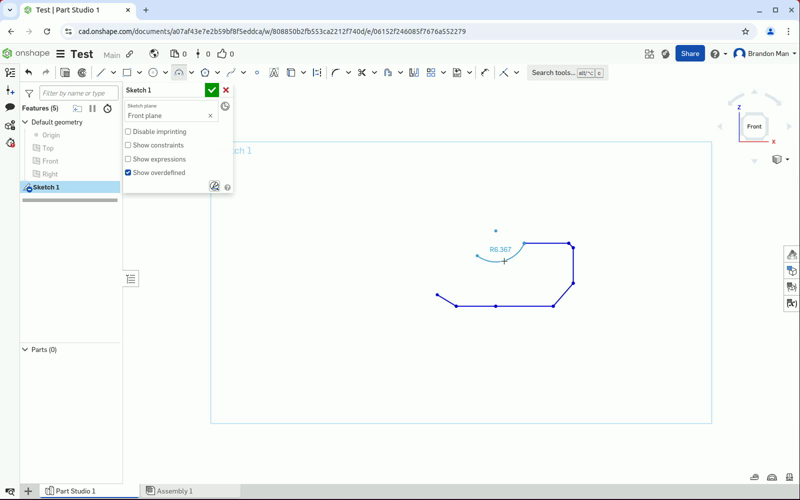
click(504, 260)
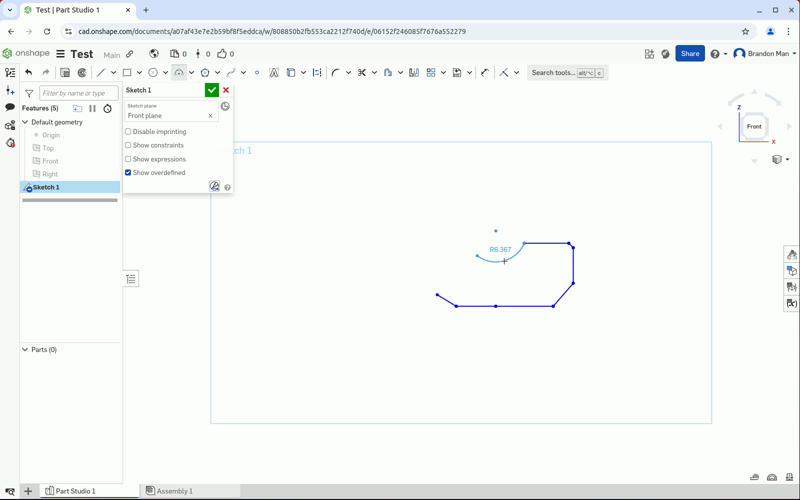
key_up(shift)
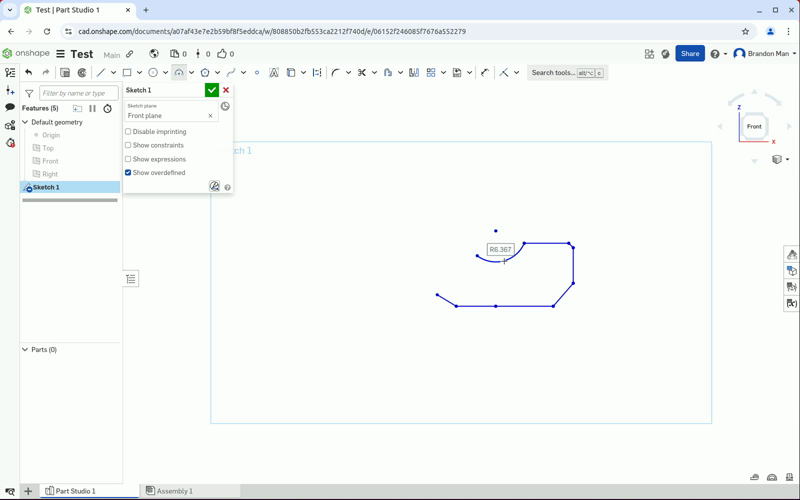
key(esc)
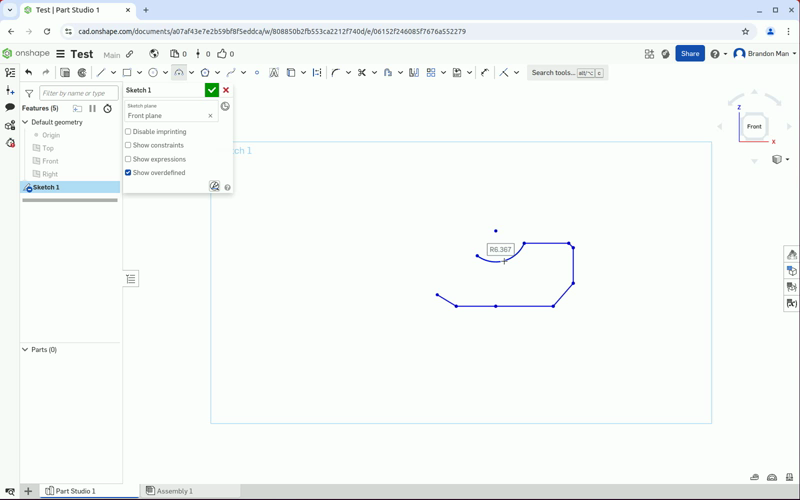
key(l)
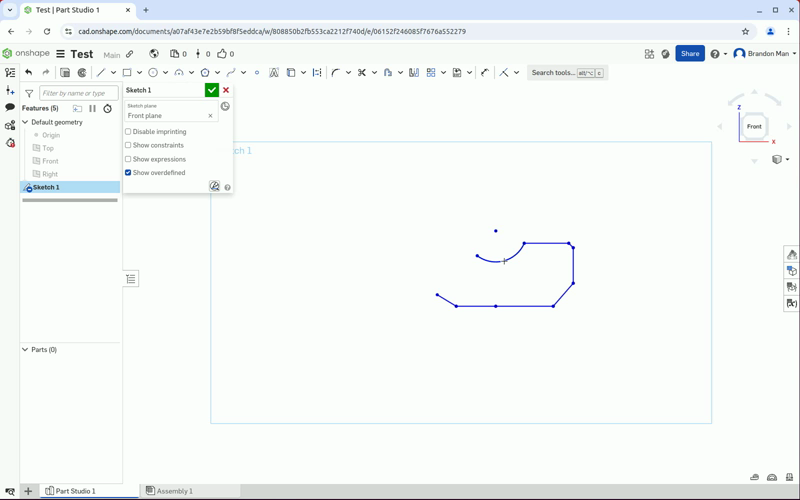
mouse_move(477, 255)
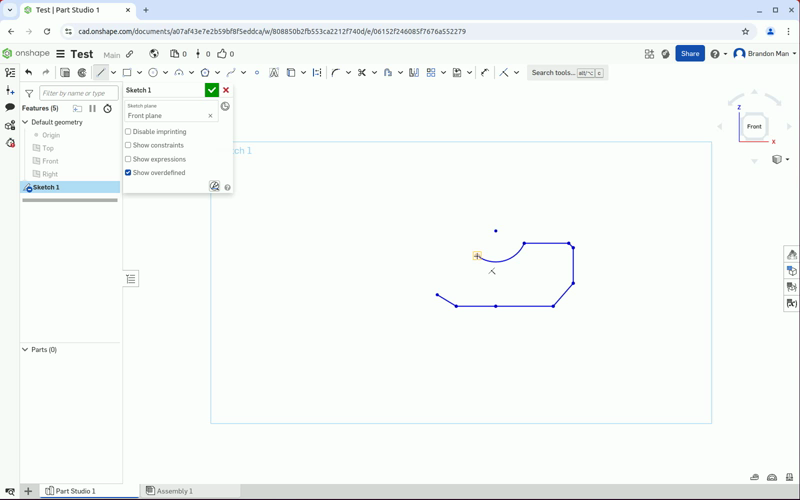
click(477, 255)
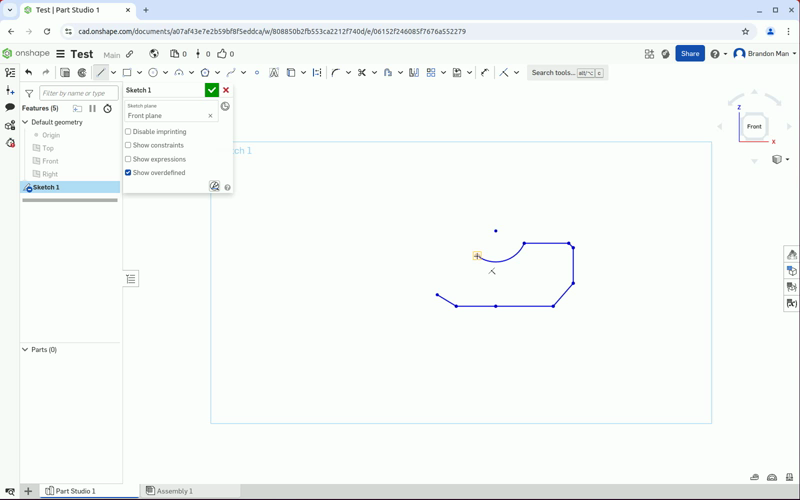
key_down(shift)
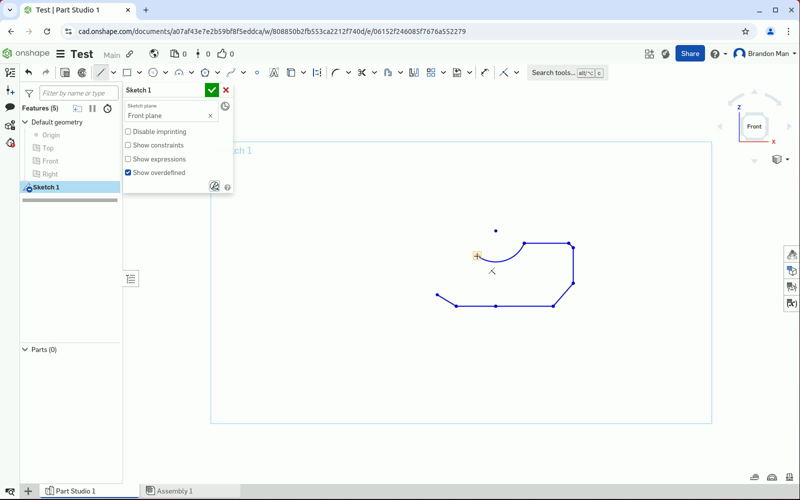
mouse_move(507, 255)
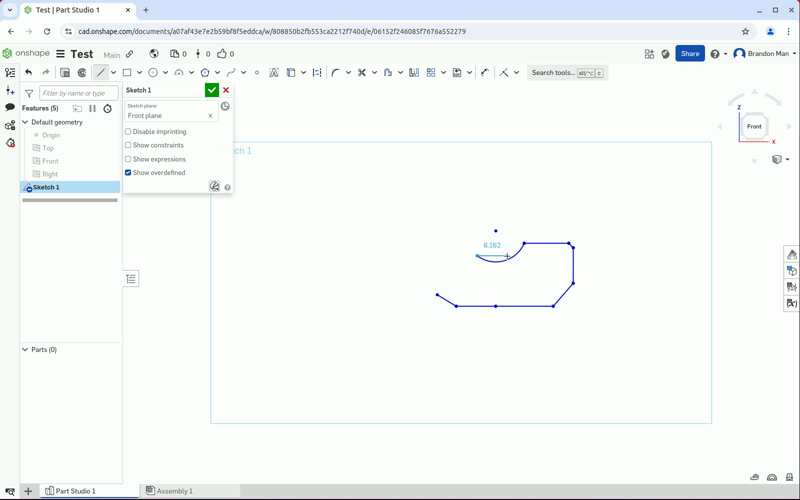
mouse_move(460, 253)
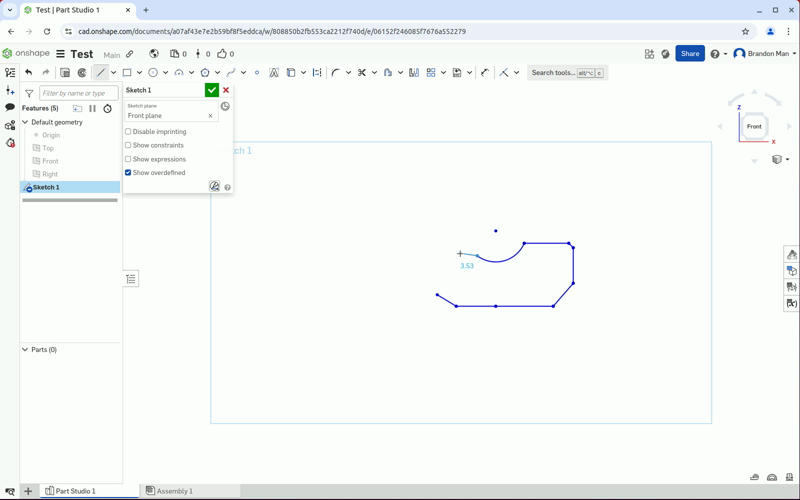
click(460, 253)
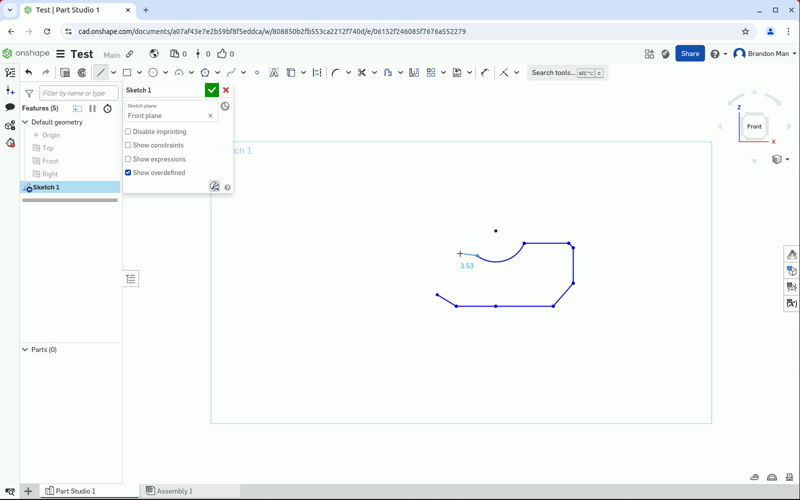
key_up(shift)
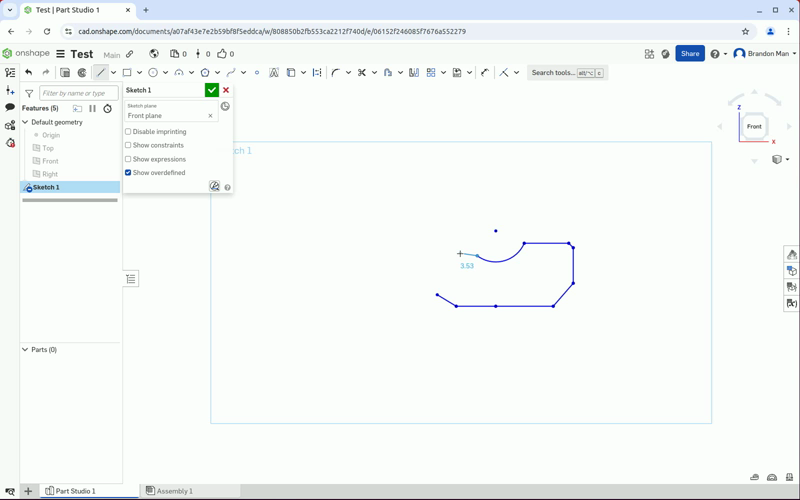
key_down(shift)
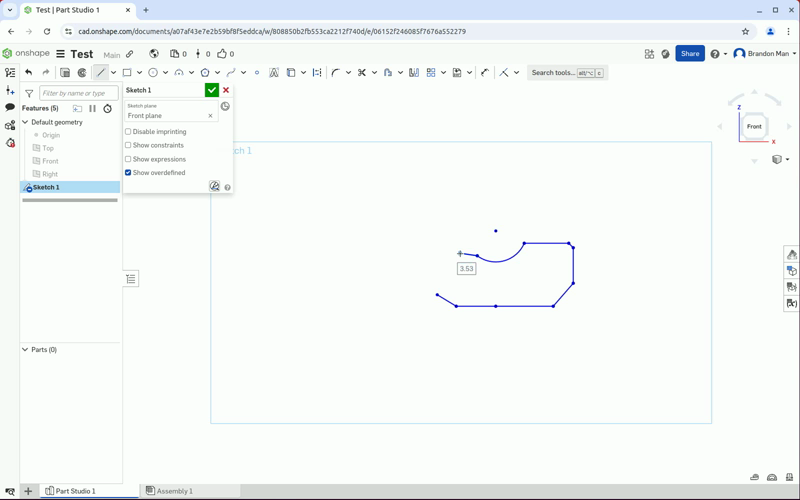
mouse_move(490, 253)
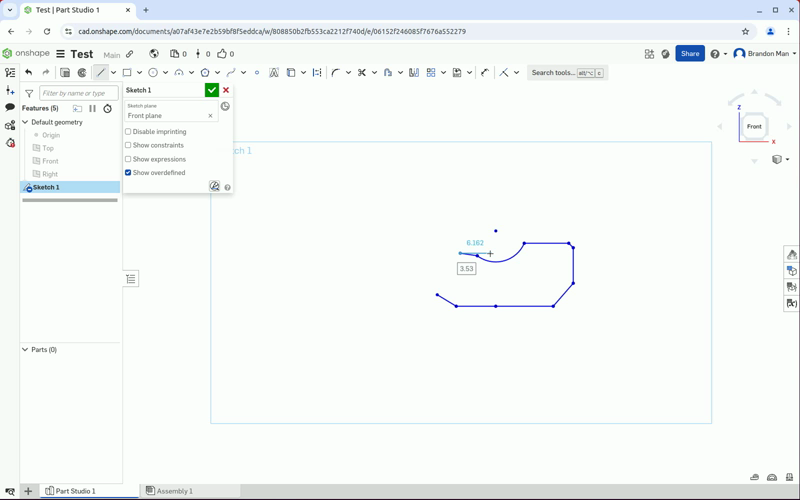
mouse_move(448, 253)
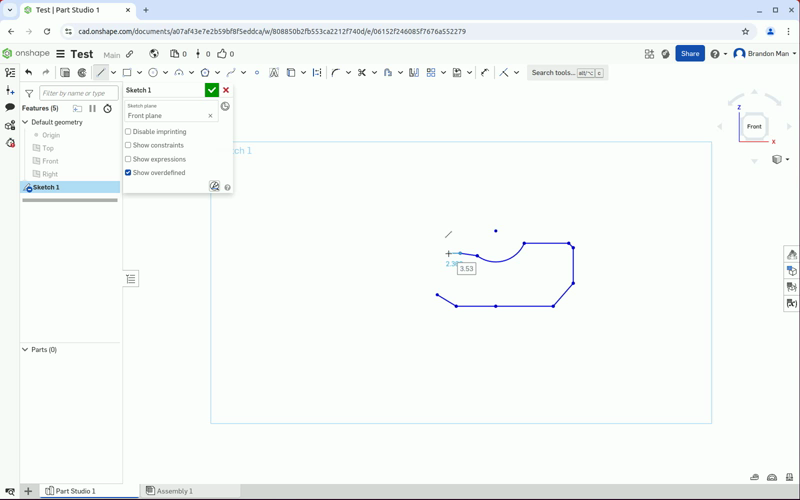
click(448, 253)
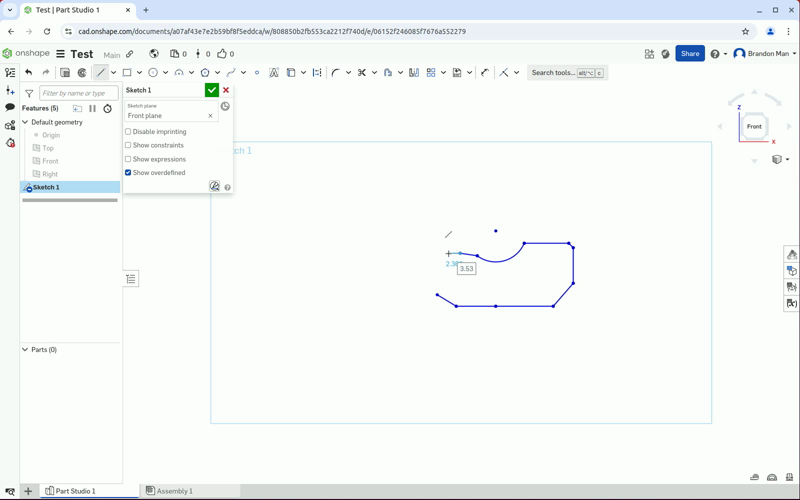
key_up(shift)
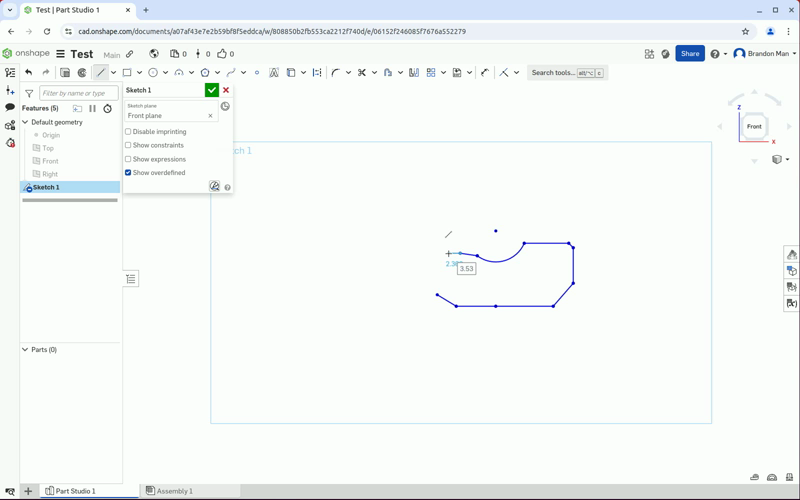
key_down(shift)
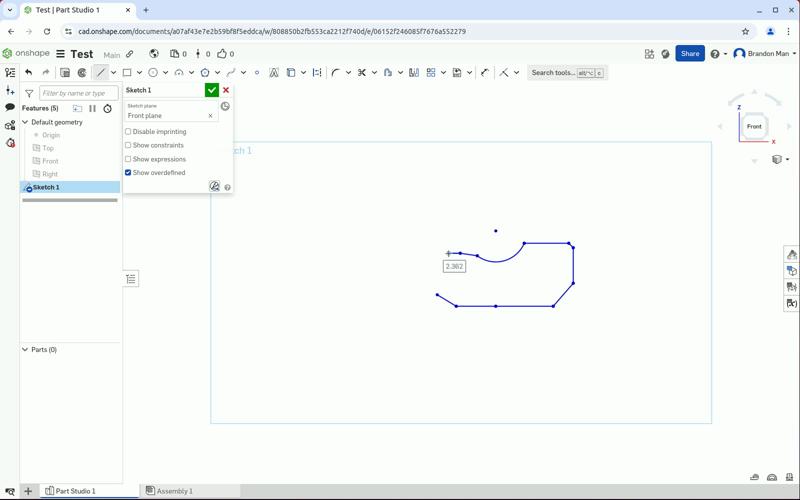
mouse_move(478, 253)
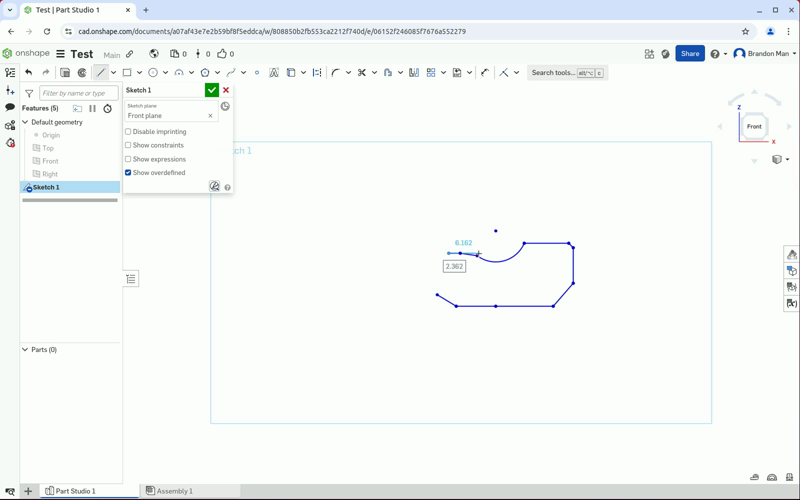
mouse_move(437, 264)
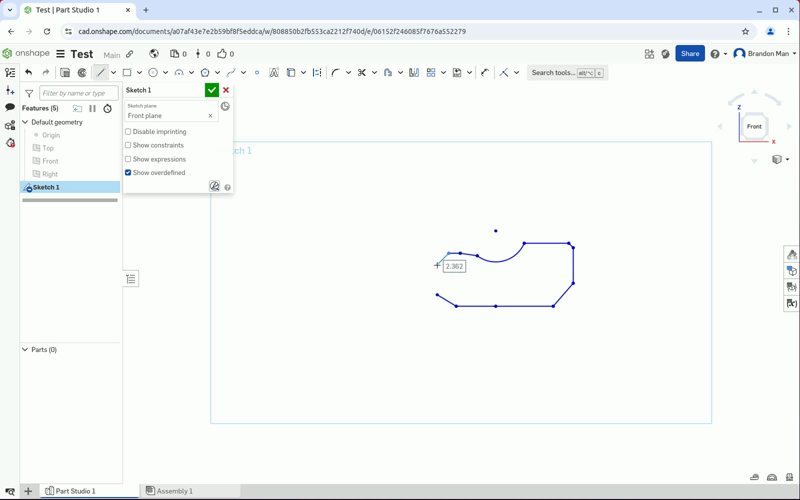
click(437, 264)
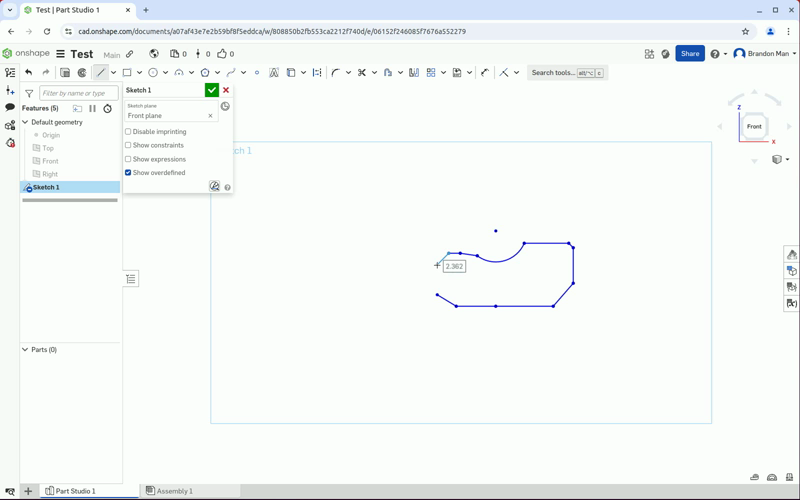
key_up(shift)
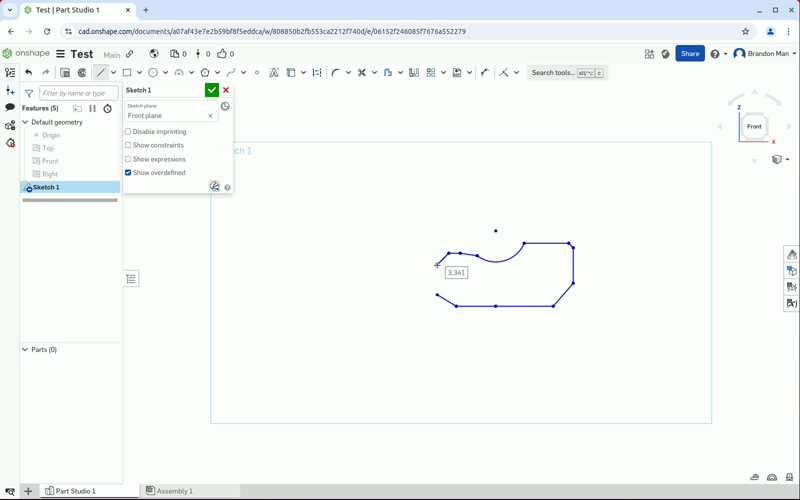
mouse_move(467, 264)
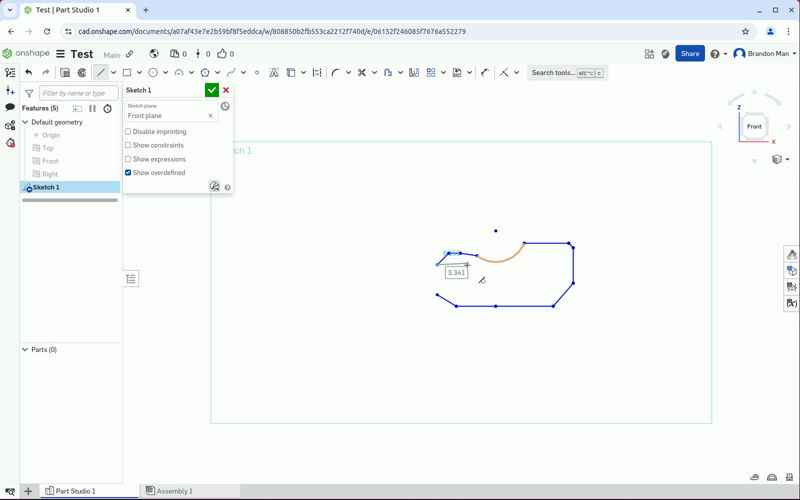
key_down(shift)
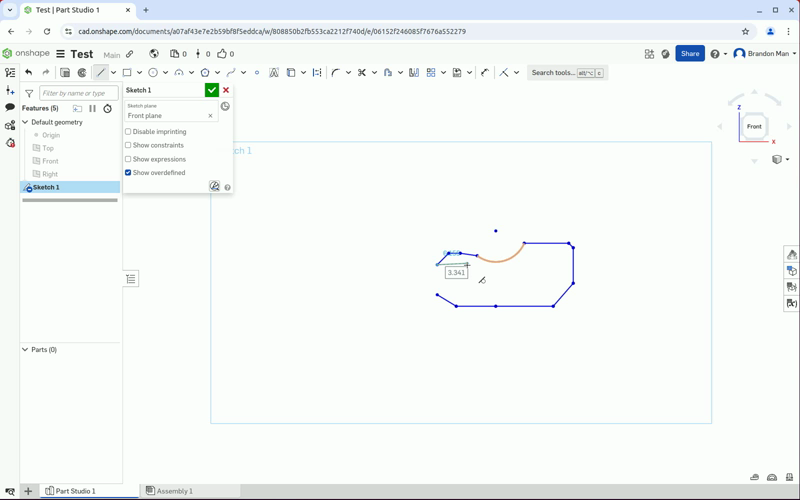
mouse_move(437, 294)
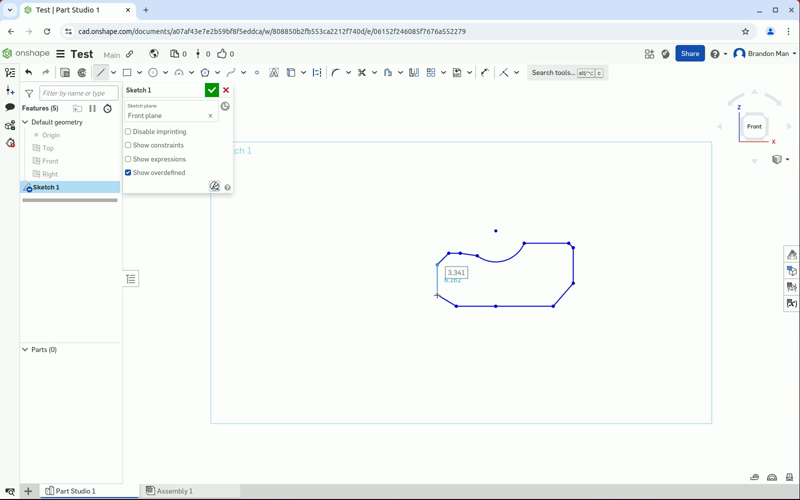
key_up(shift)
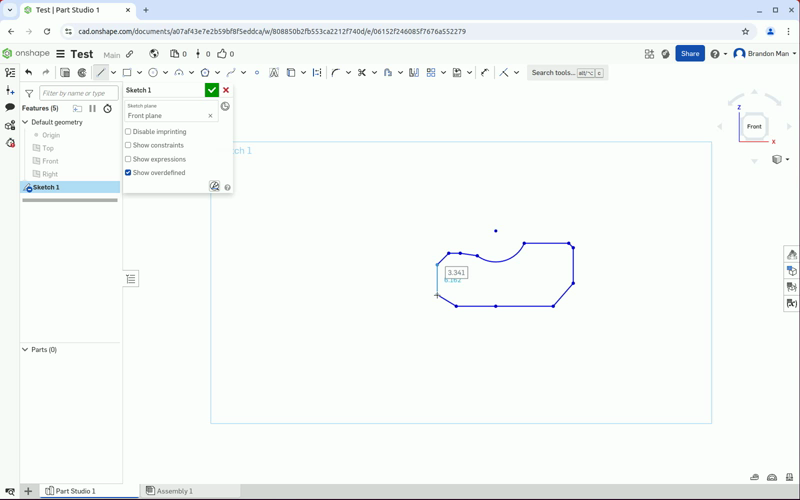
click(437, 294)
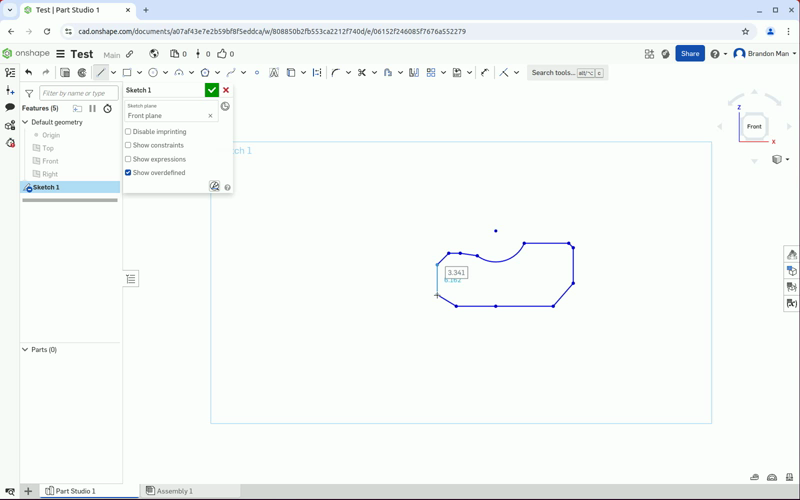
key(esc)
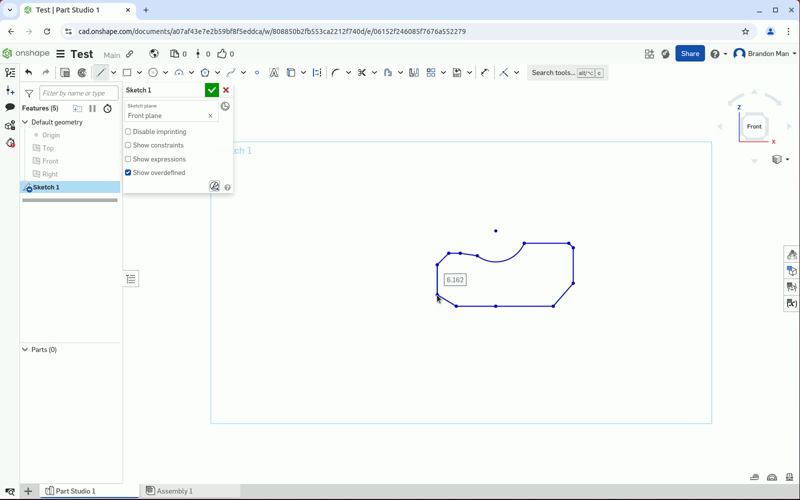
key(c)
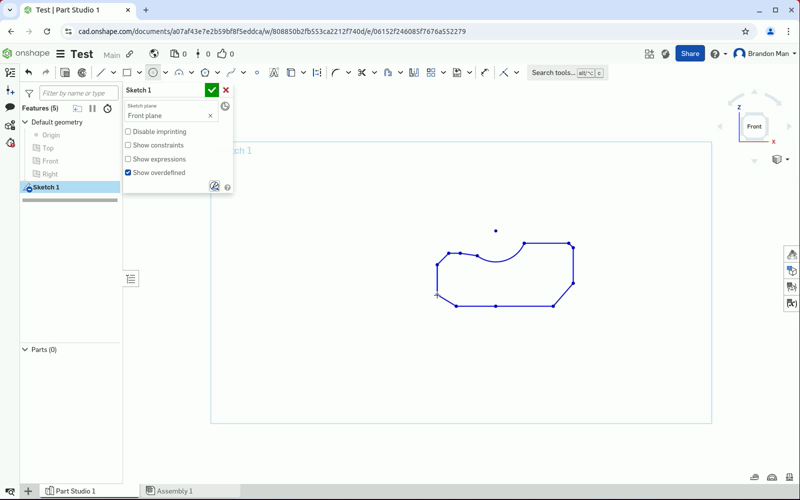
key_down(shift)
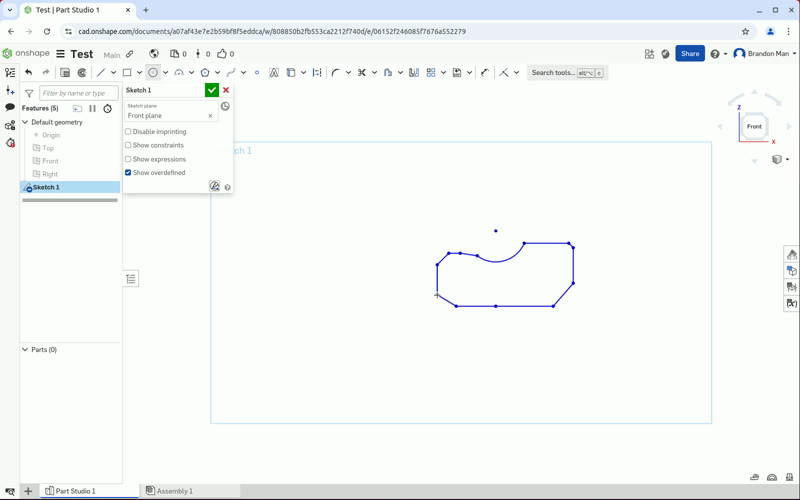
mouse_move(460, 283)
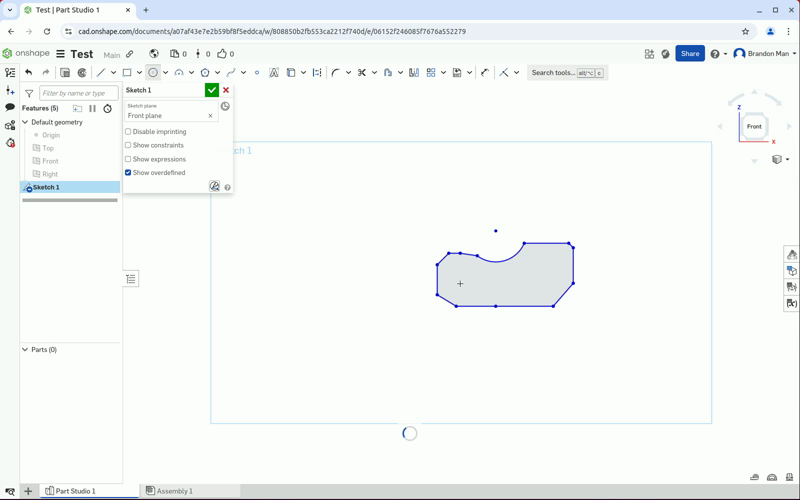
click(460, 283)
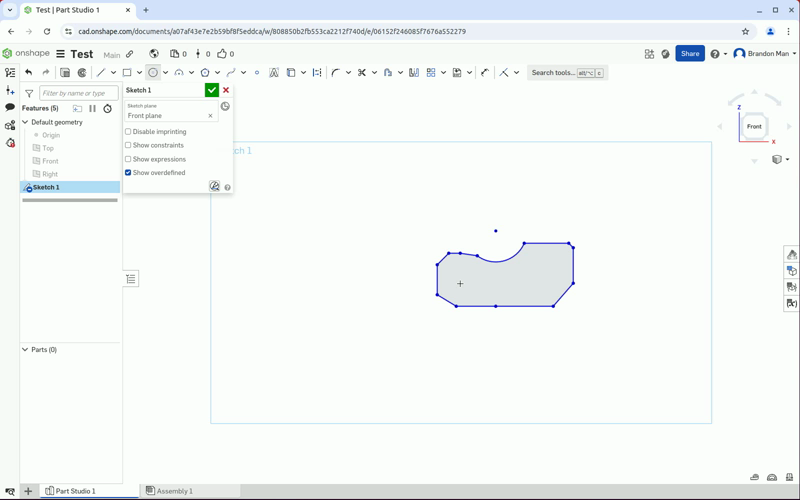
key_up(shift)
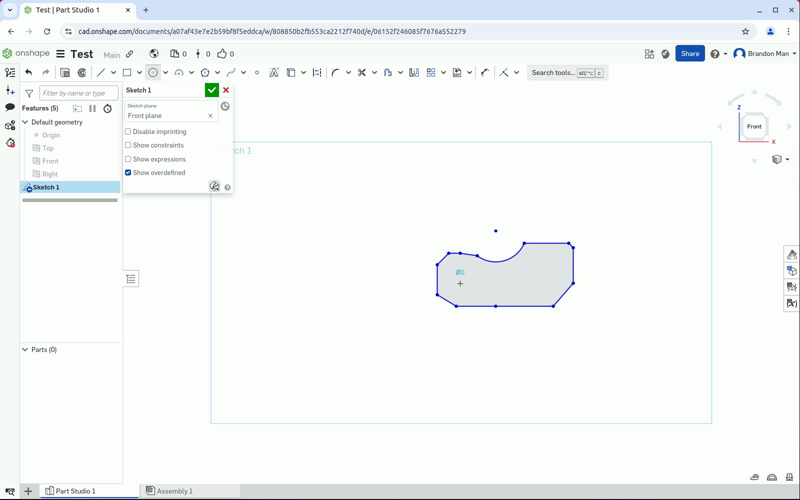
mouse_move(471, 283)
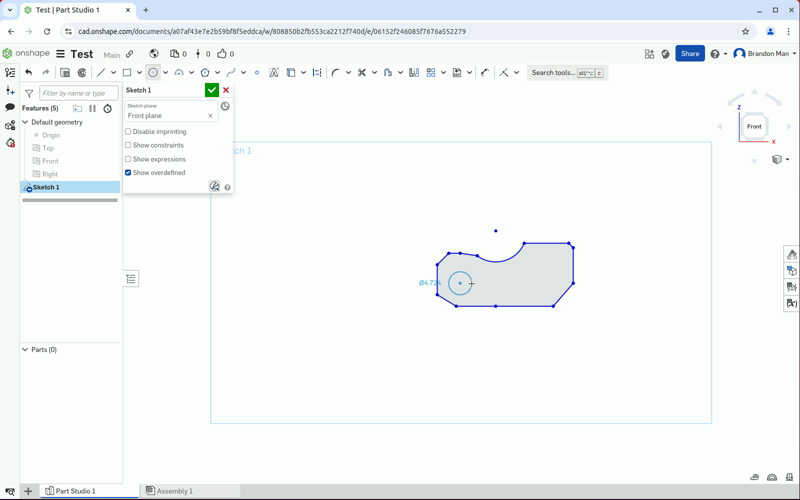
click(471, 283)
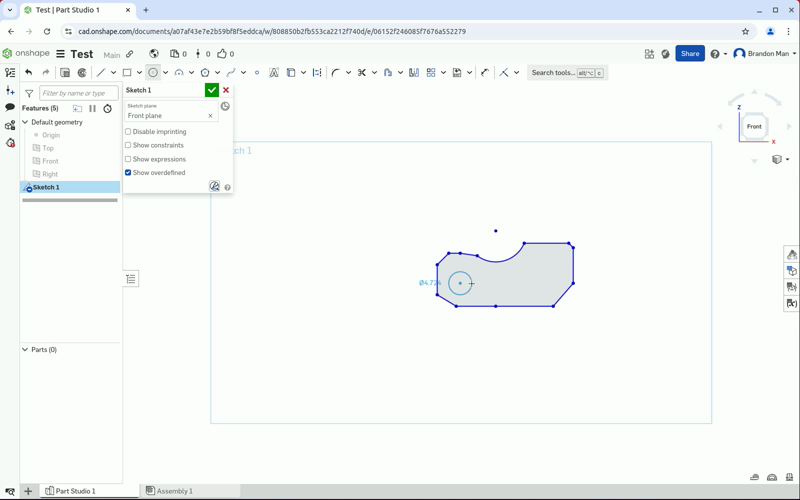
key(esc)
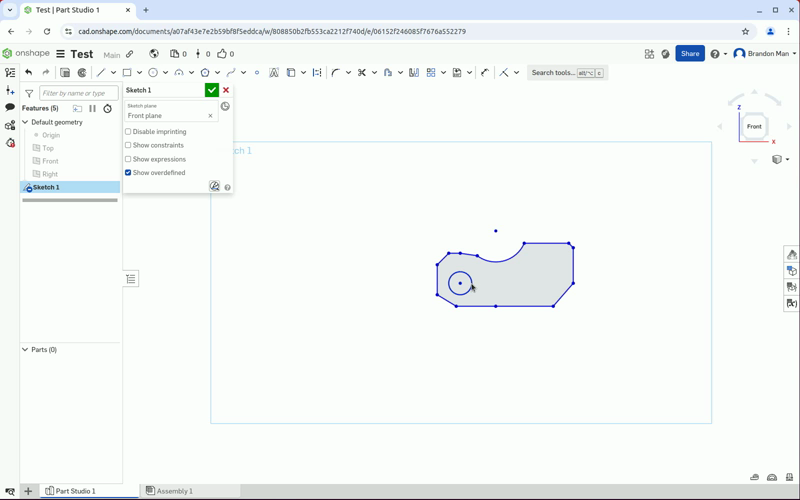
mouse_move(481, 272)
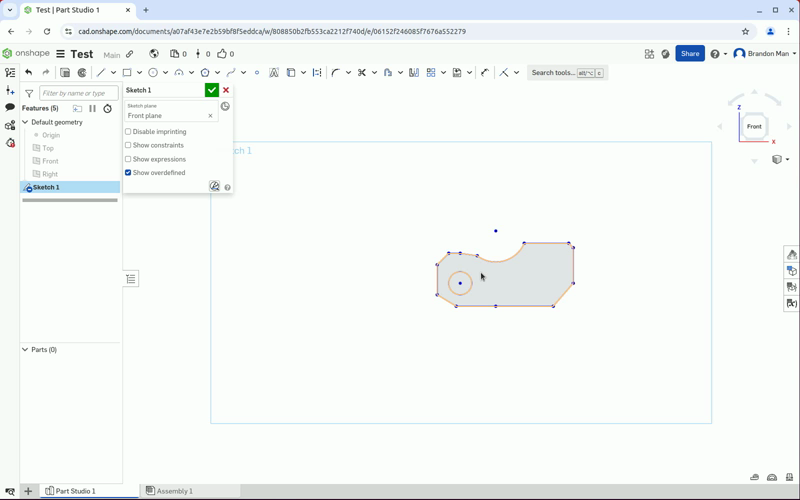
click(481, 272)
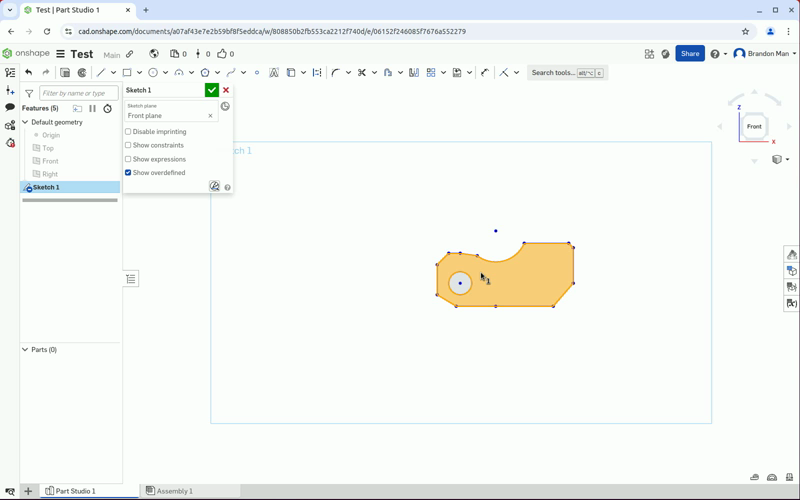
mouse_move(73, 352)
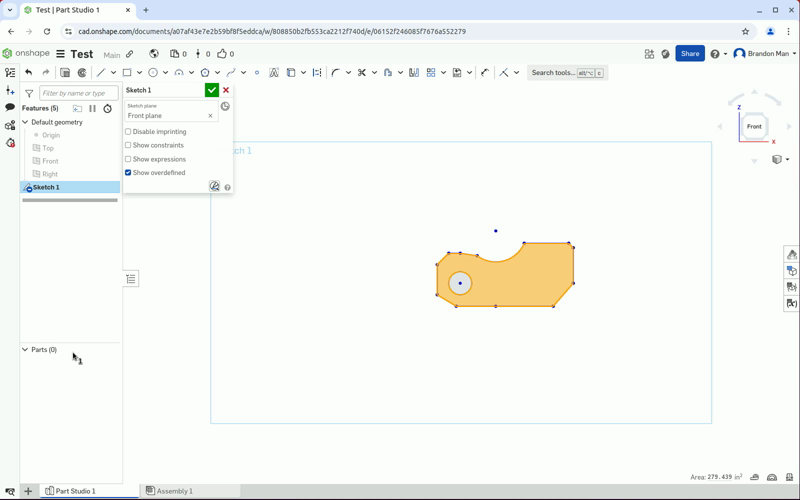
key(shift+y)
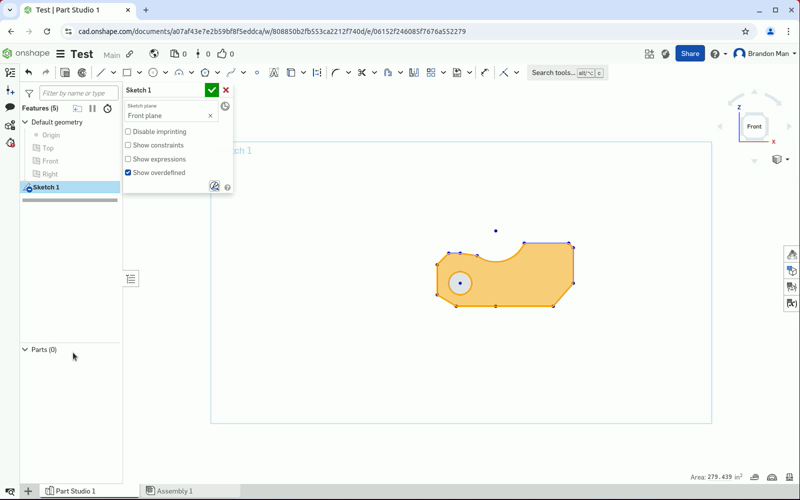
key(shift+e)
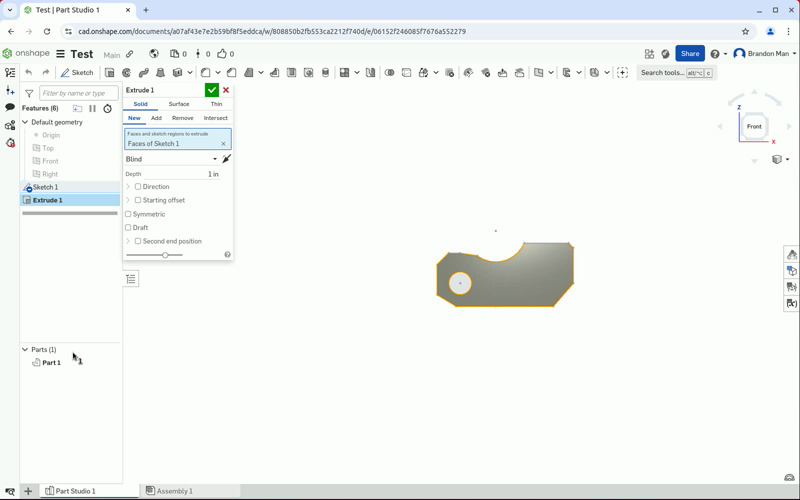
mouse_move(143, 106)
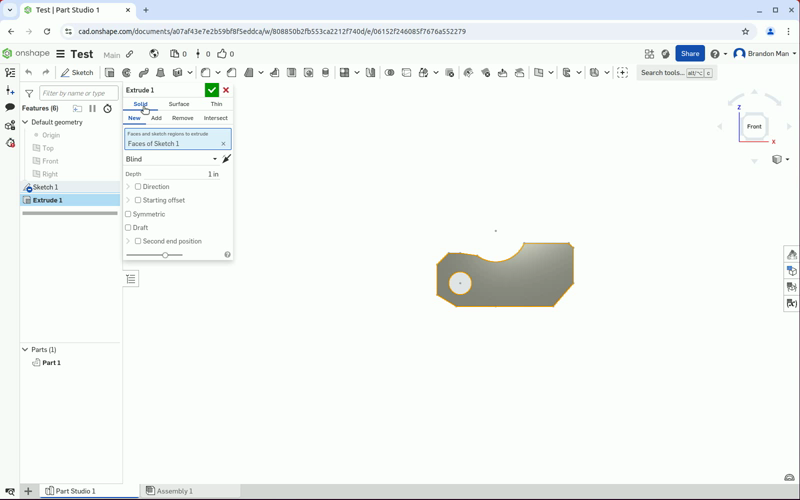
click(143, 106)
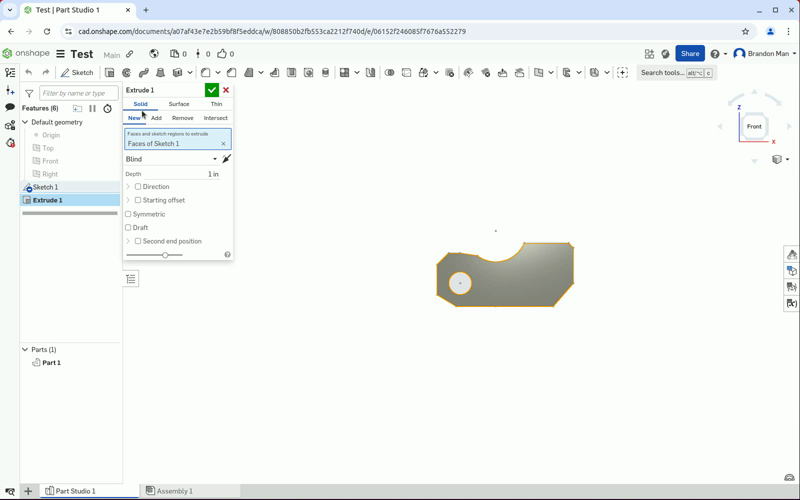
mouse_move(137, 120)
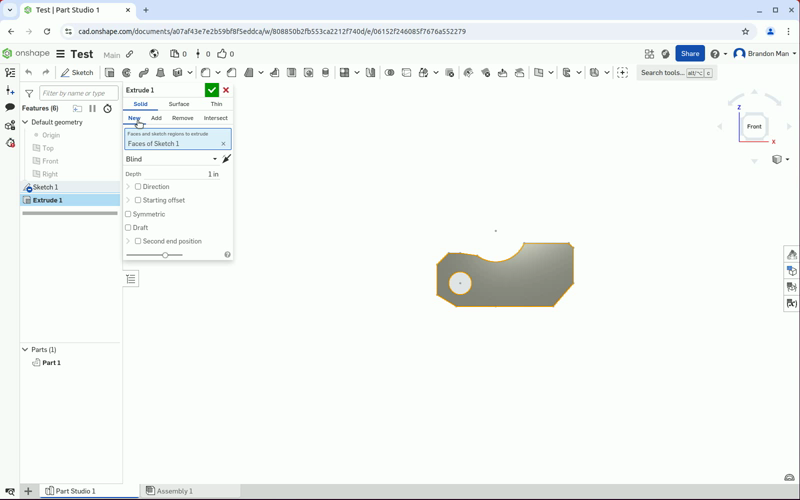
click(137, 120)
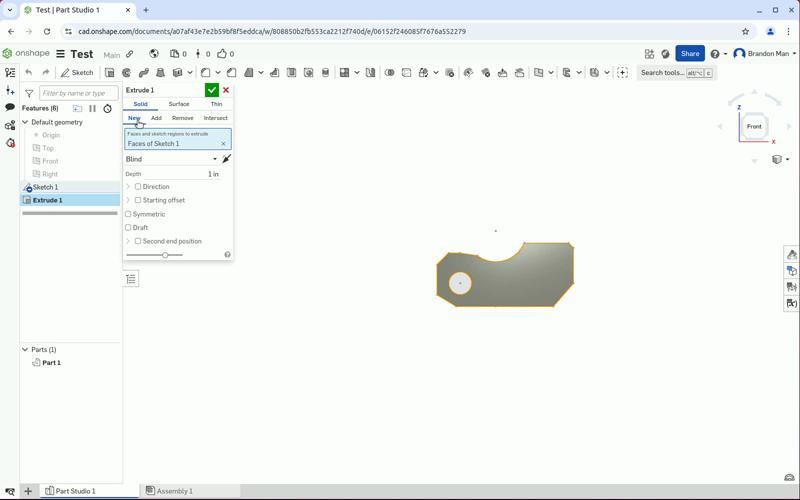
key(tab, 4)
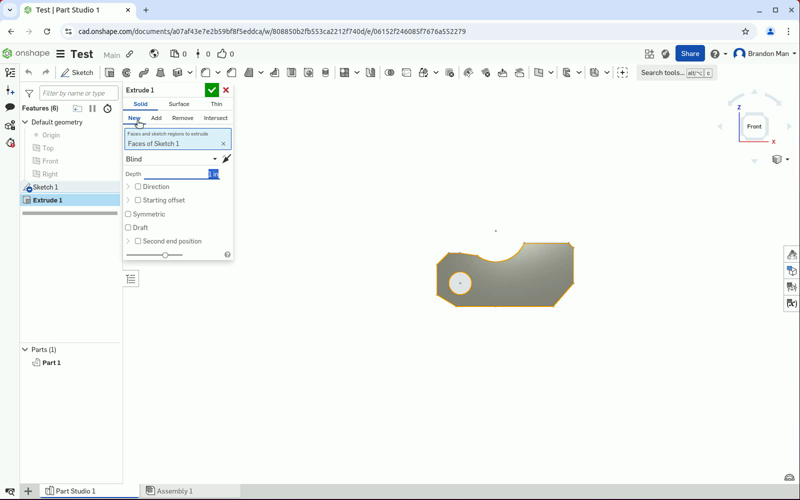
text(14.924)
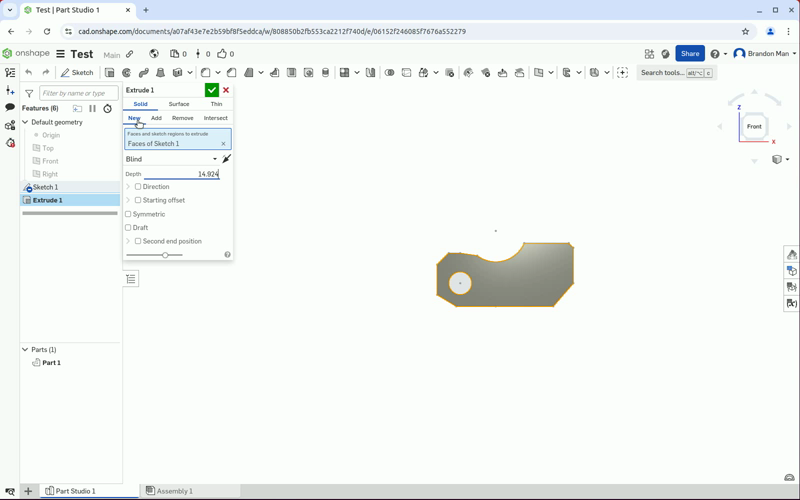
key(enter)
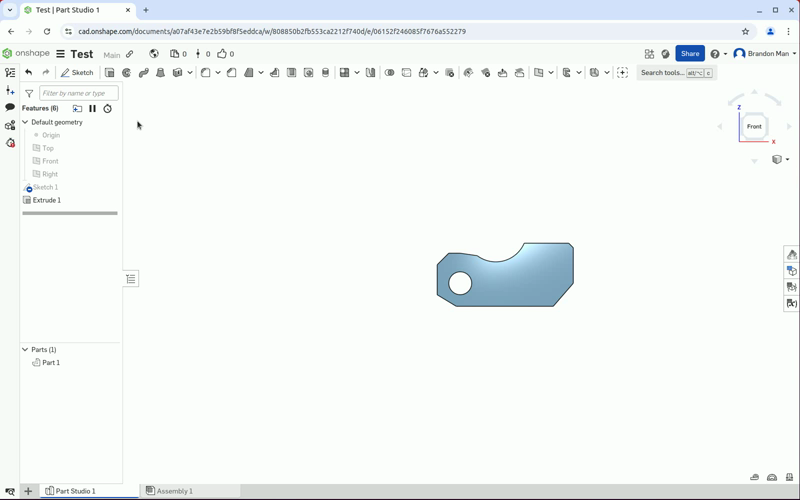
key(shift+h)
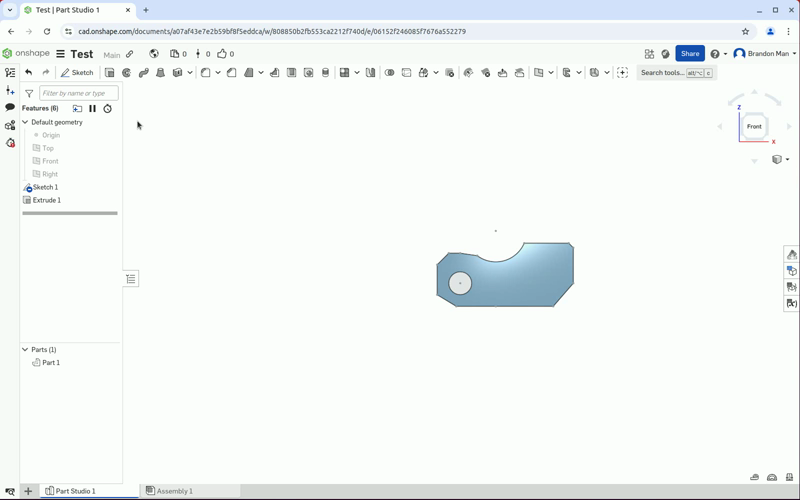
key(shift+h)
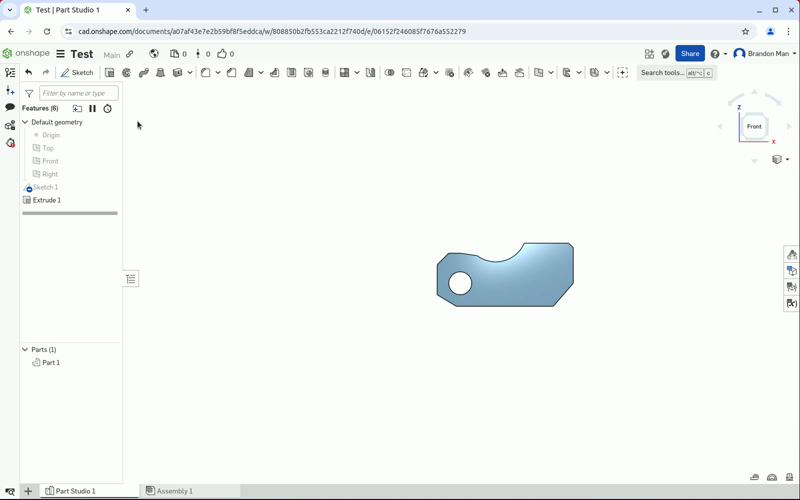
mouse_move(73, 189)
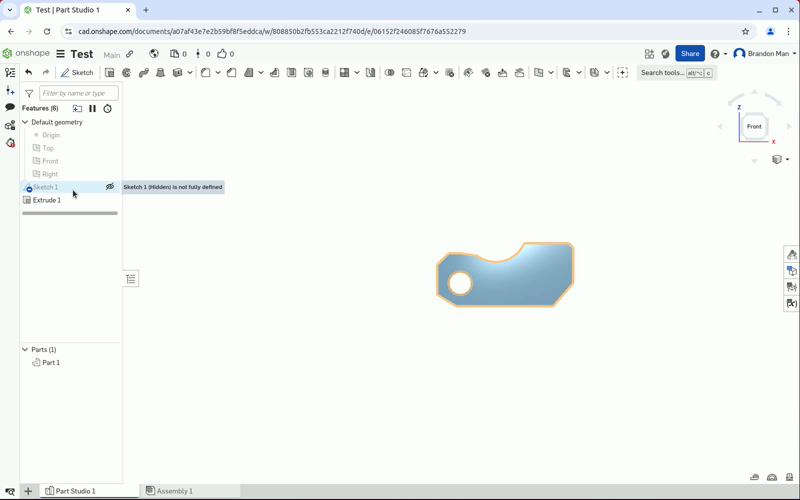
click(73, 189)
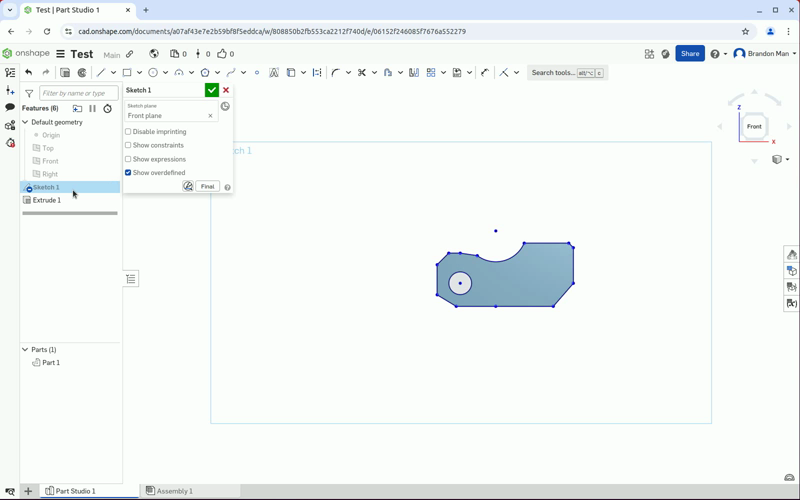
mouse_move(229, 92)
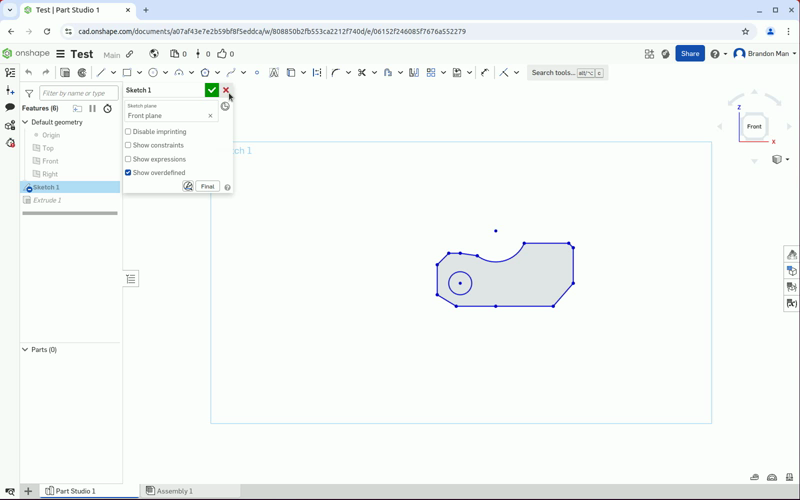
click(229, 92)
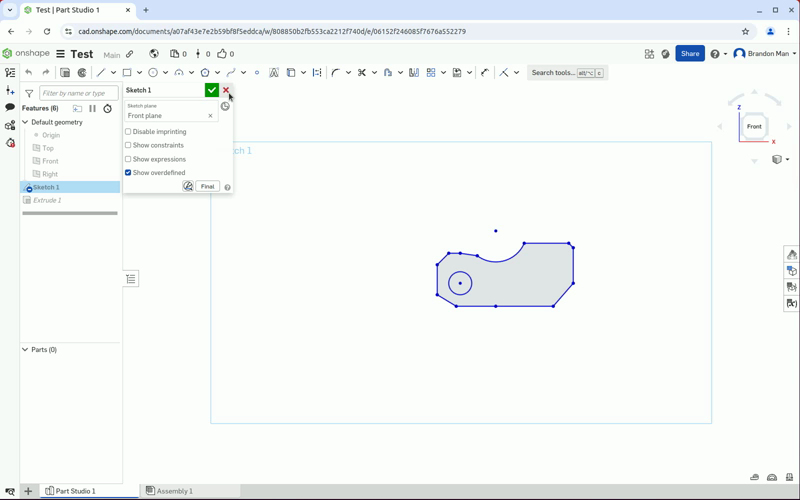
key(shift+s)
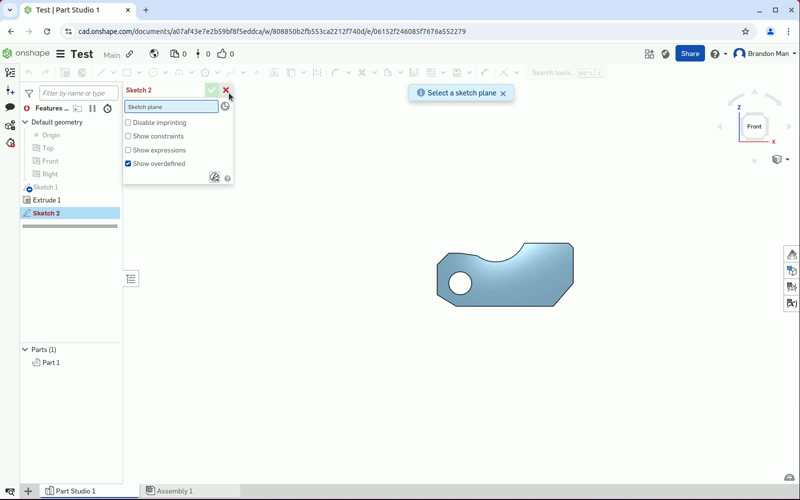
mouse_move(73, 163)
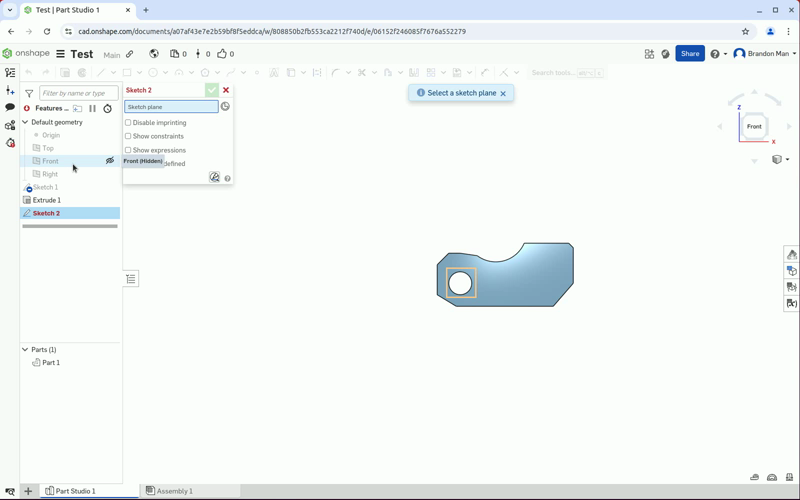
click(73, 163)
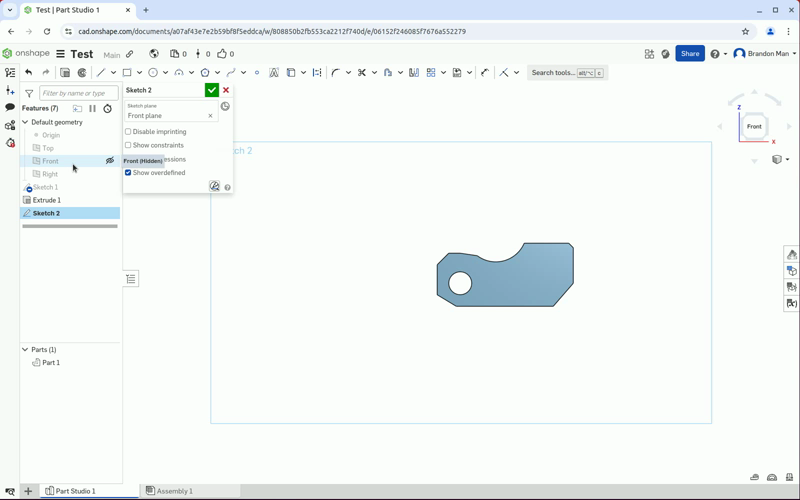
mouse_move(73, 352)
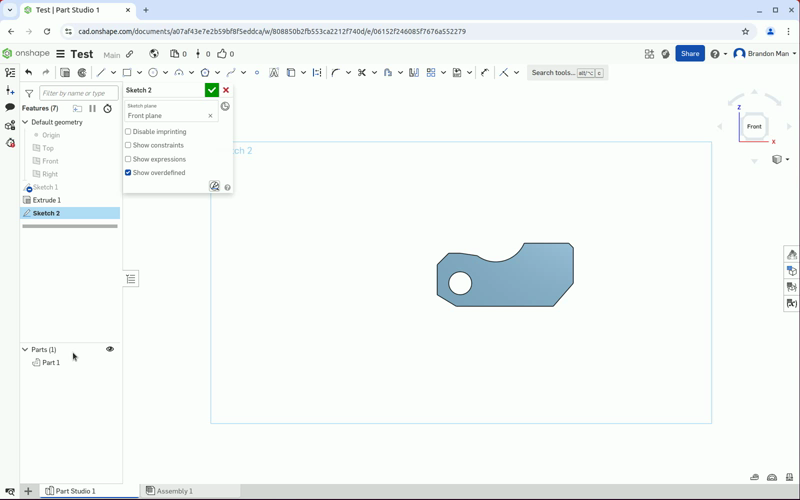
key(y)
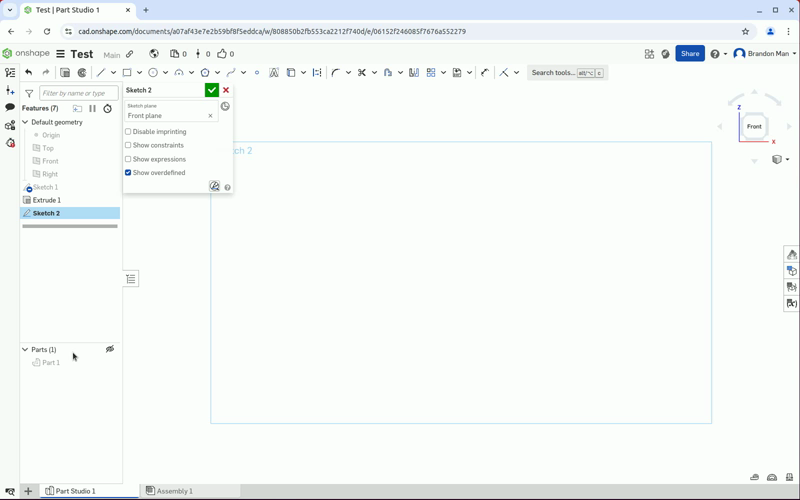
key(a)
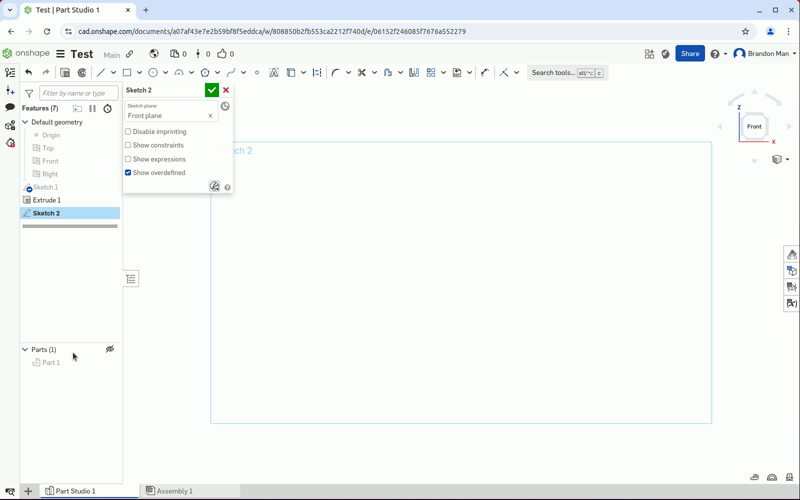
key_down(shift)
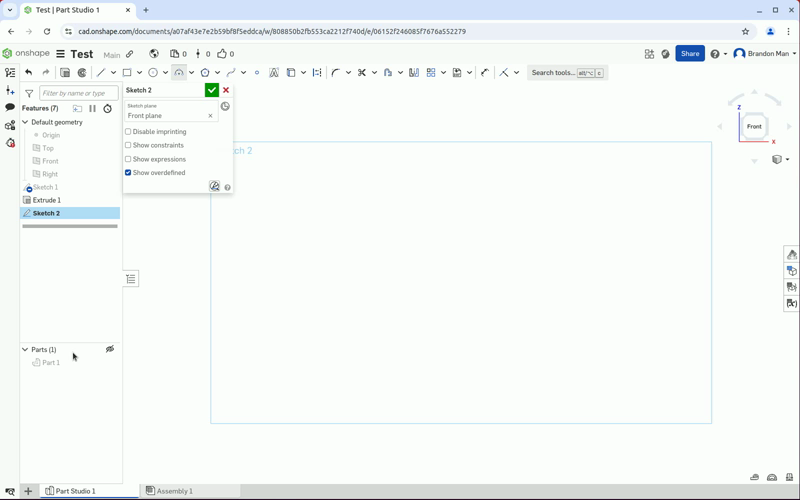
mouse_move(495, 306)
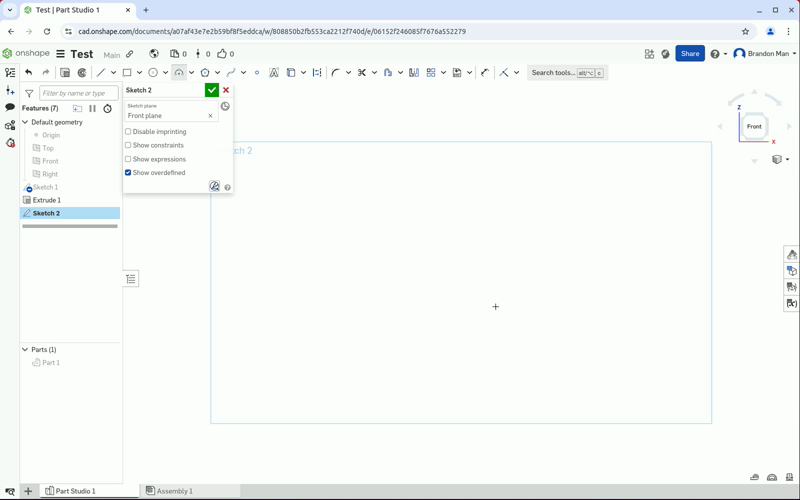
click(495, 306)
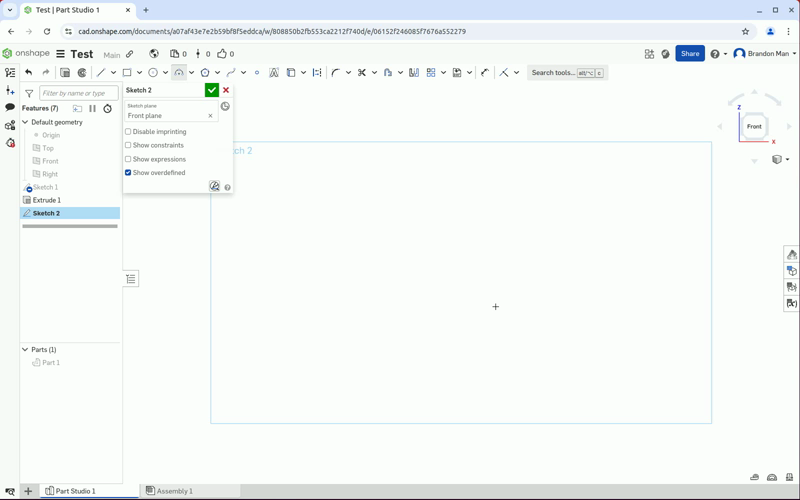
key_up(shift)
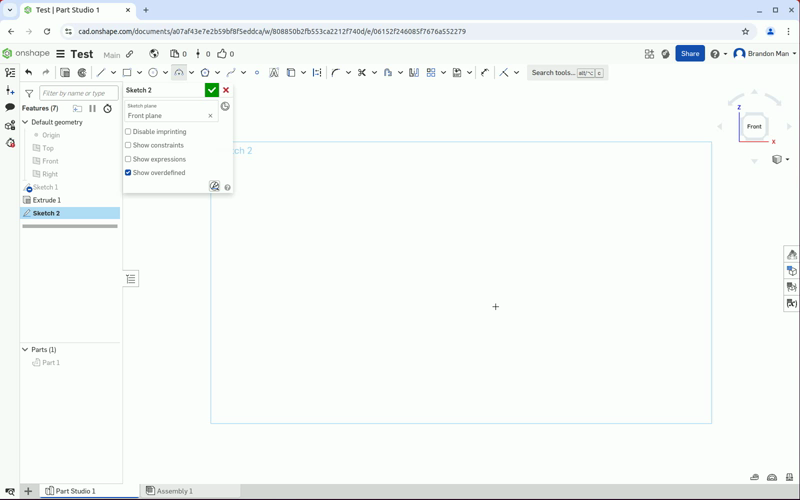
key_down(shift)
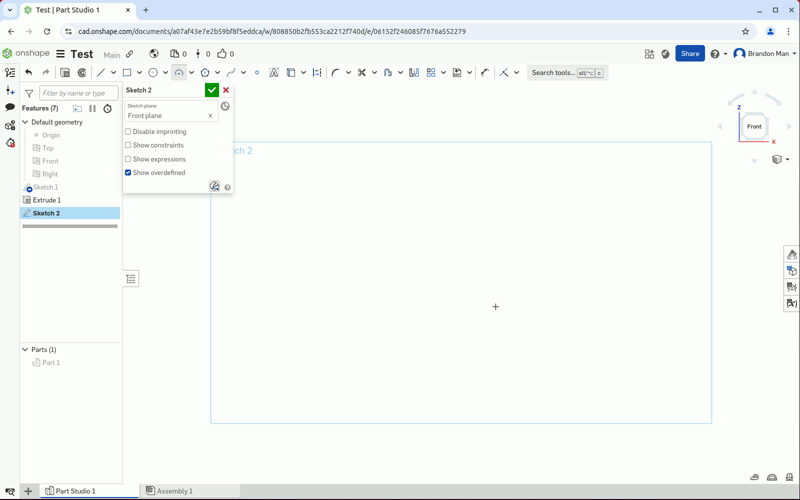
mouse_move(504, 314)
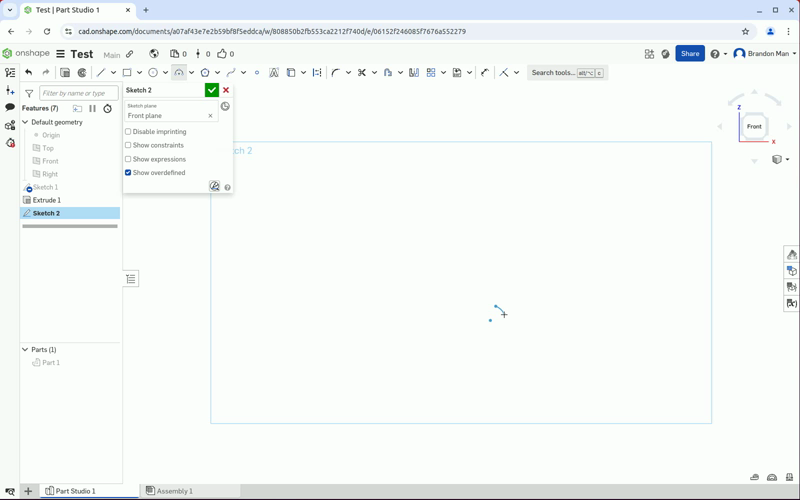
click(504, 314)
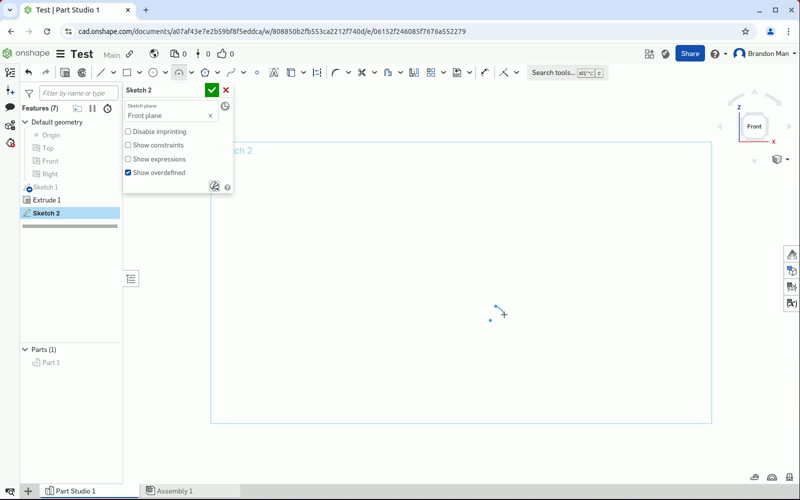
mouse_move(501, 308)
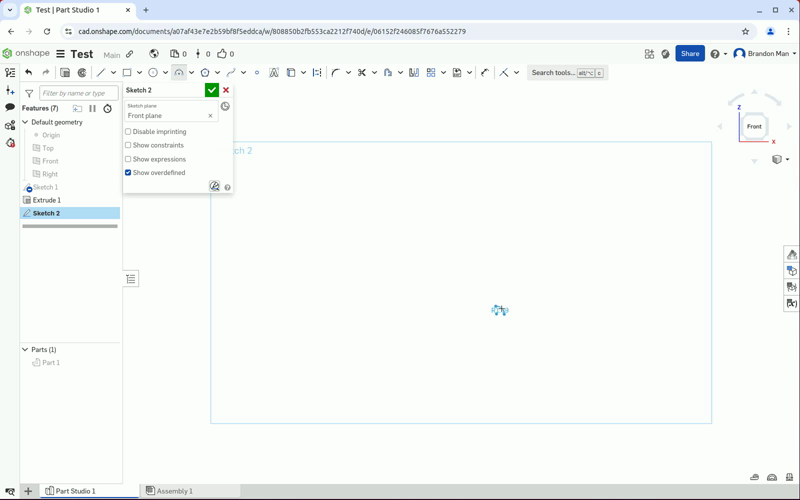
click(501, 308)
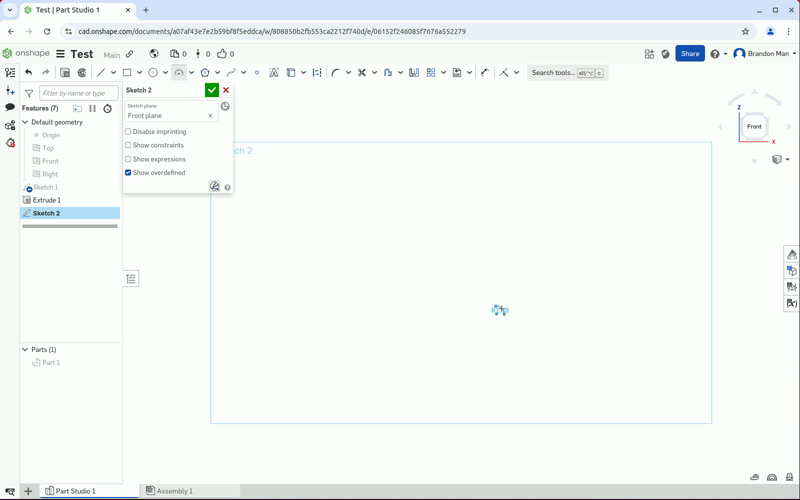
key_up(shift)
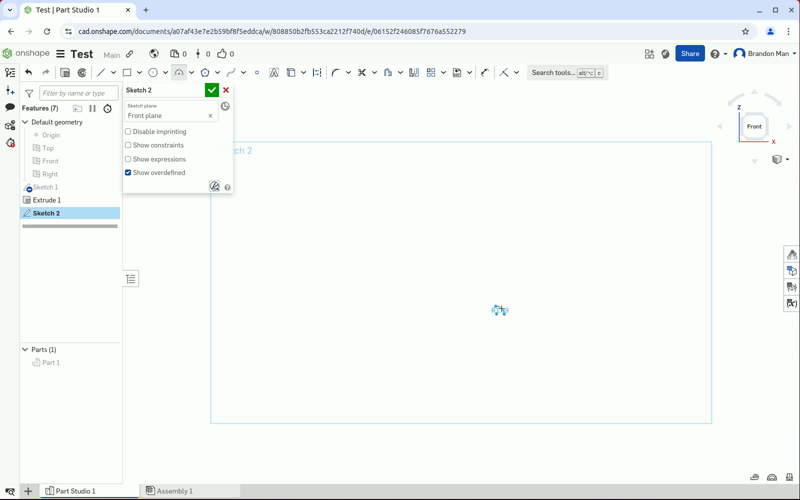
mouse_move(504, 314)
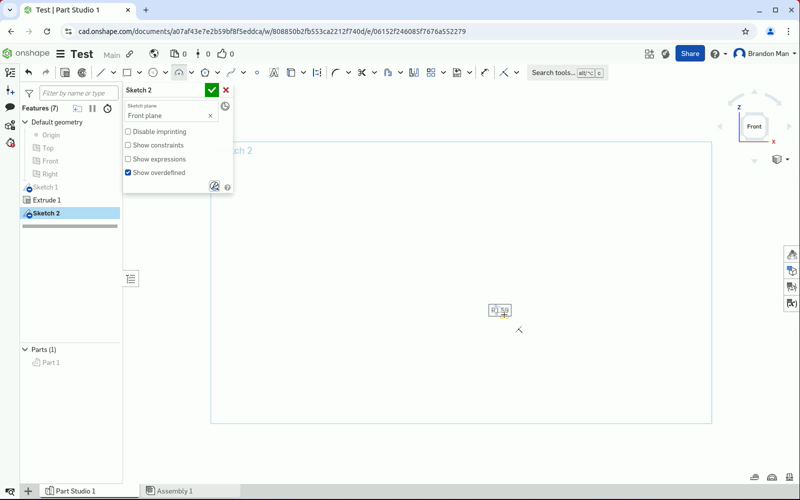
click(504, 314)
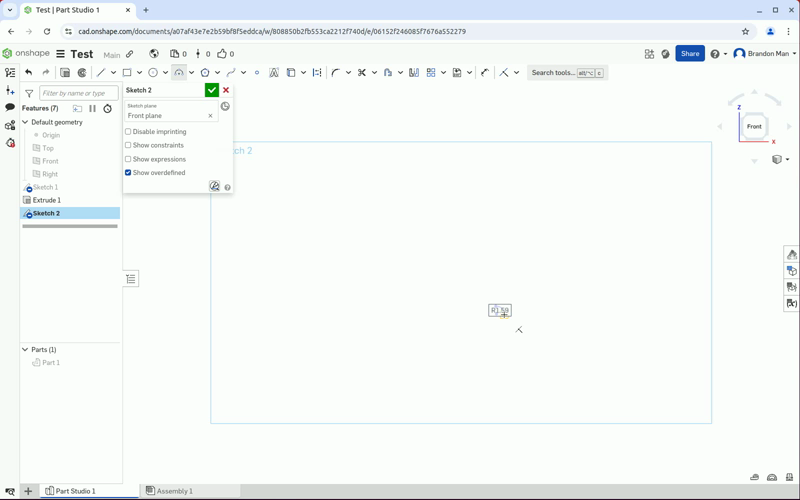
key_down(shift)
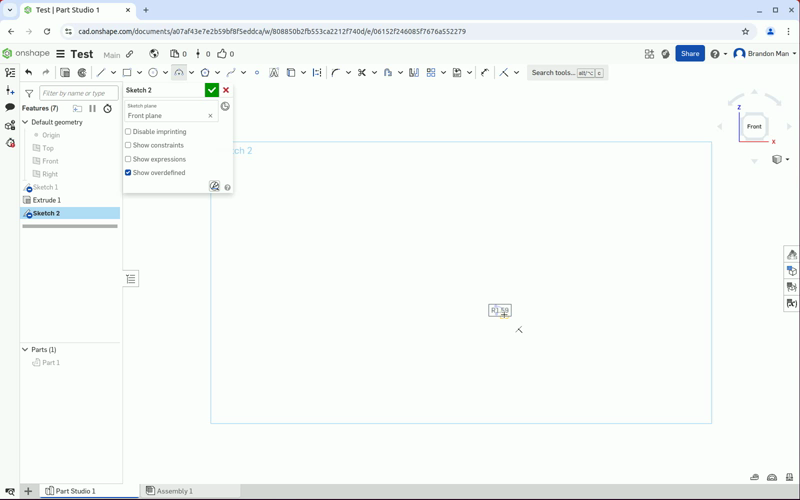
mouse_move(515, 338)
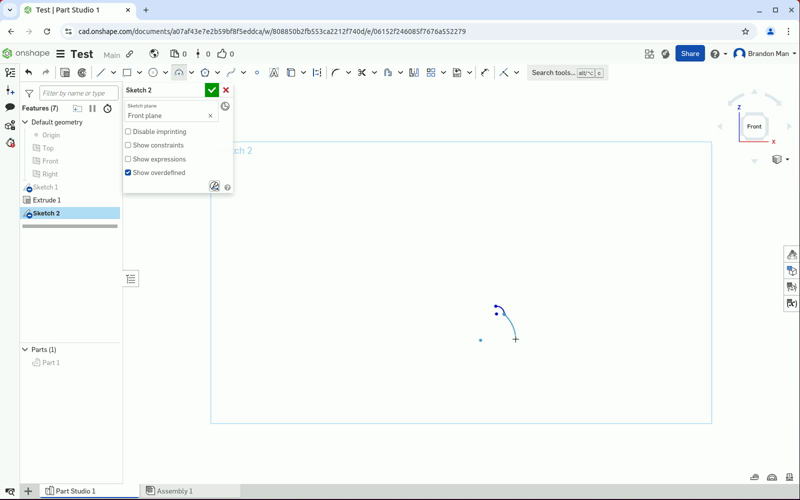
click(515, 338)
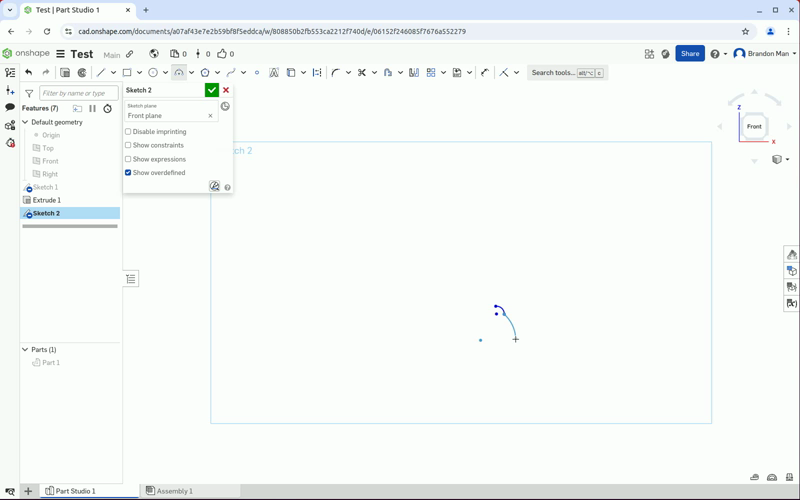
mouse_move(508, 327)
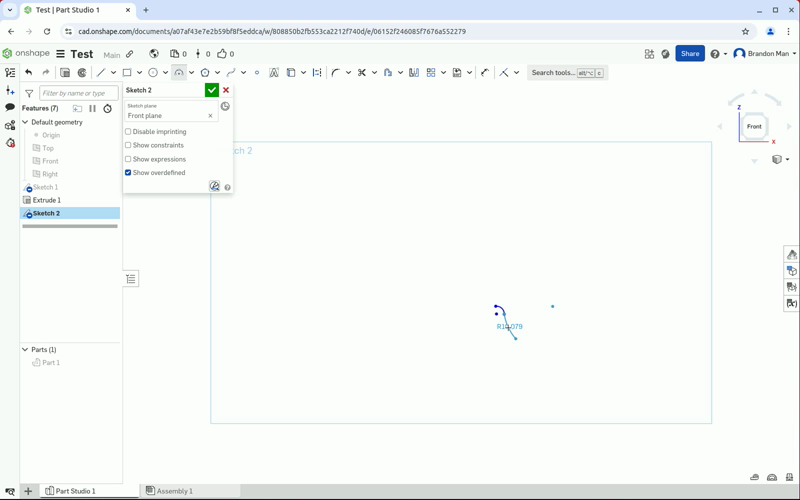
click(508, 327)
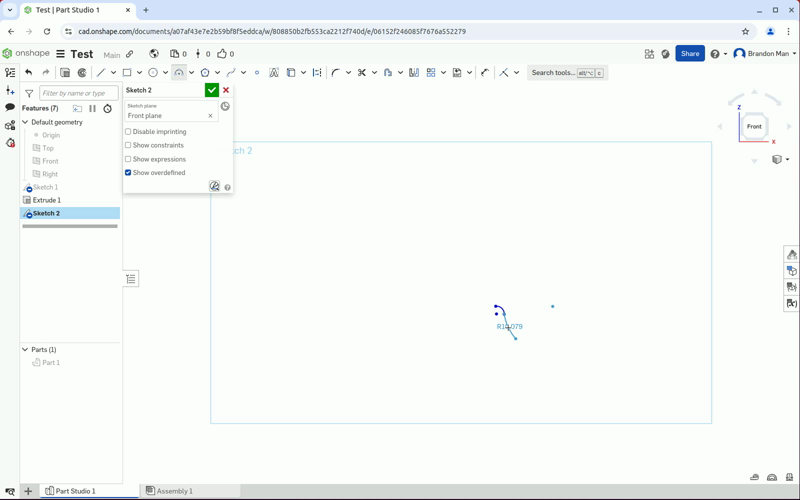
key_up(shift)
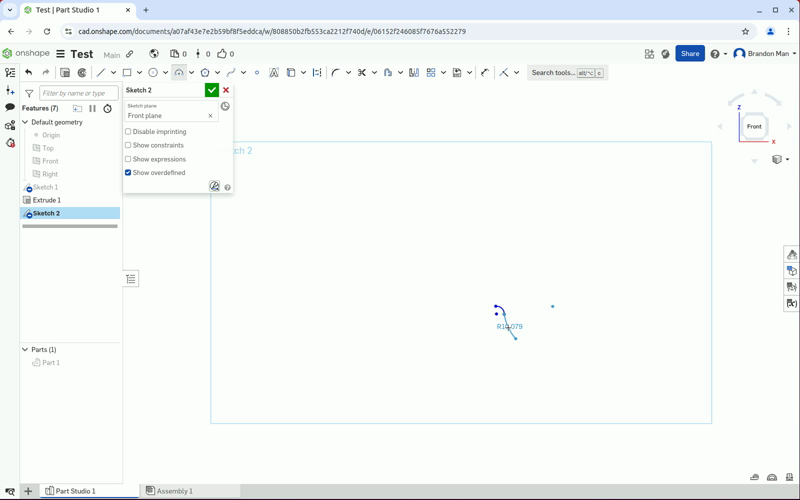
key(esc)
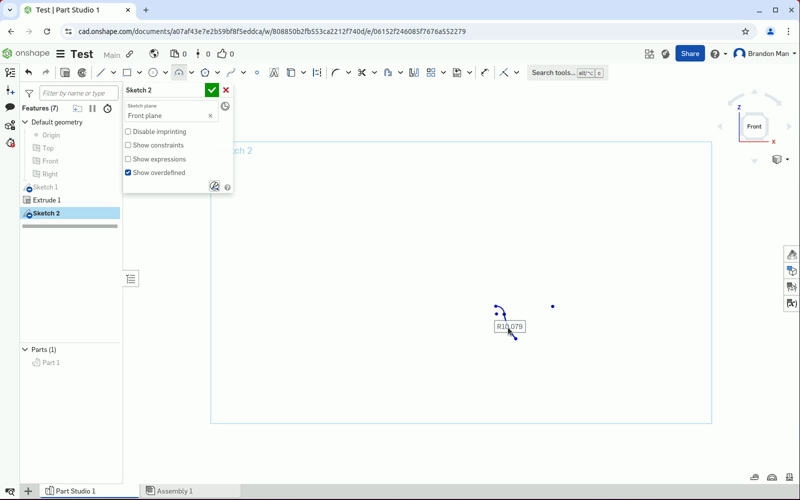
key(l)
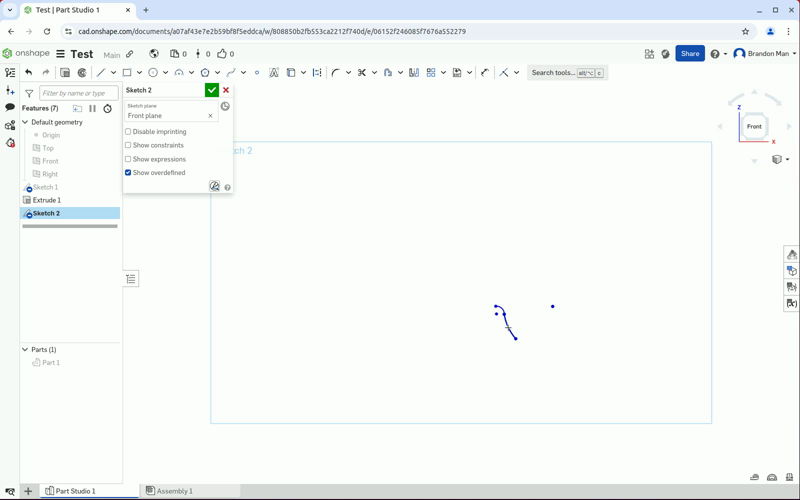
mouse_move(515, 338)
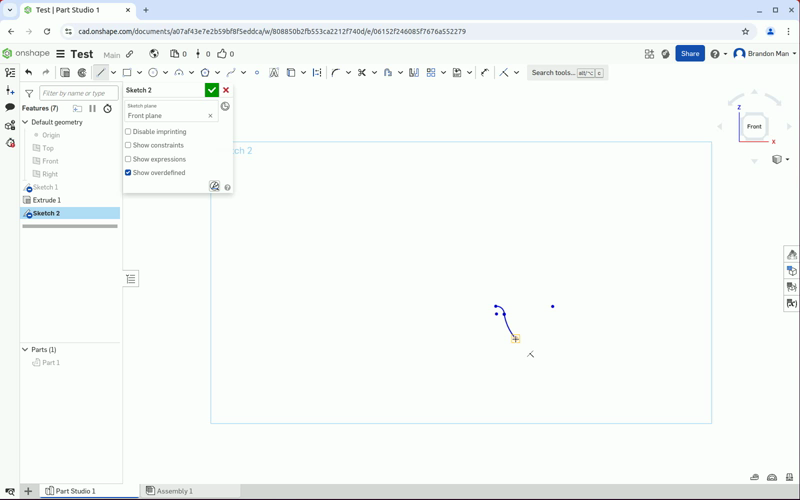
click(515, 338)
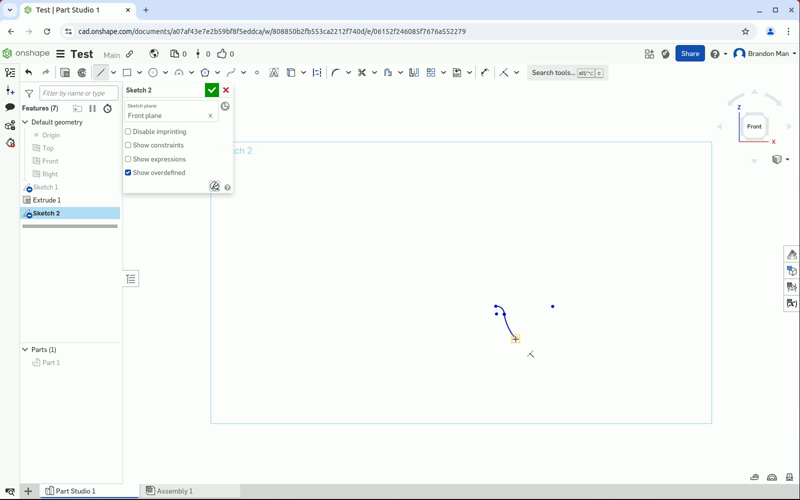
key_down(shift)
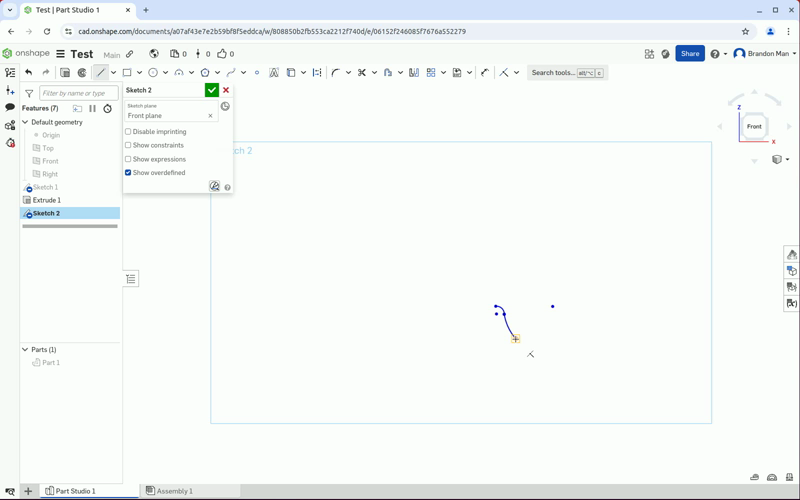
mouse_move(545, 338)
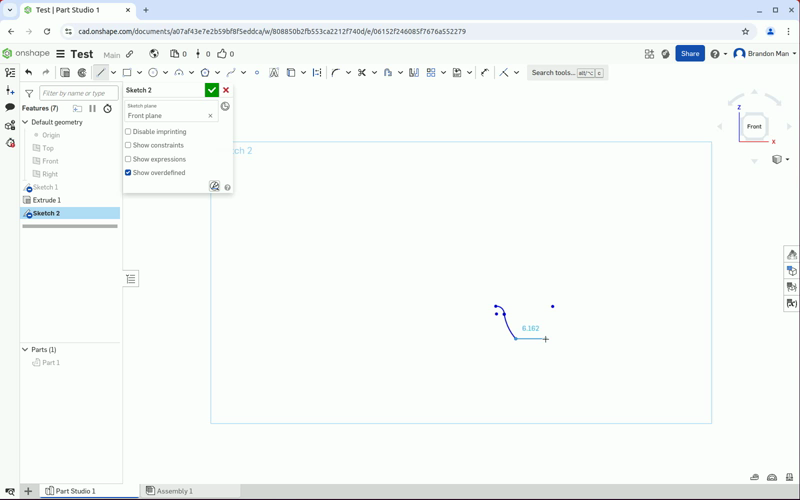
mouse_move(524, 338)
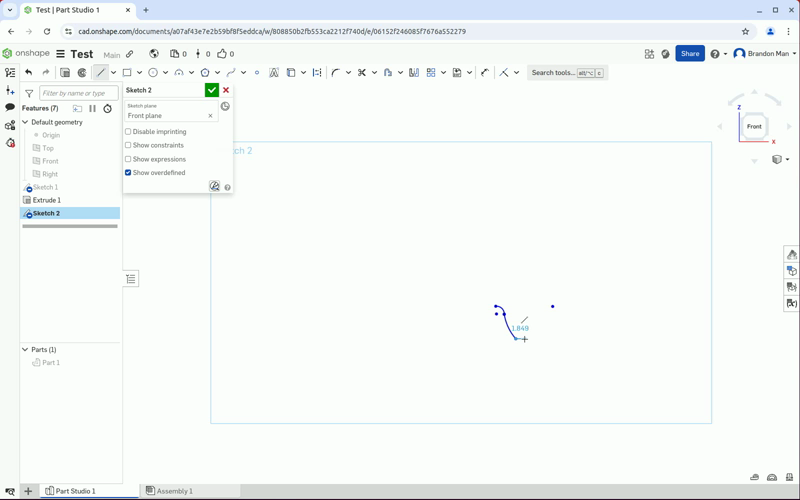
click(524, 338)
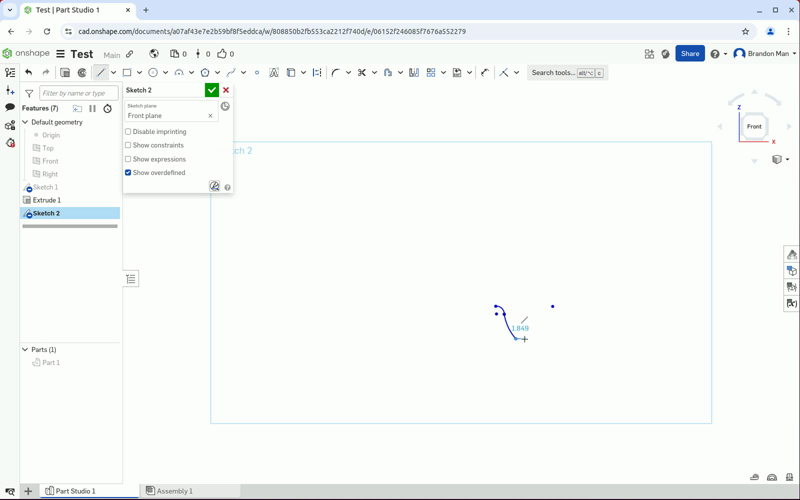
key_up(shift)
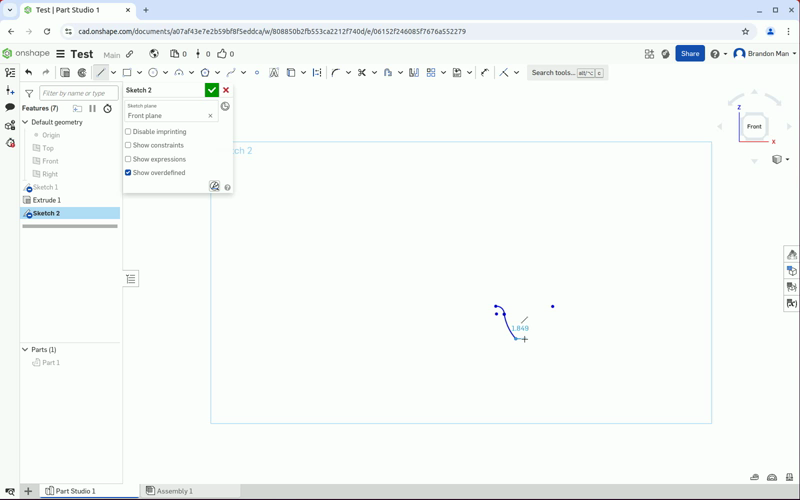
key_down(shift)
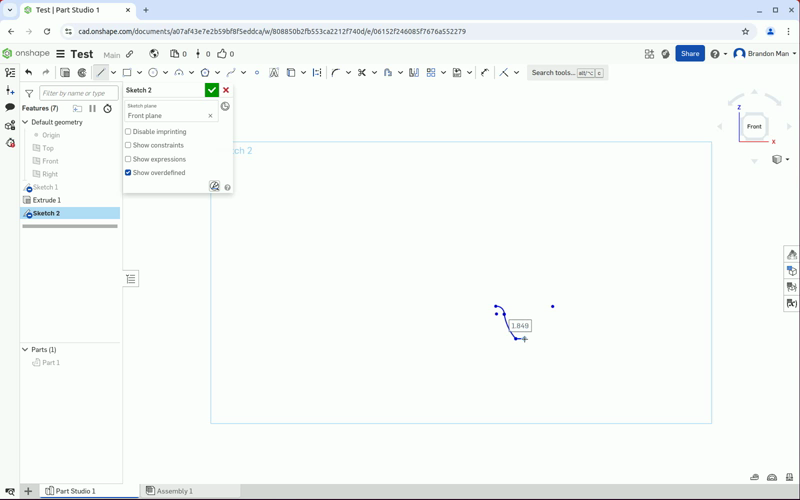
mouse_move(554, 338)
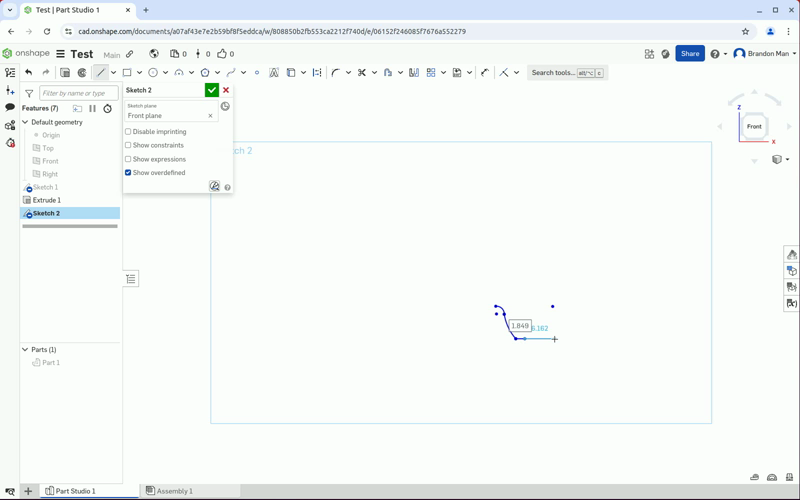
mouse_move(552, 306)
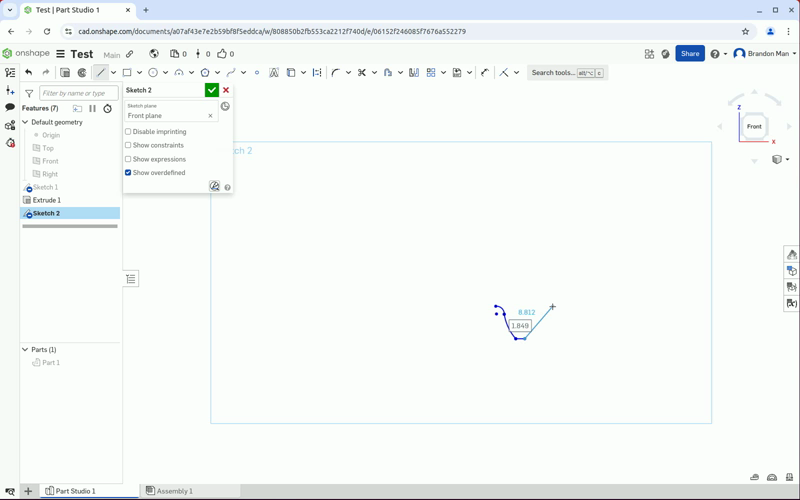
click(552, 306)
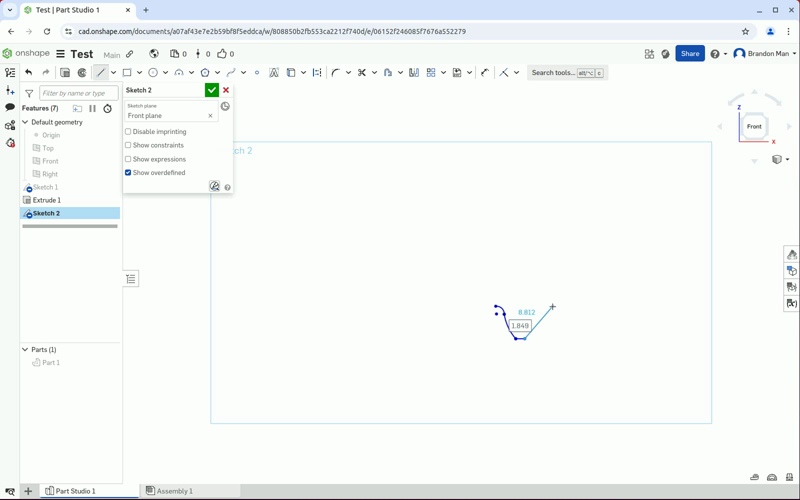
key_up(shift)
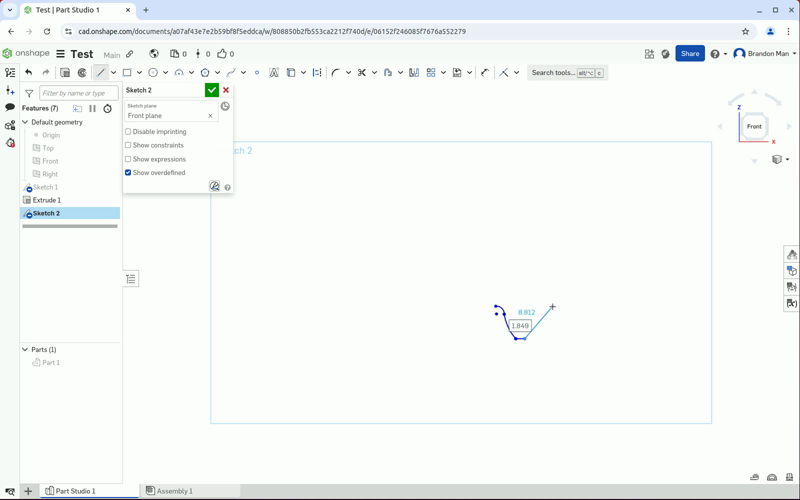
mouse_move(582, 306)
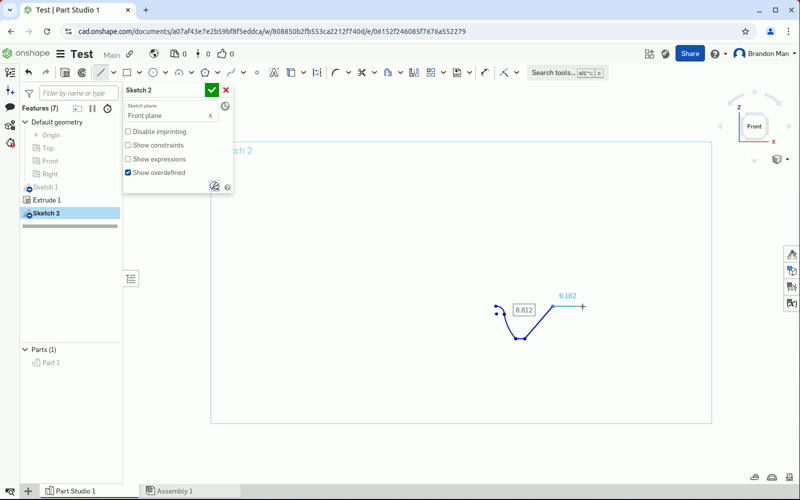
key_down(shift)
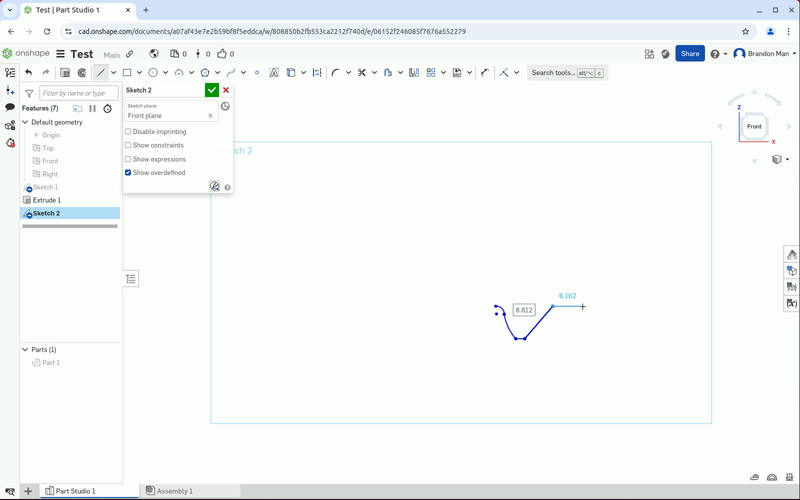
mouse_move(495, 306)
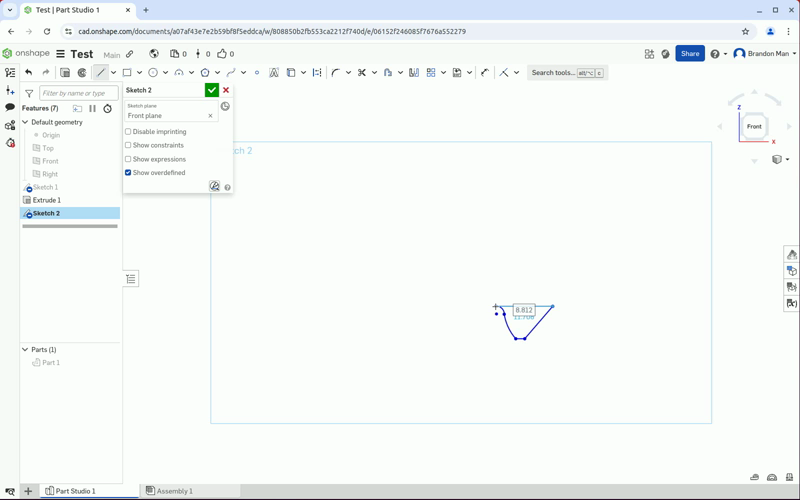
key_up(shift)
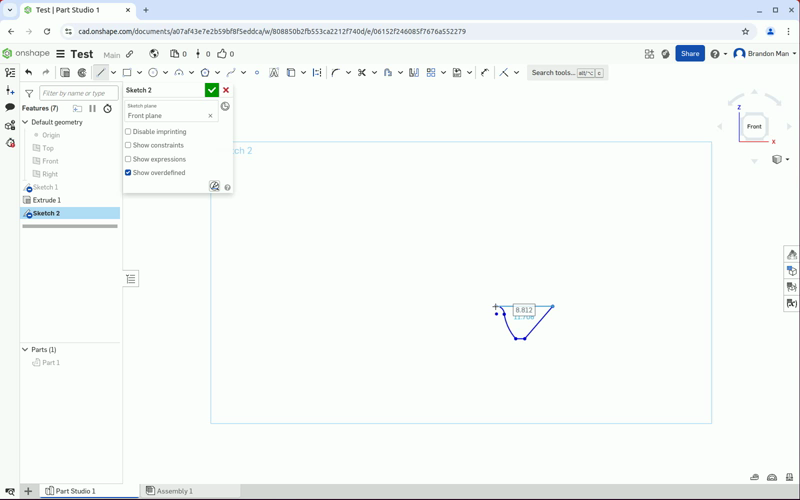
click(495, 306)
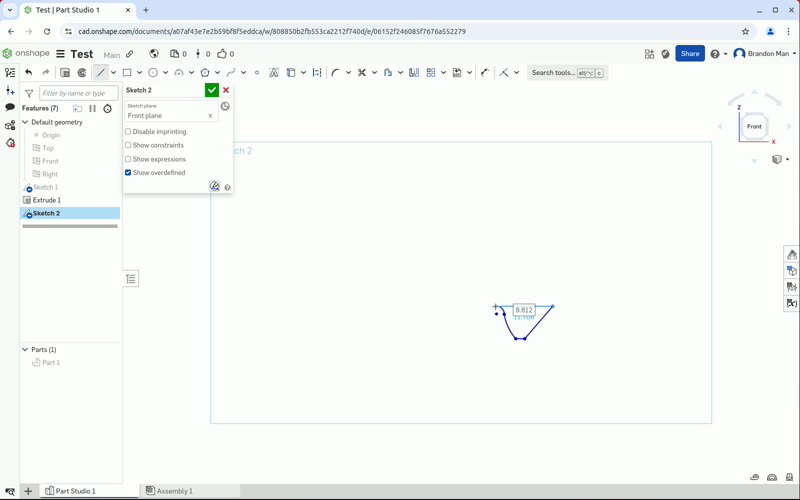
key(esc)
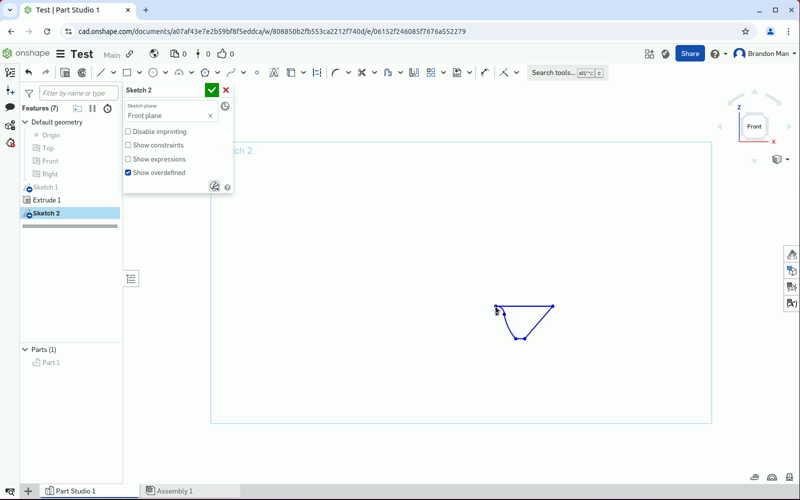
mouse_move(518, 314)
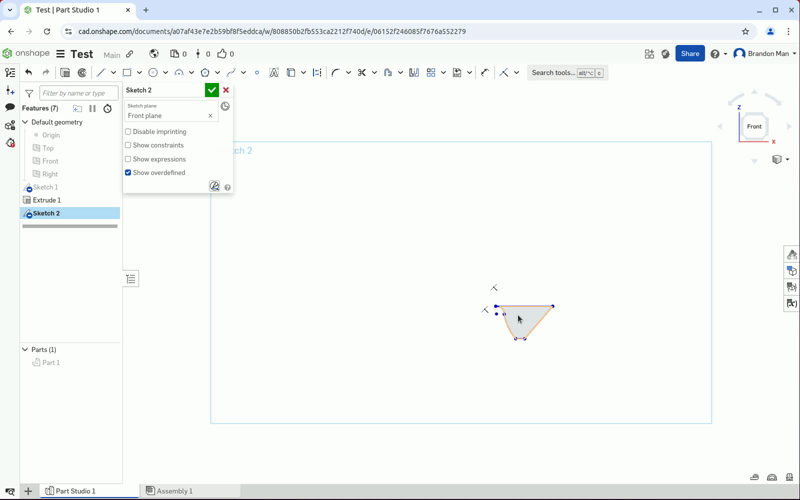
scroll(6)
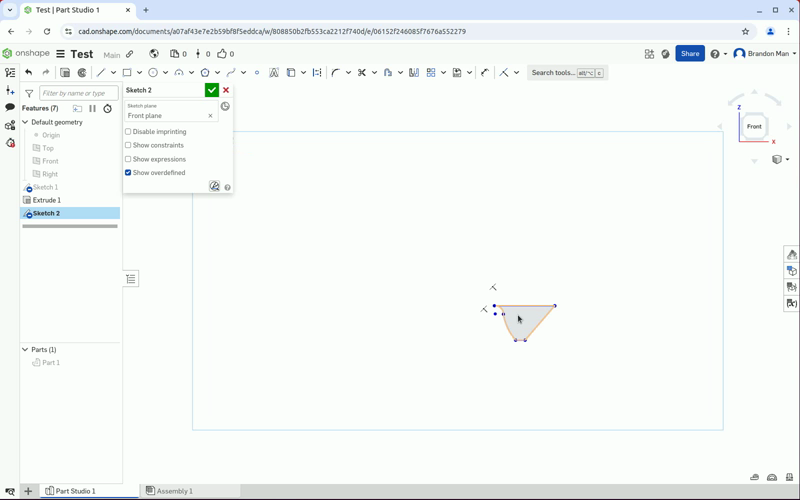
scroll(6)
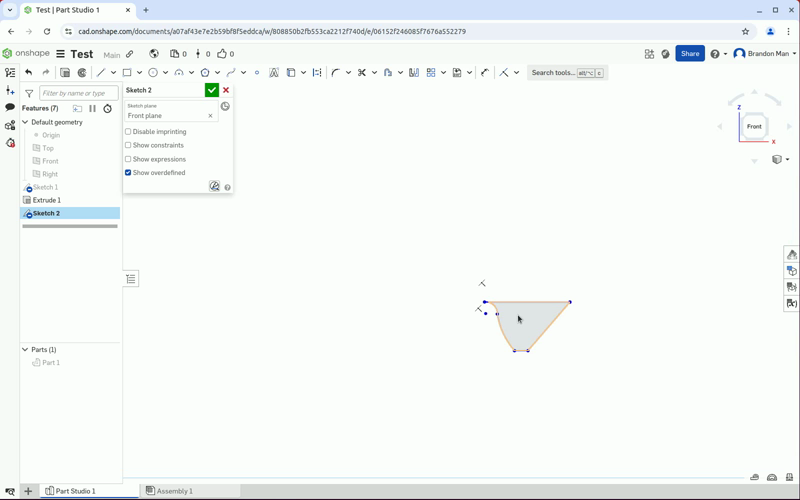
scroll(6)
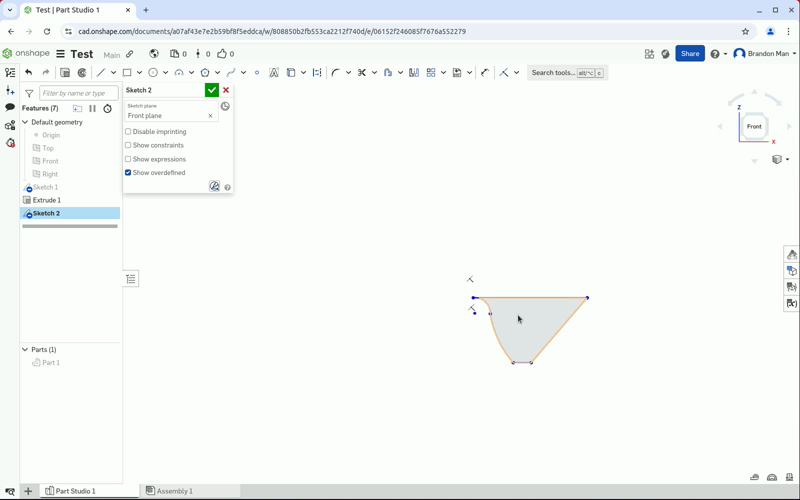
scroll(6)
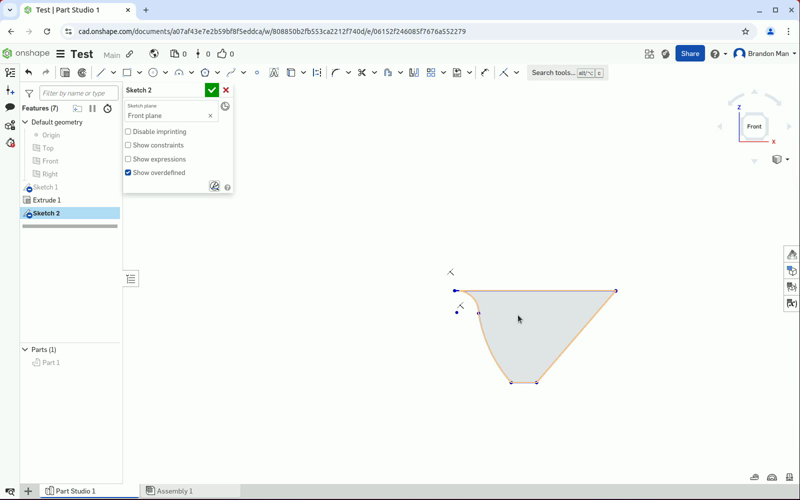
scroll(6)
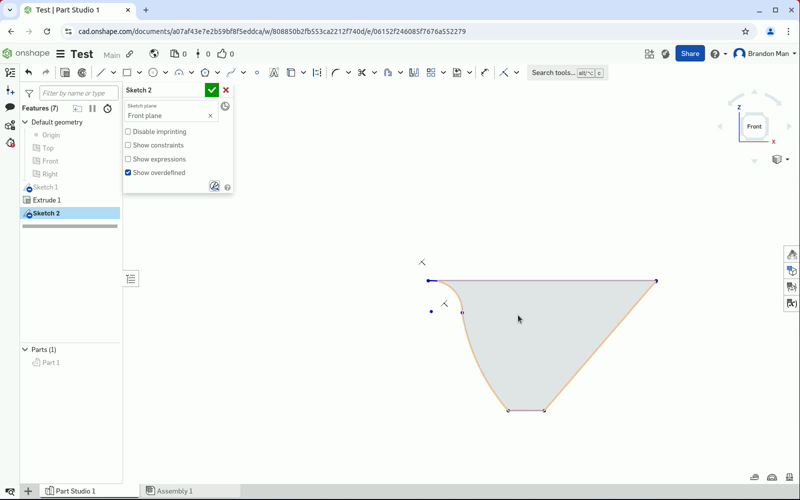
scroll(6)
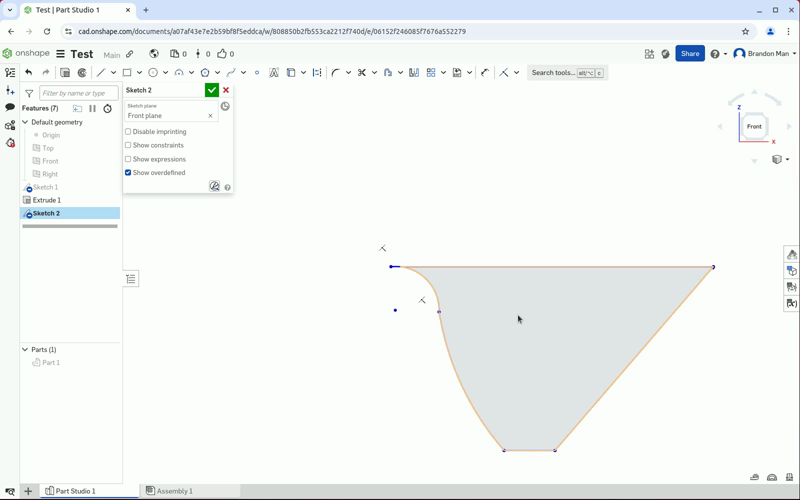
scroll(6)
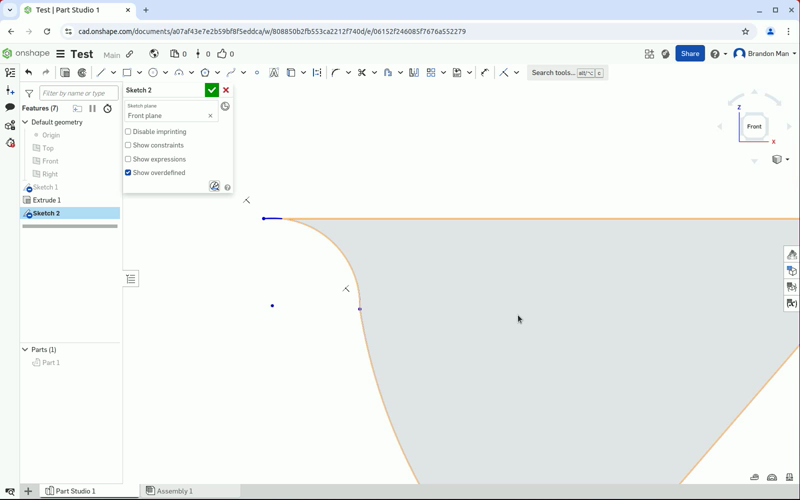
click(518, 314)
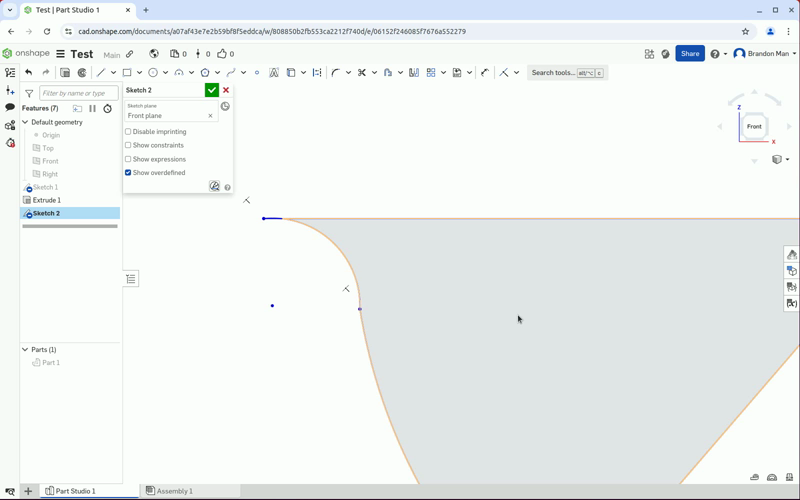
scroll(-6)
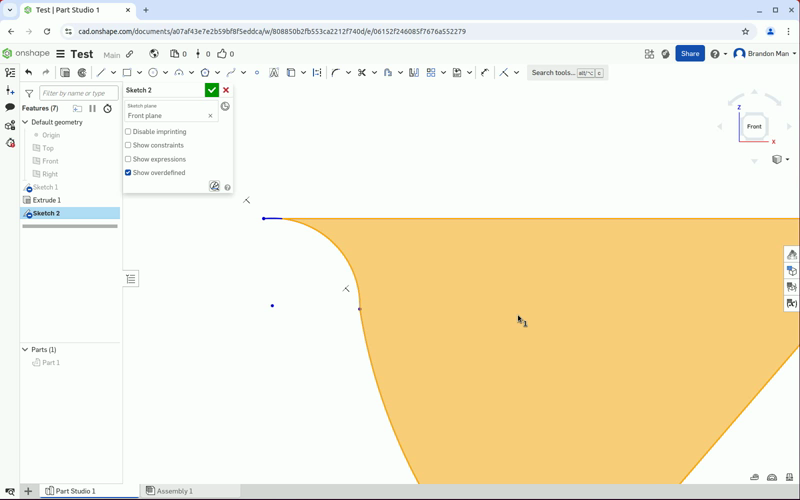
scroll(-6)
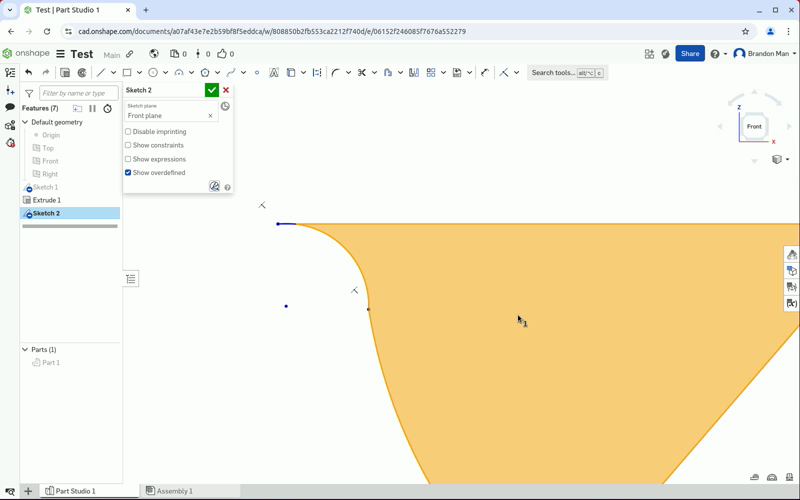
scroll(-6)
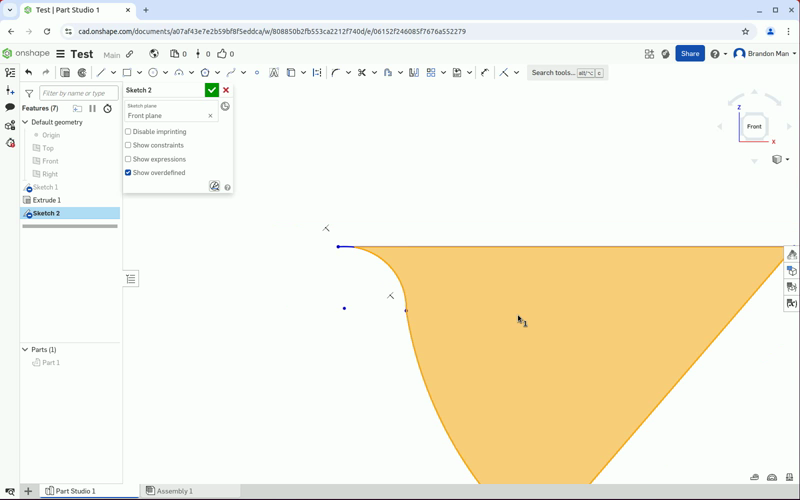
scroll(-6)
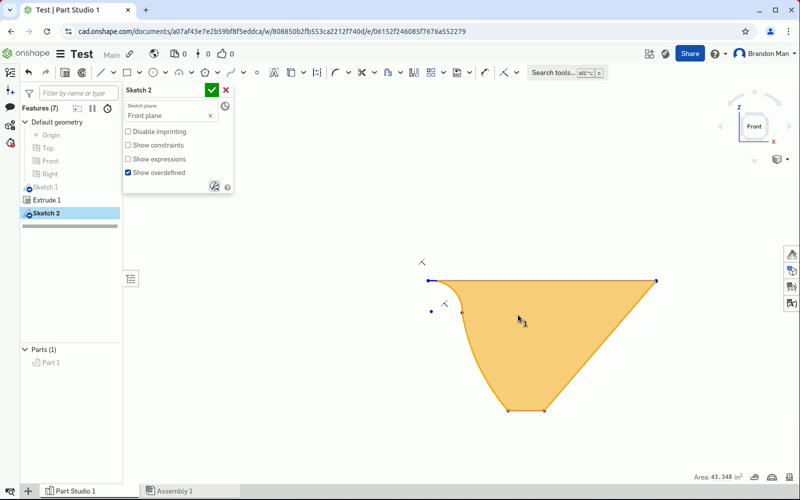
scroll(-6)
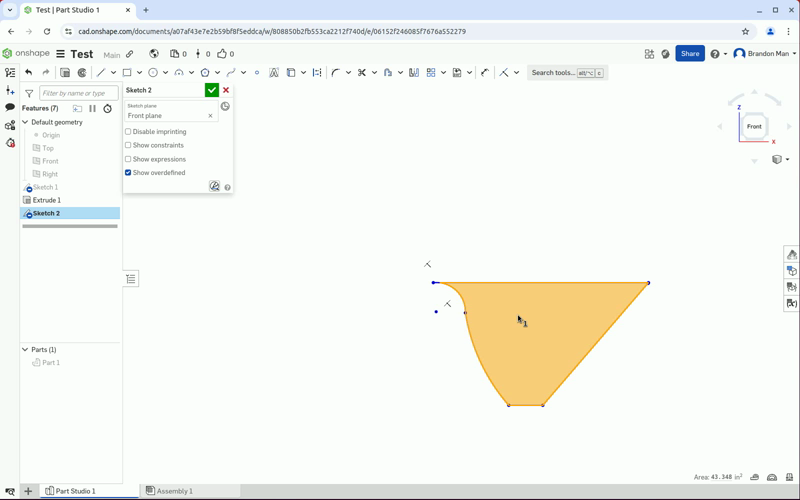
scroll(-6)
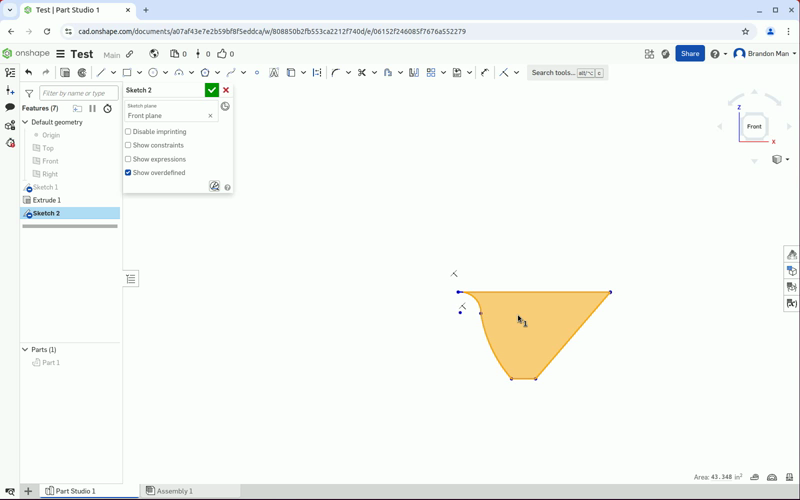
scroll(-6)
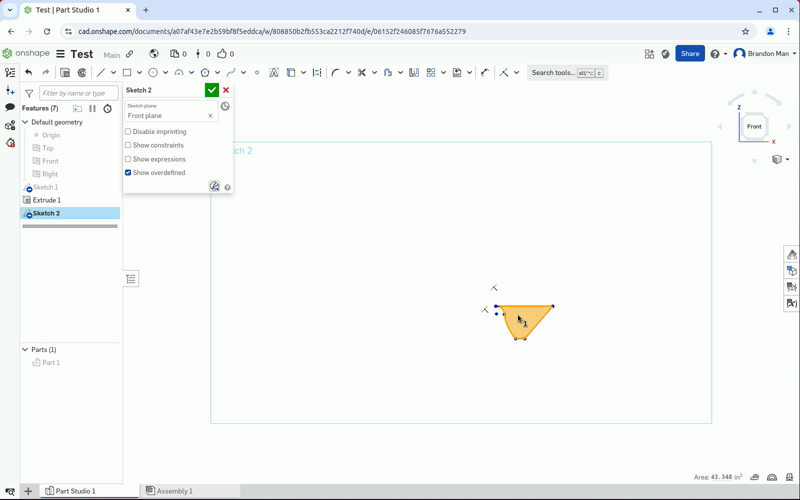
mouse_move(73, 352)
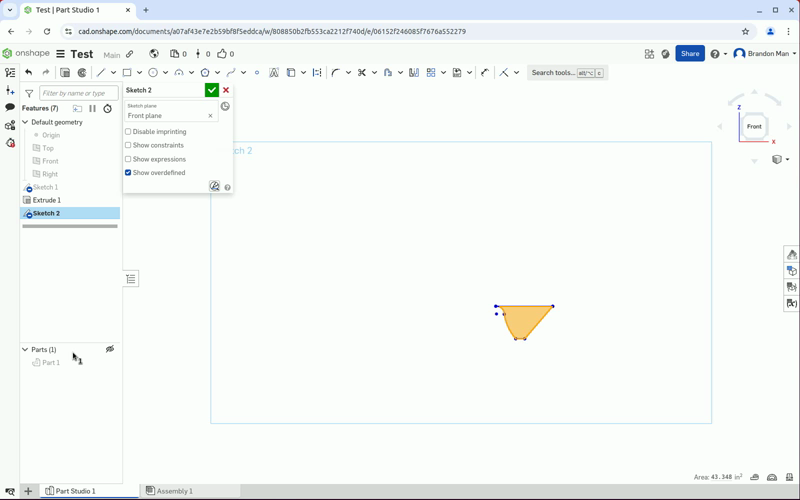
key(shift+y)
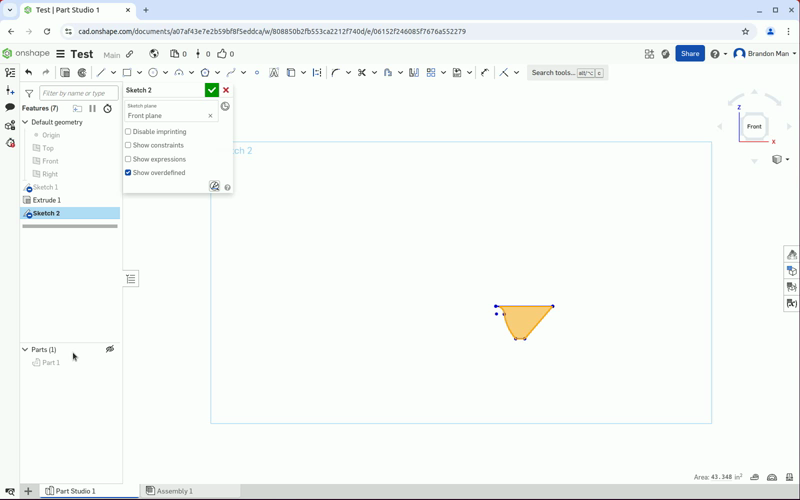
key(shift+e)
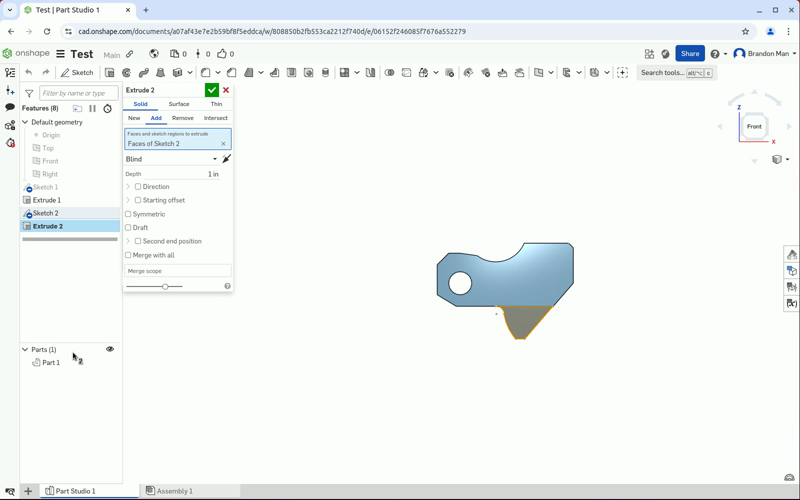
mouse_move(143, 106)
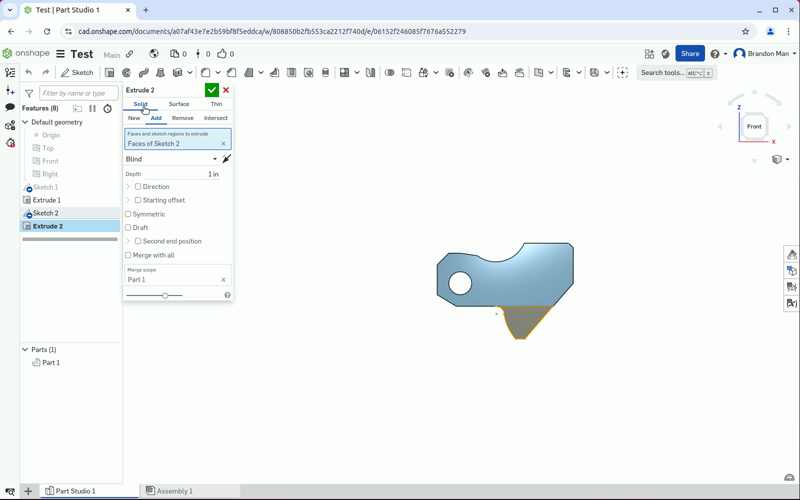
click(143, 106)
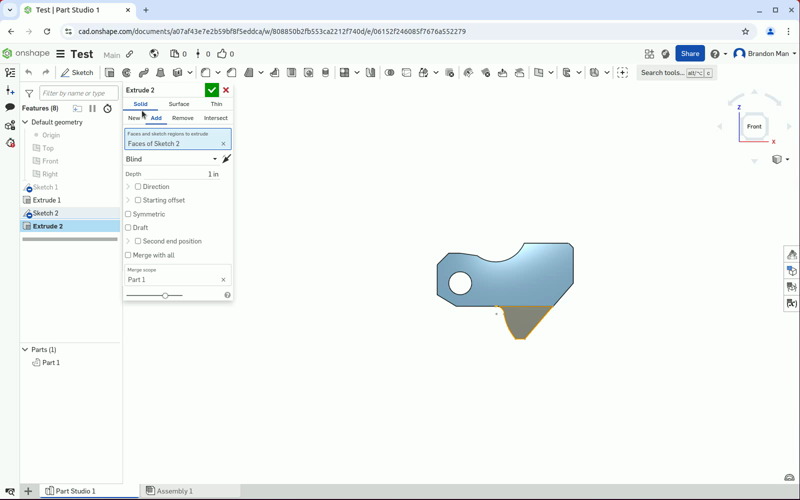
mouse_move(137, 120)
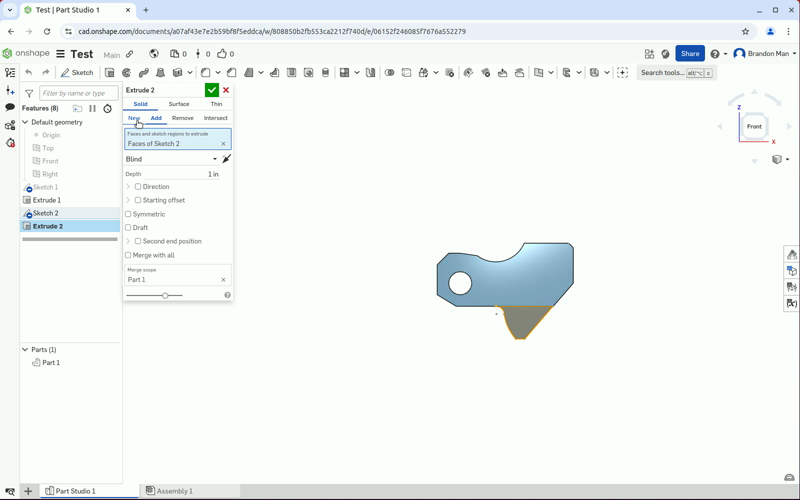
click(137, 120)
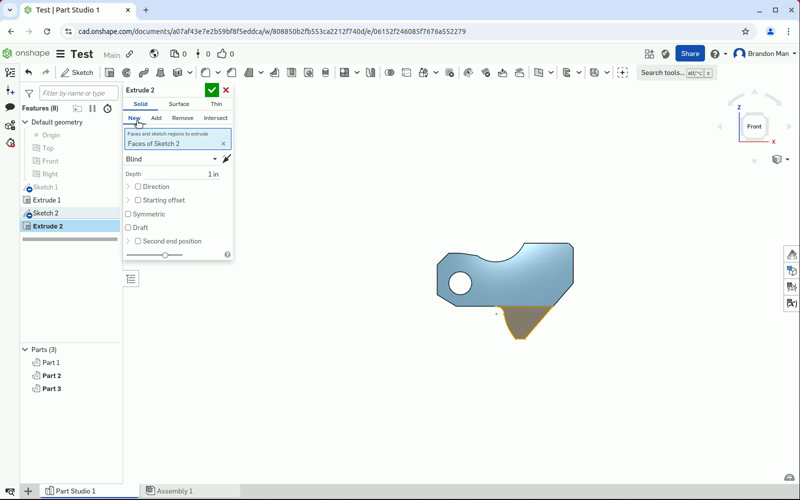
key(tab, 4)
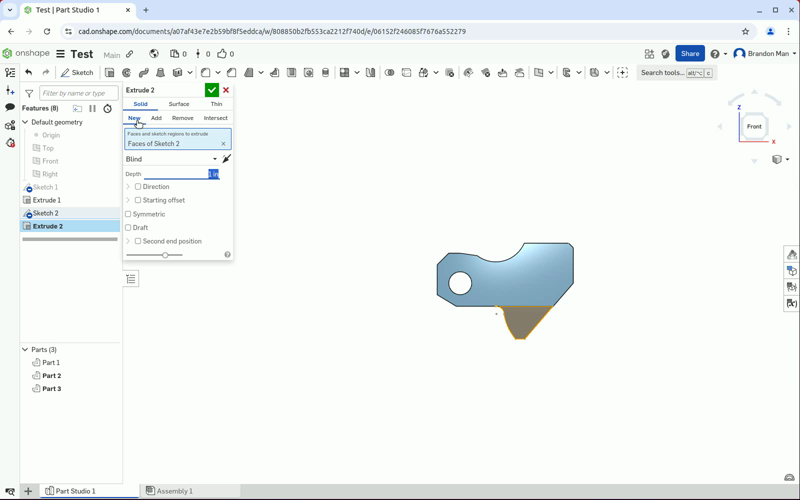
text(14.924)
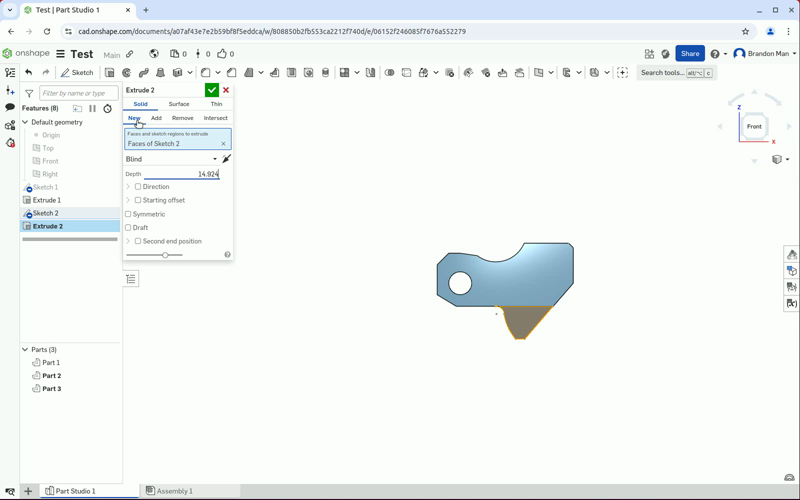
key(enter)
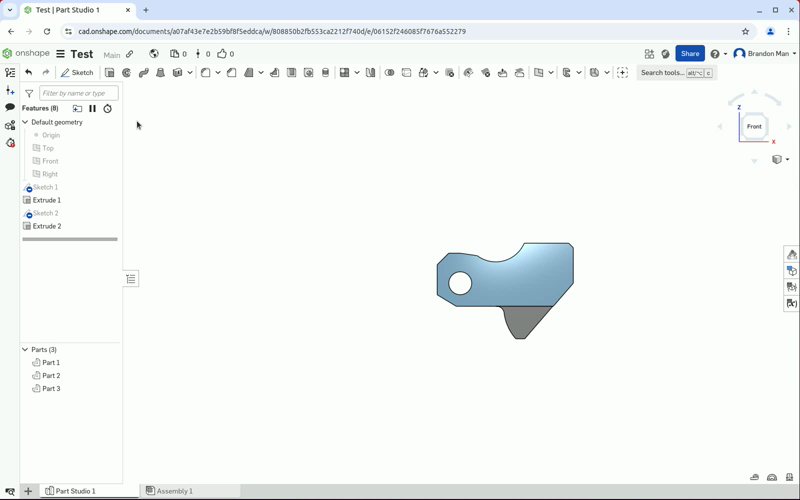
key(shift+h)
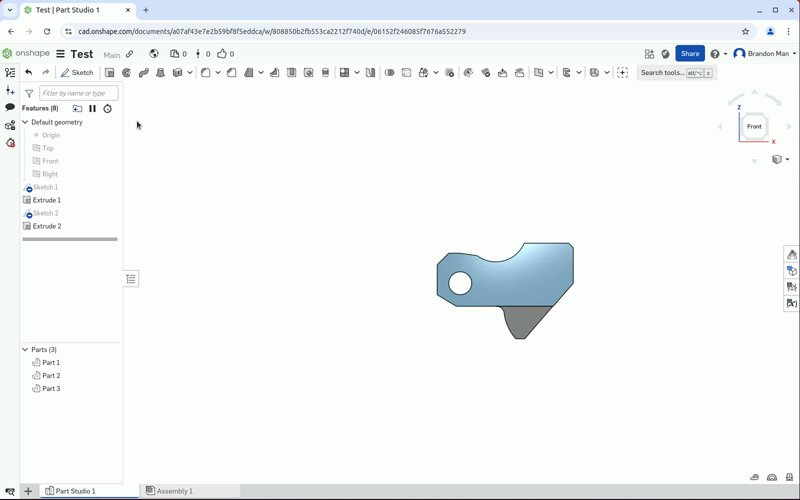
key(shift+h)
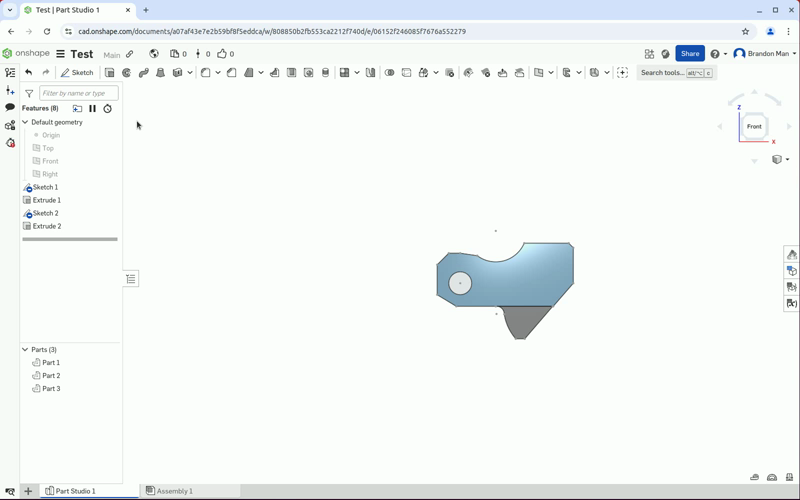
key(shift+7)
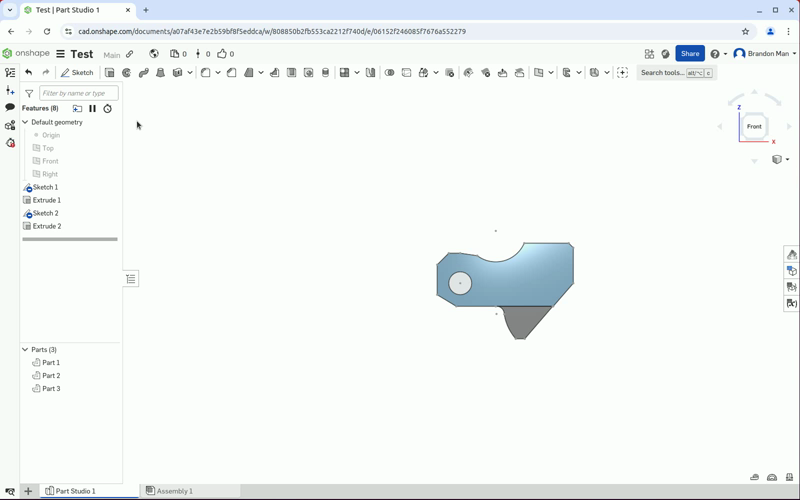
key(left, 2)
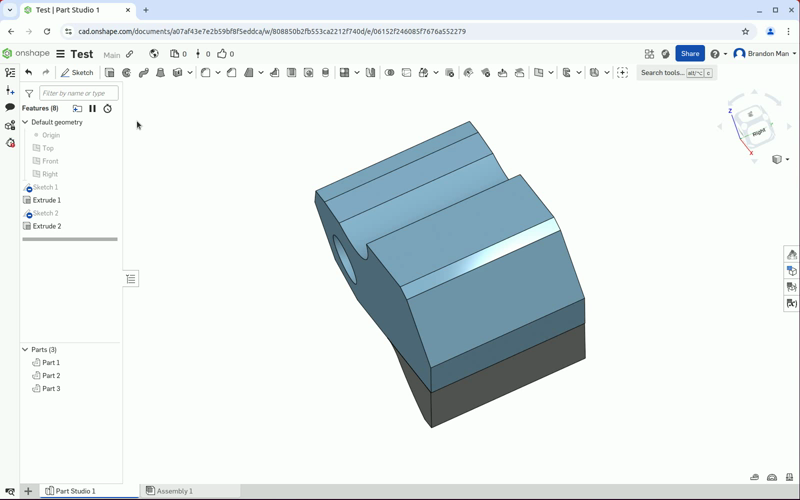
key(down, 2)
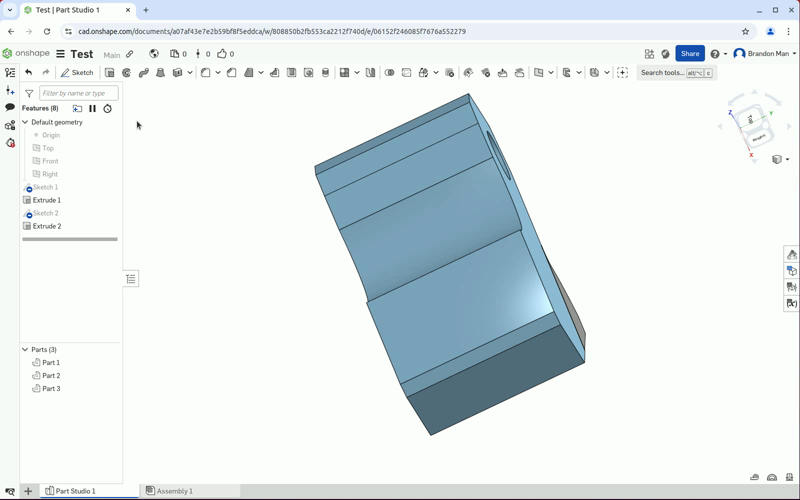
key(up, 2)
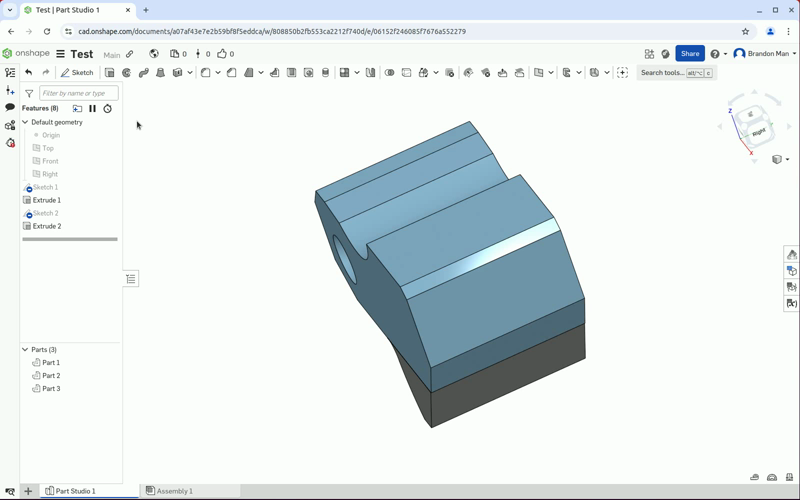
key(right, 2)
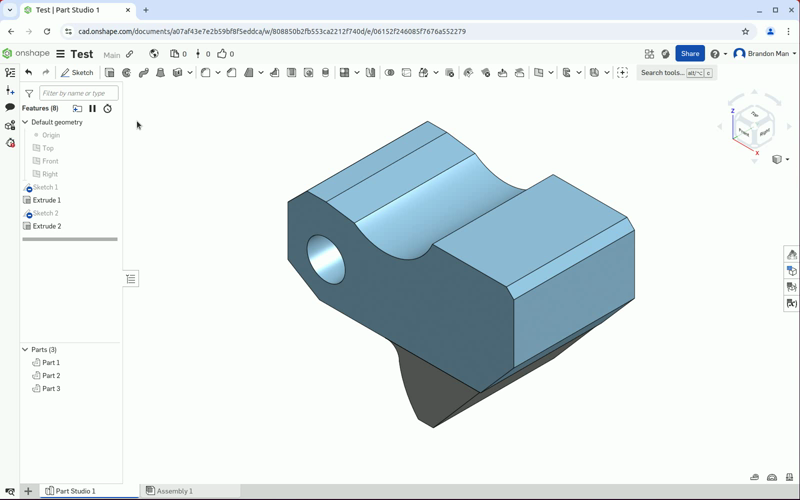
mouse_move(73, 189)
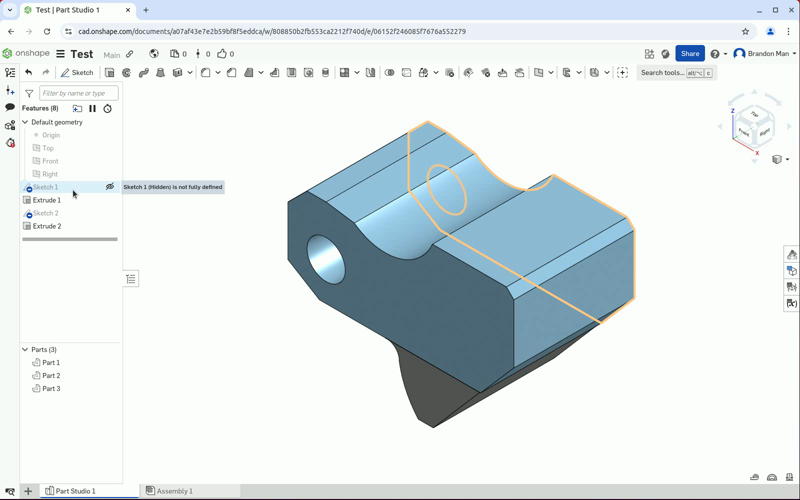
click(73, 189)